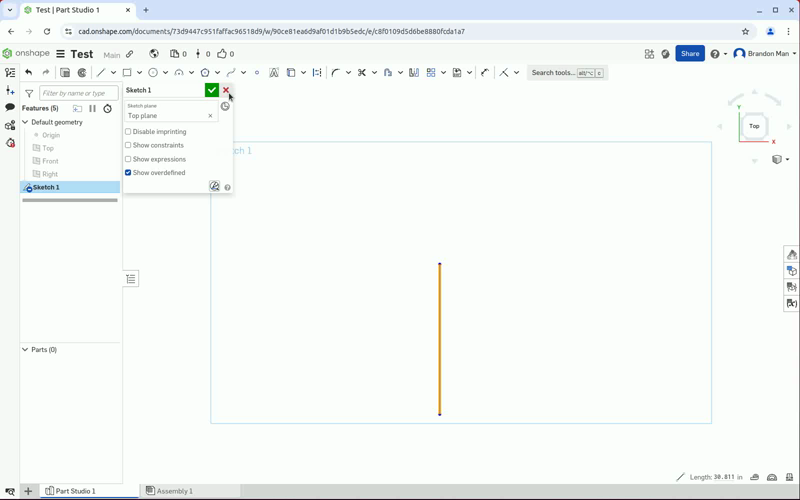
key(shift+h)
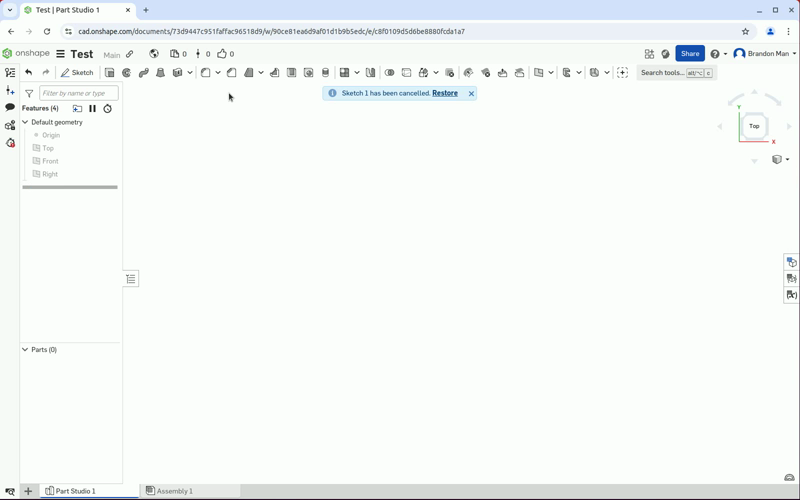
mouse_move(73, 352)
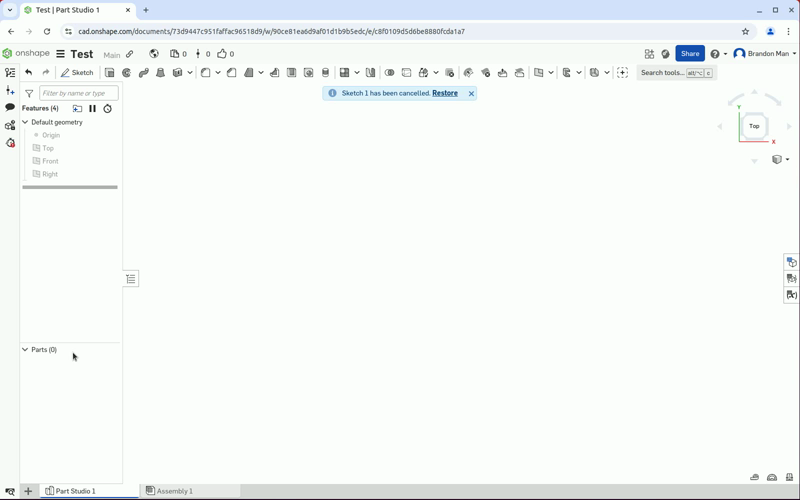
key(y)
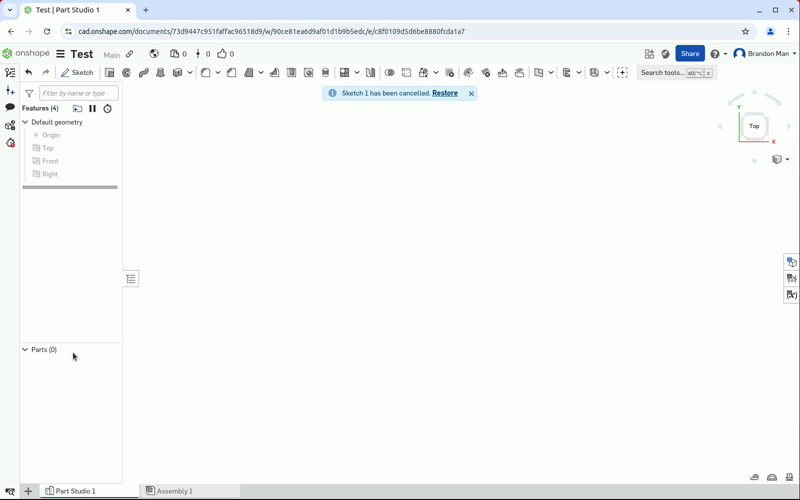
key(shift+p)
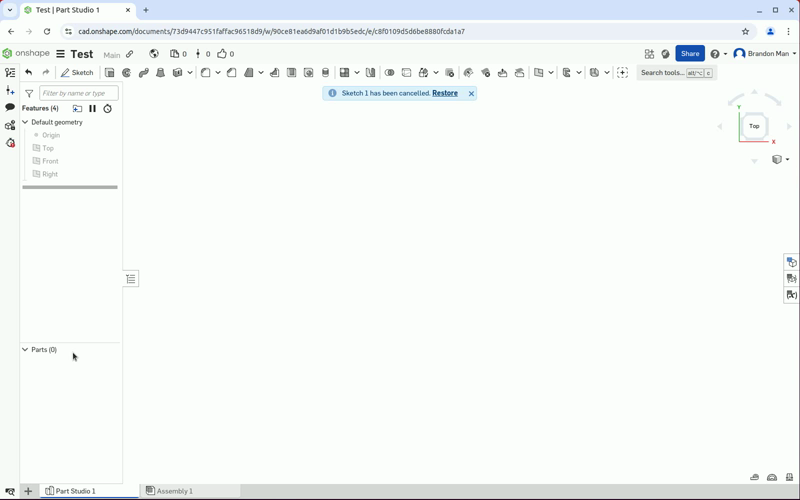
key(space)
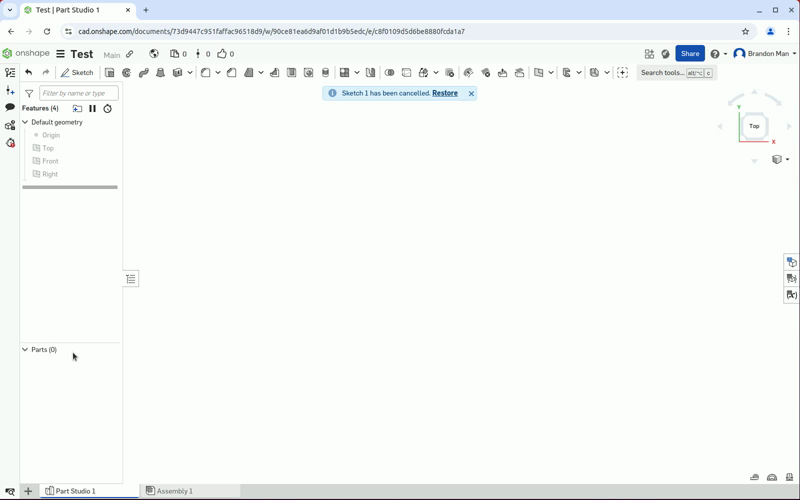
key_down(shift)
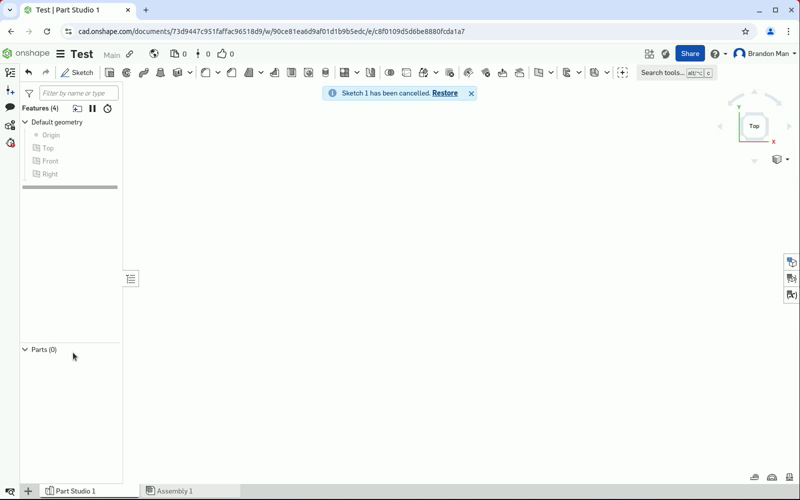
key(up)
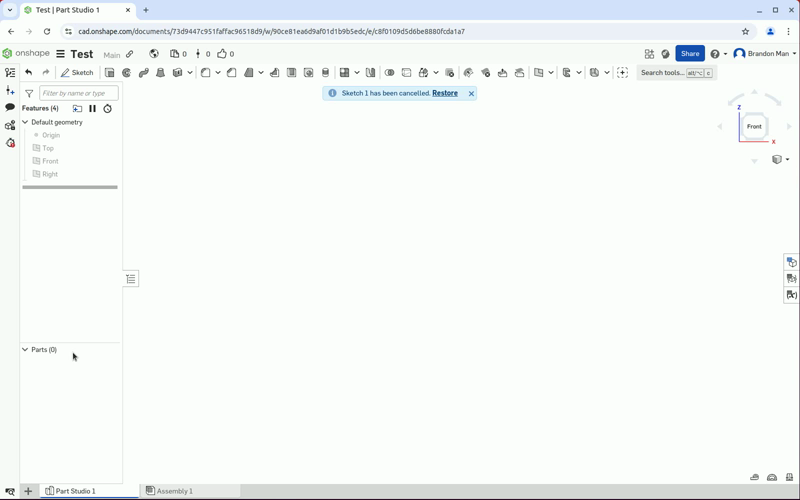
key_up(shift)
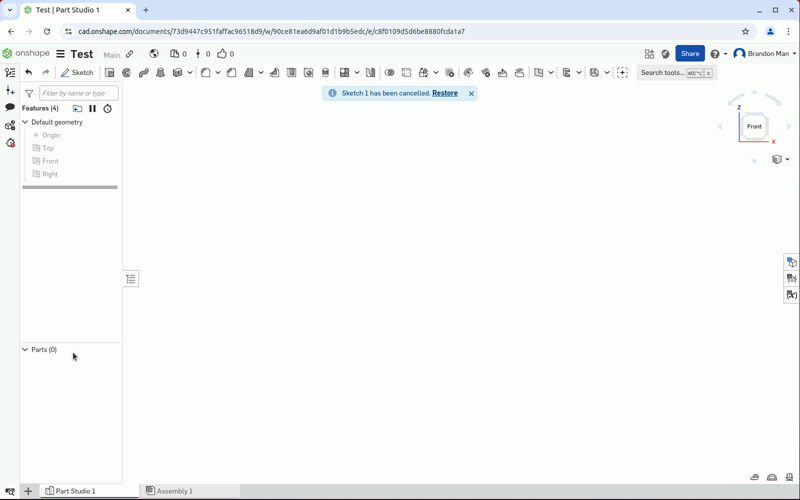
key(space)
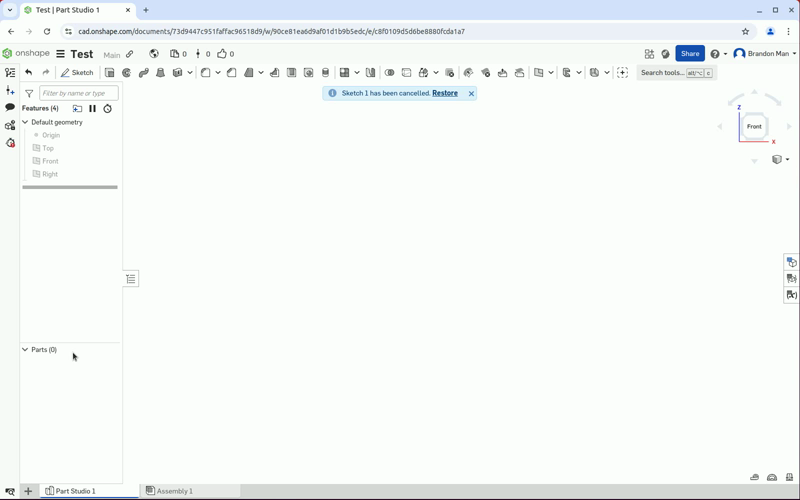
key_down(shift)
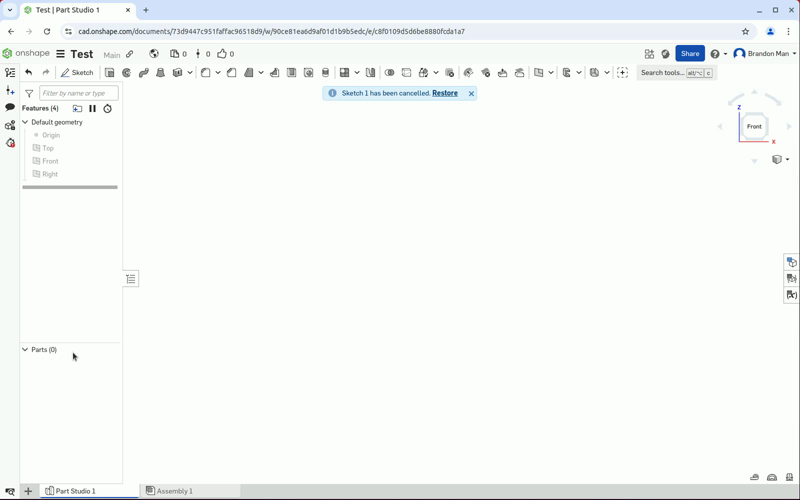
key(left)
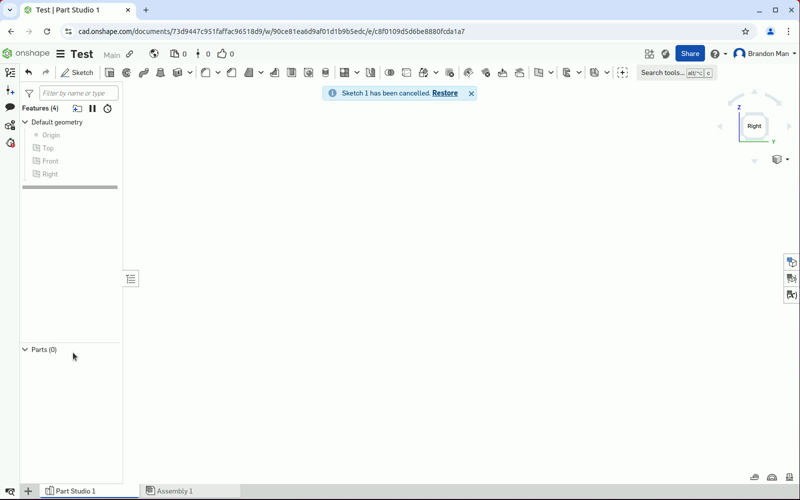
key_up(shift)
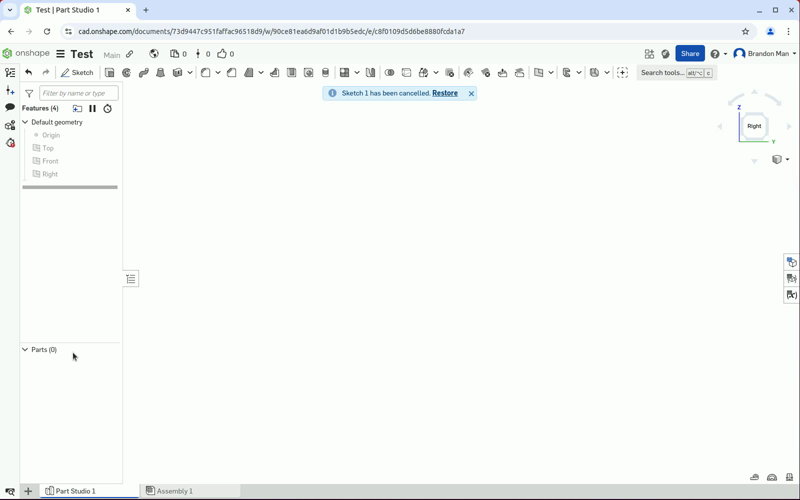
mouse_move(73, 352)
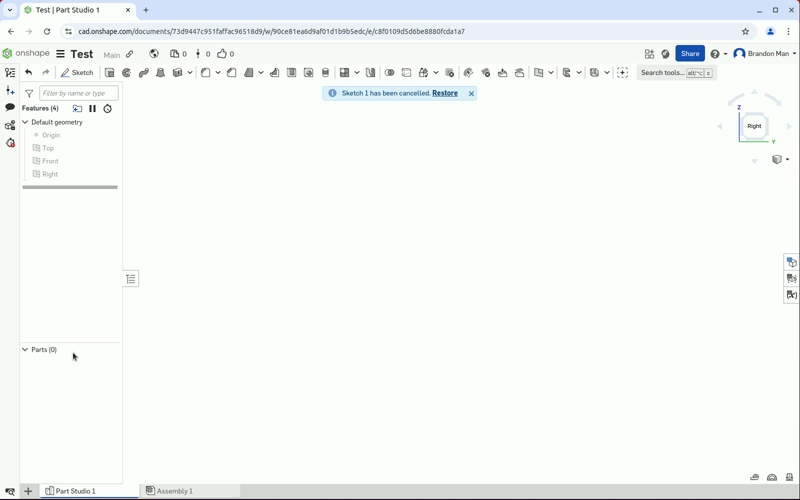
key(shift+y)
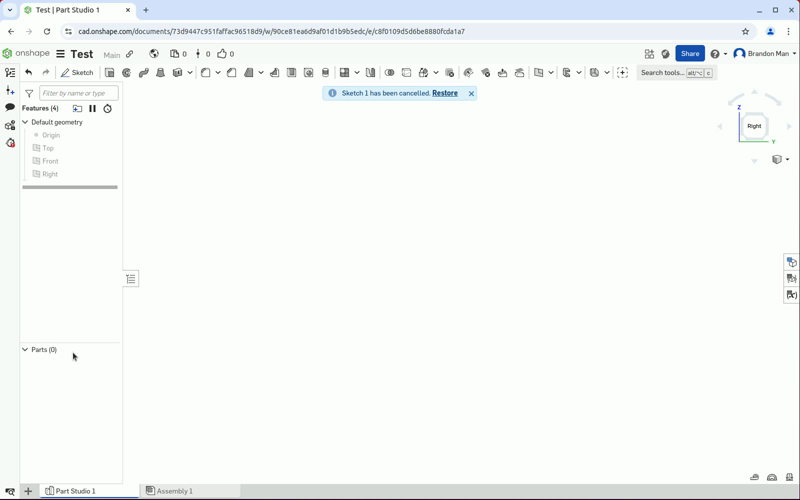
key(shift+s)
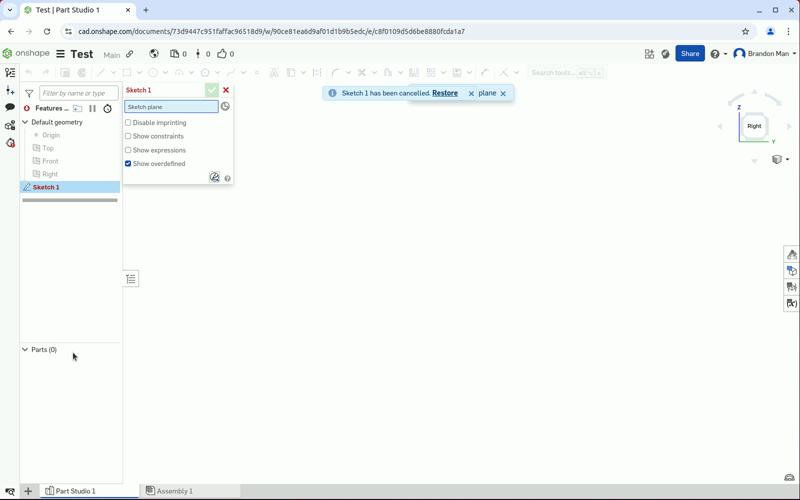
mouse_move(73, 176)
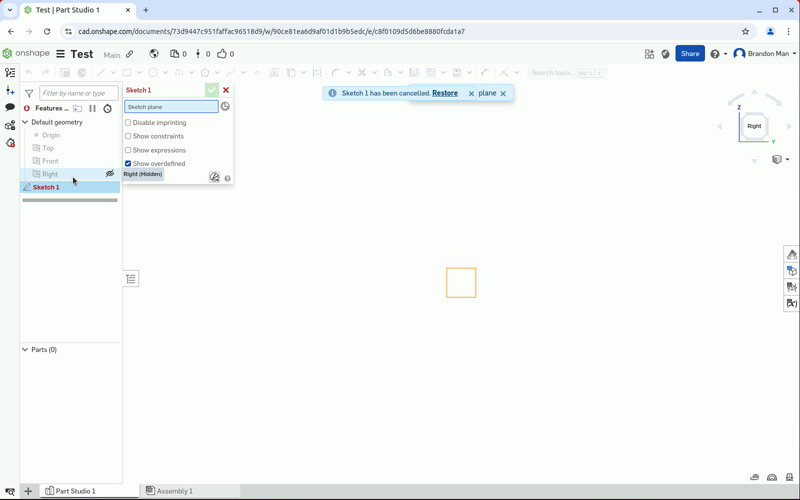
click(73, 176)
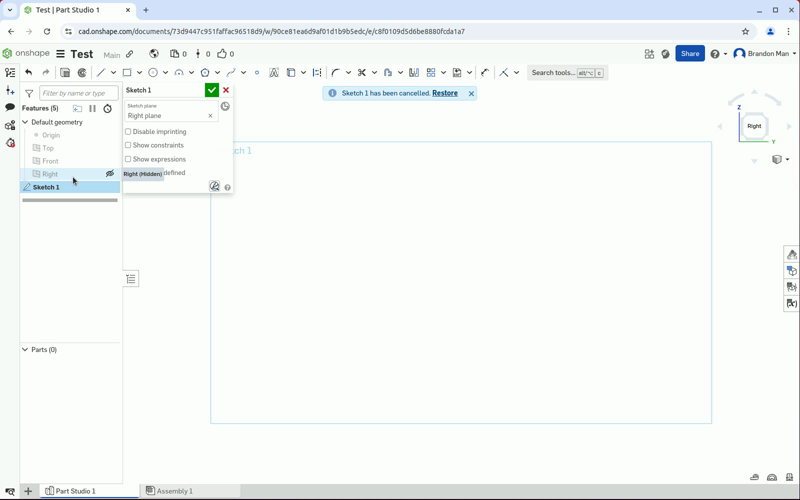
mouse_move(73, 352)
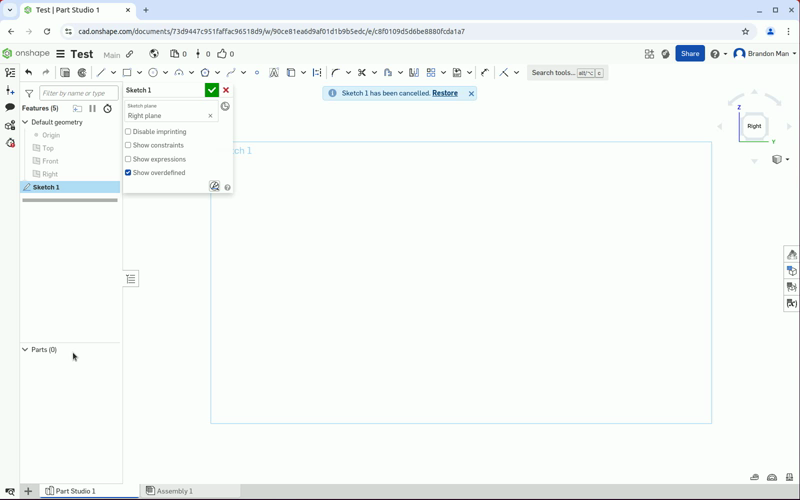
key(y)
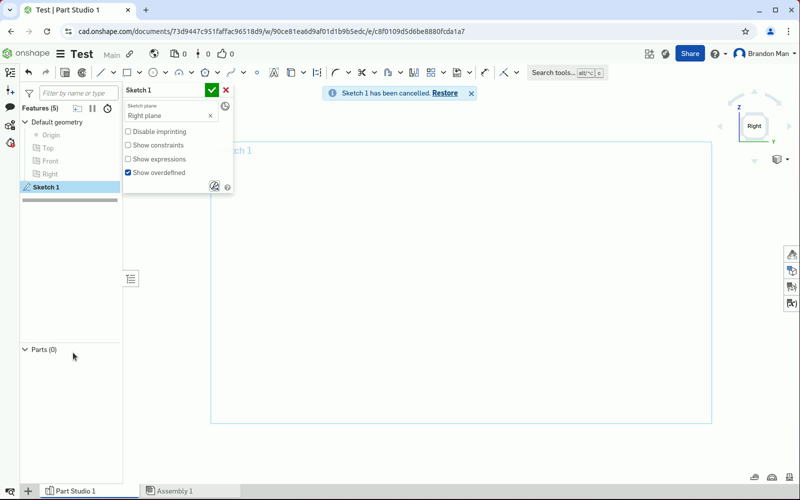
key(l)
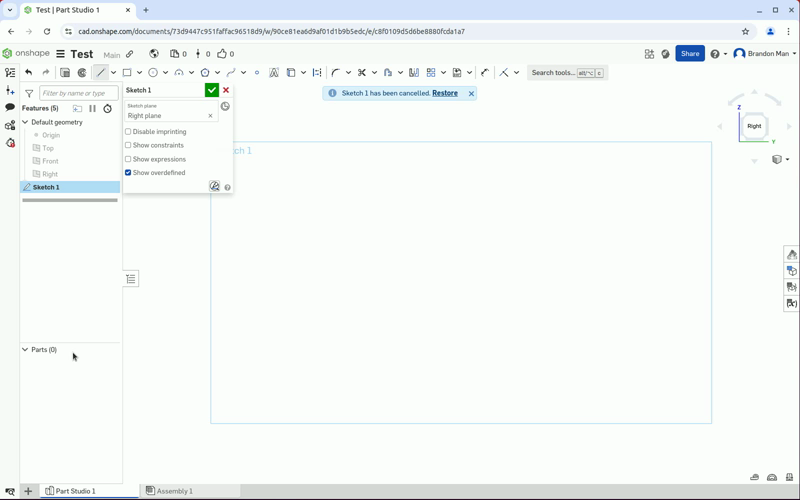
key_down(shift)
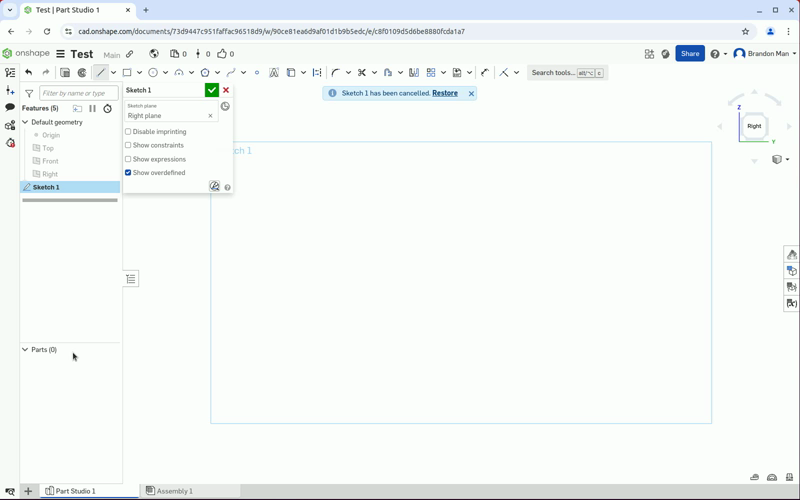
mouse_move(430, 200)
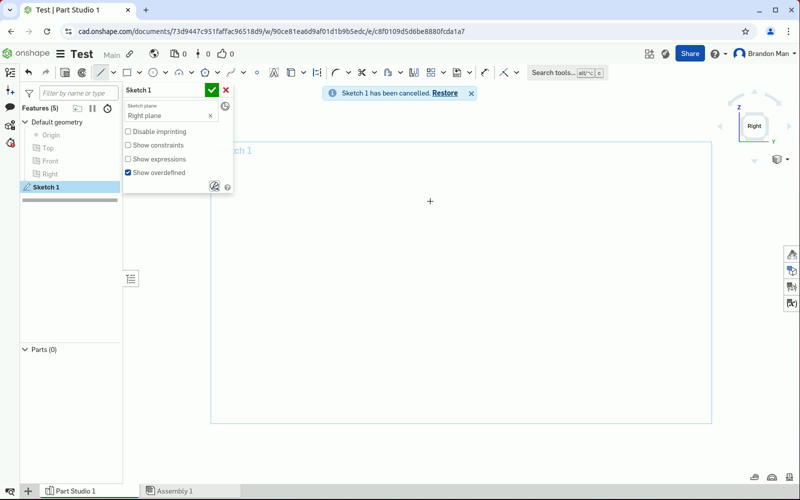
click(430, 200)
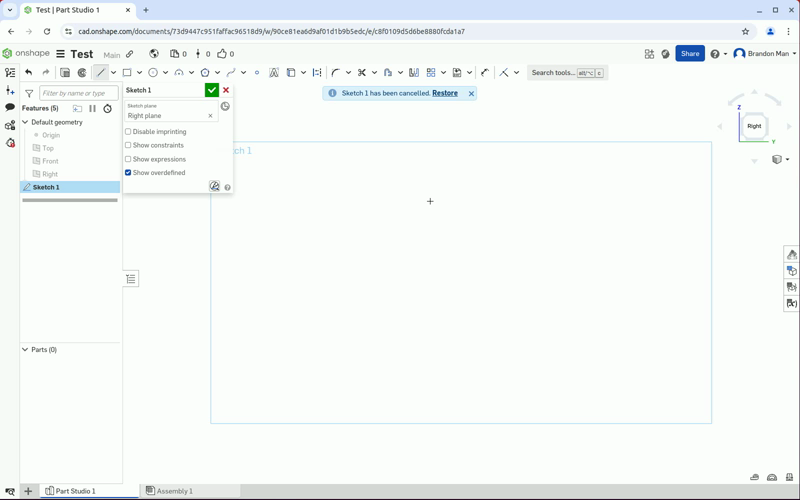
key_up(shift)
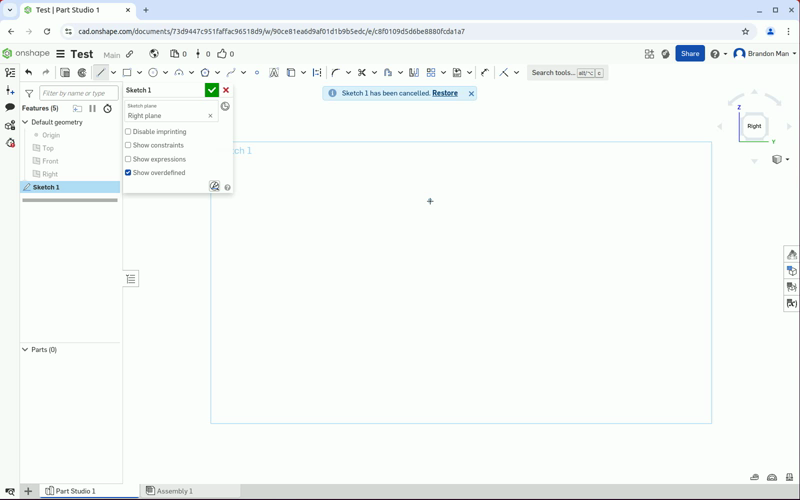
key_down(shift)
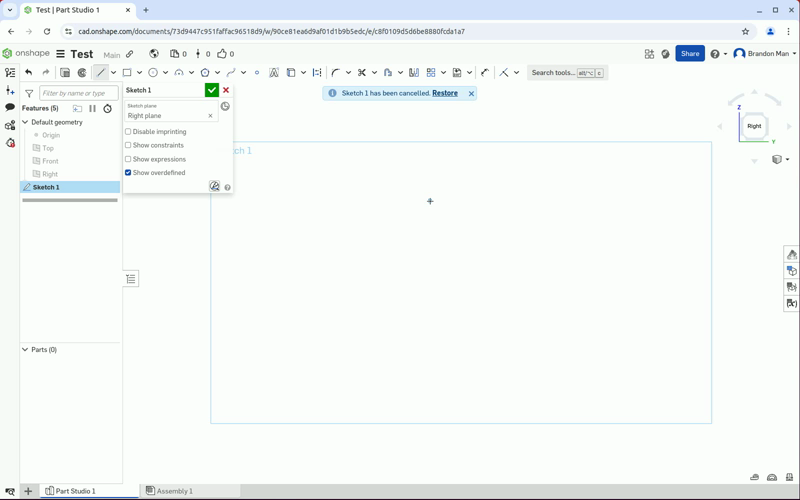
mouse_move(460, 200)
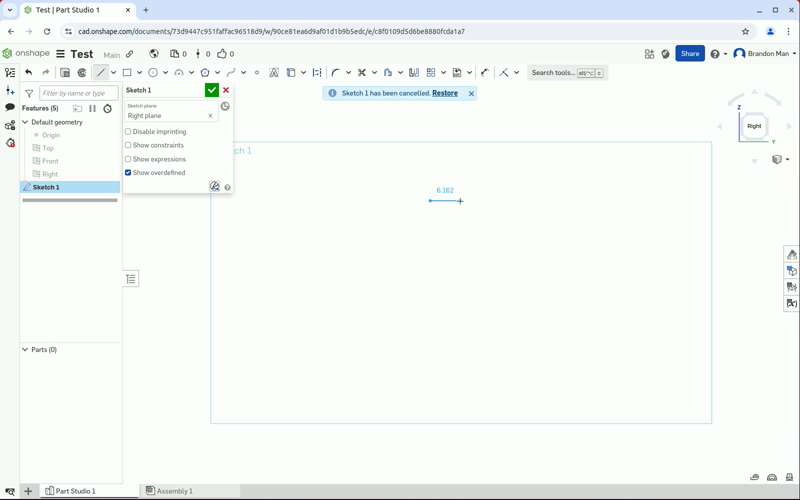
mouse_move(451, 200)
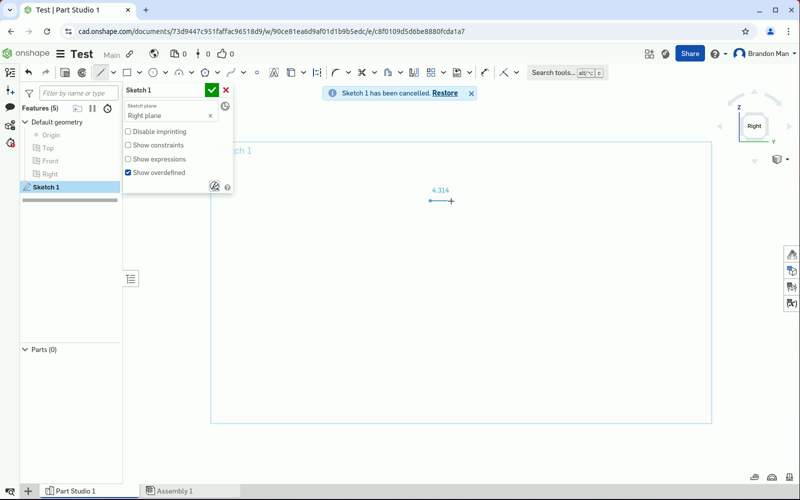
click(451, 200)
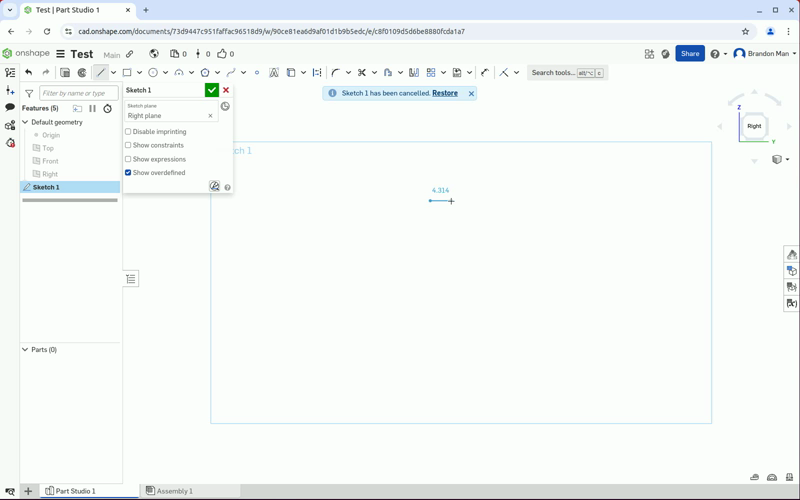
key_up(shift)
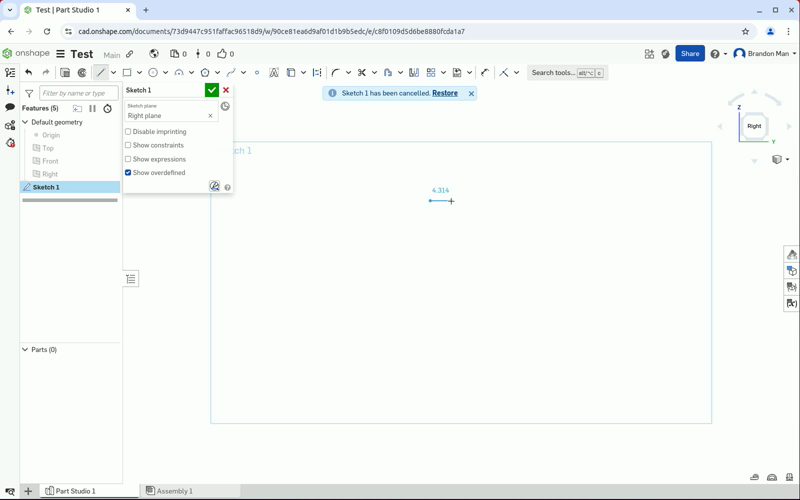
key(esc)
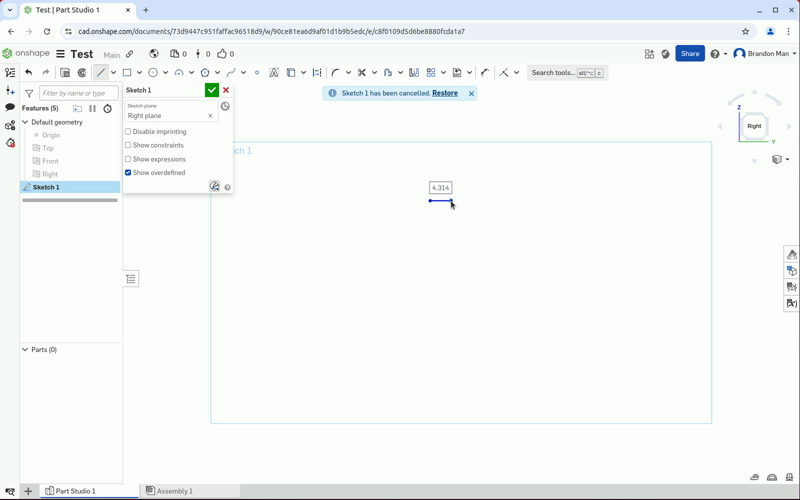
key(a)
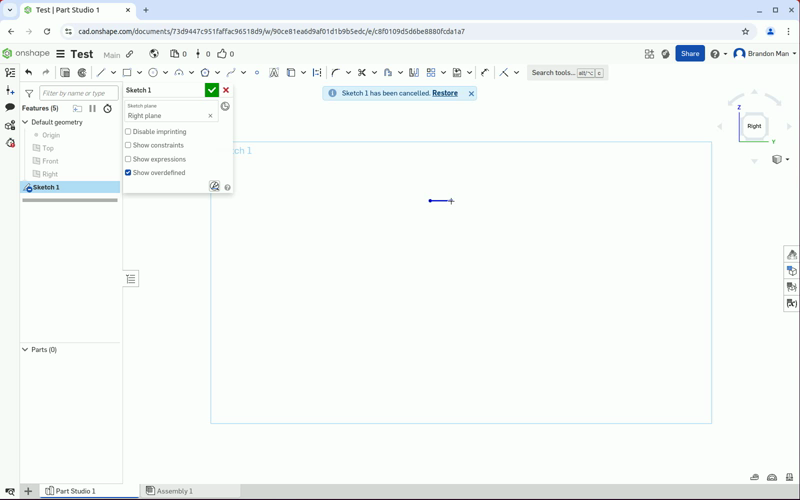
mouse_move(451, 200)
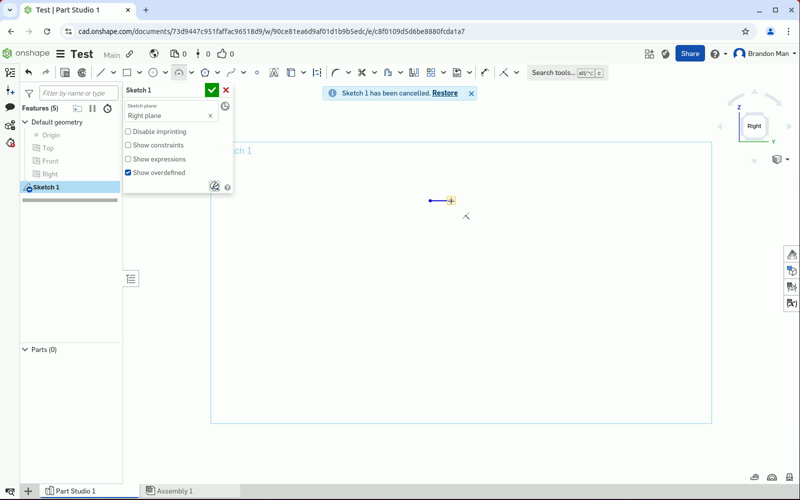
click(451, 200)
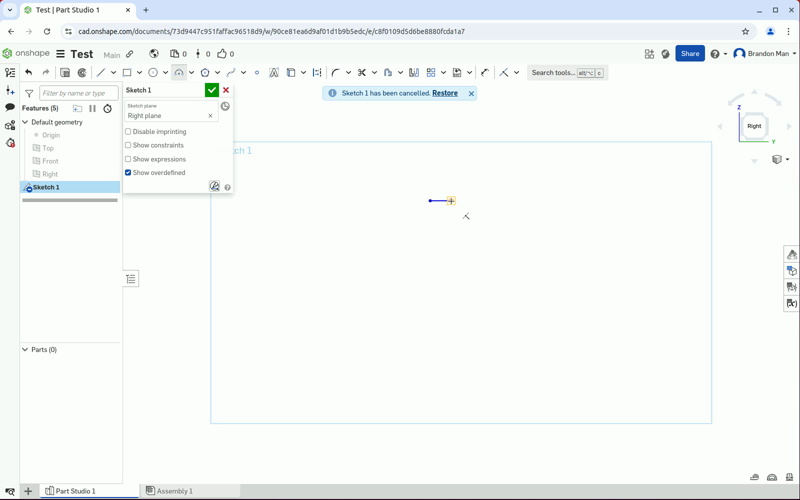
key_down(shift)
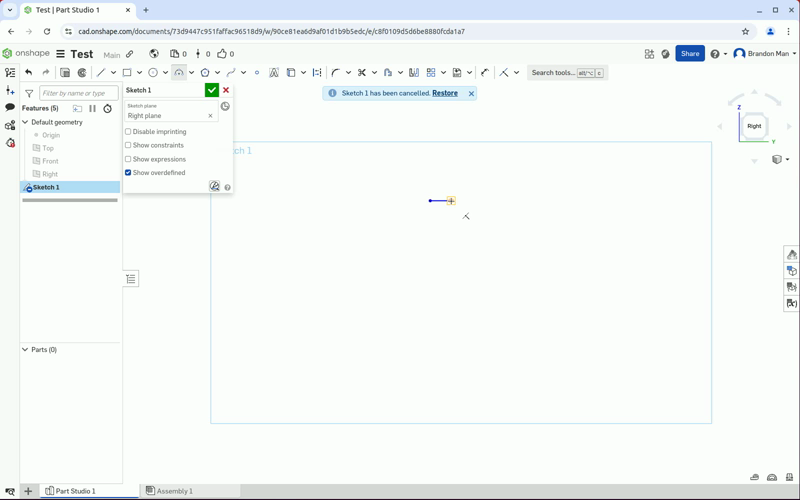
mouse_move(470, 200)
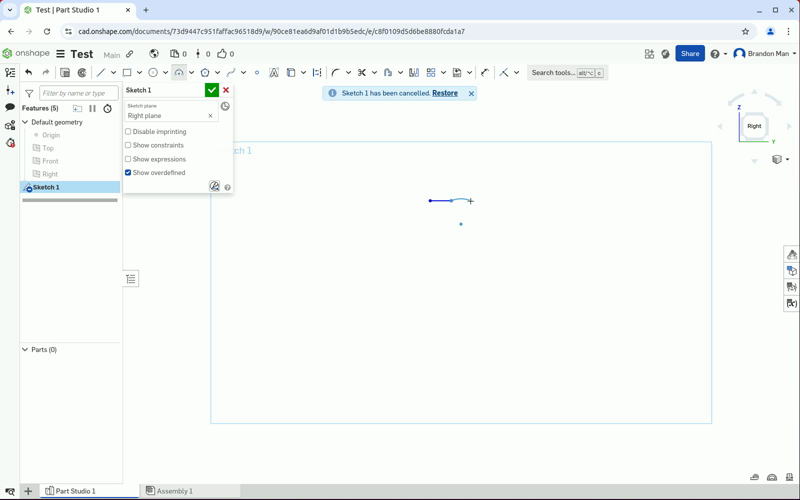
click(470, 200)
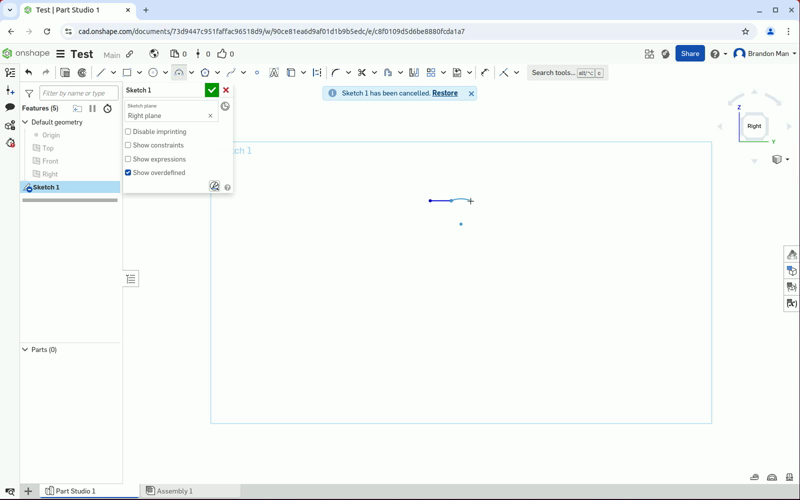
mouse_move(461, 190)
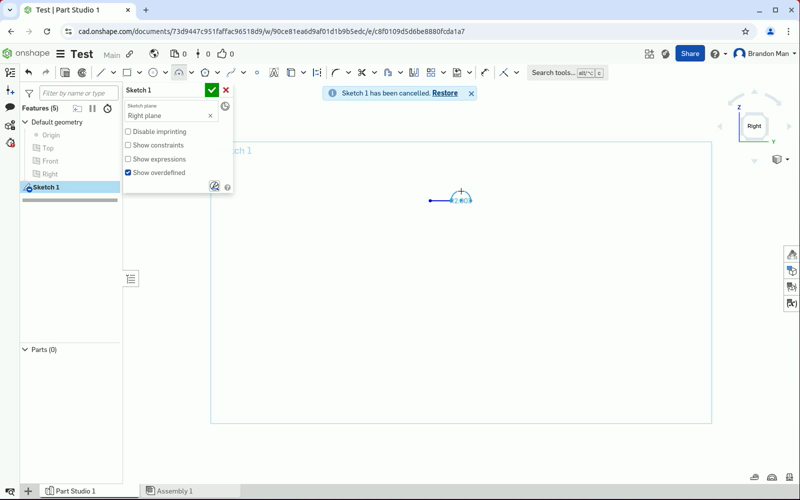
click(461, 190)
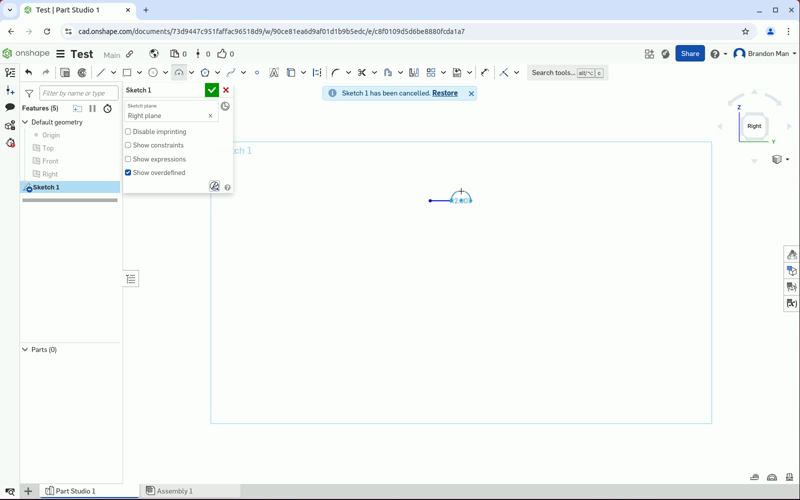
key_up(shift)
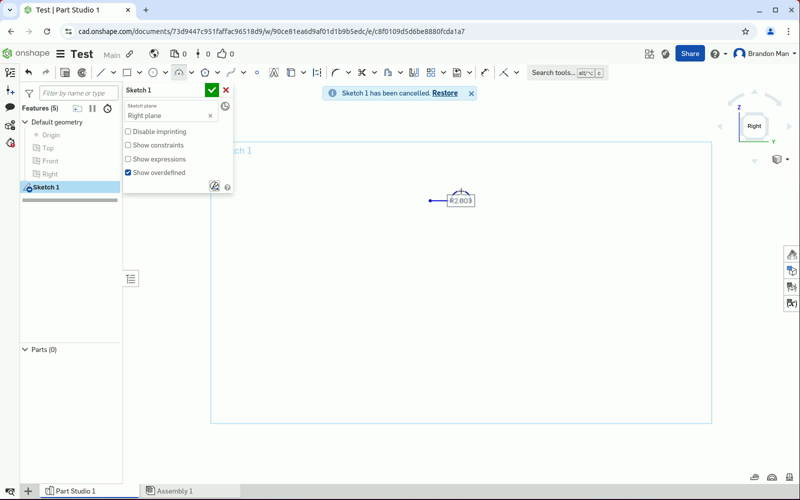
key(esc)
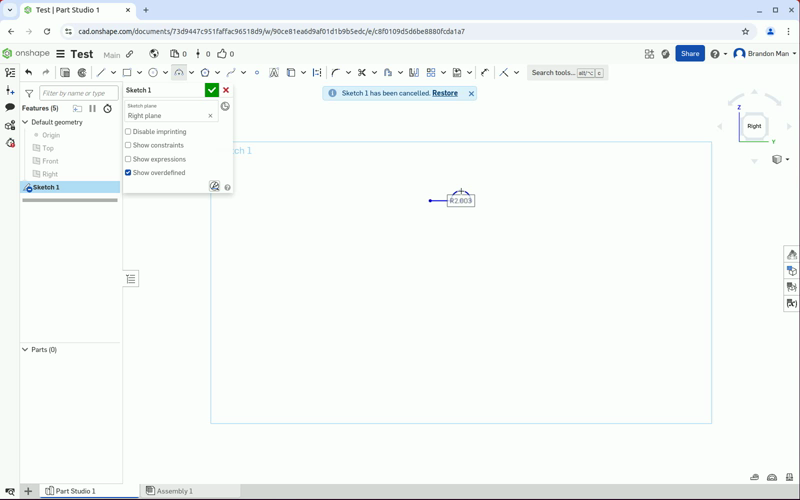
key(l)
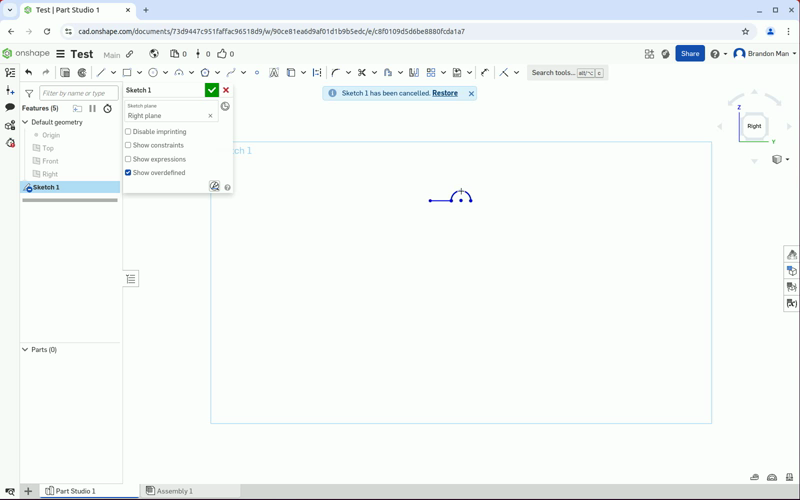
mouse_move(470, 200)
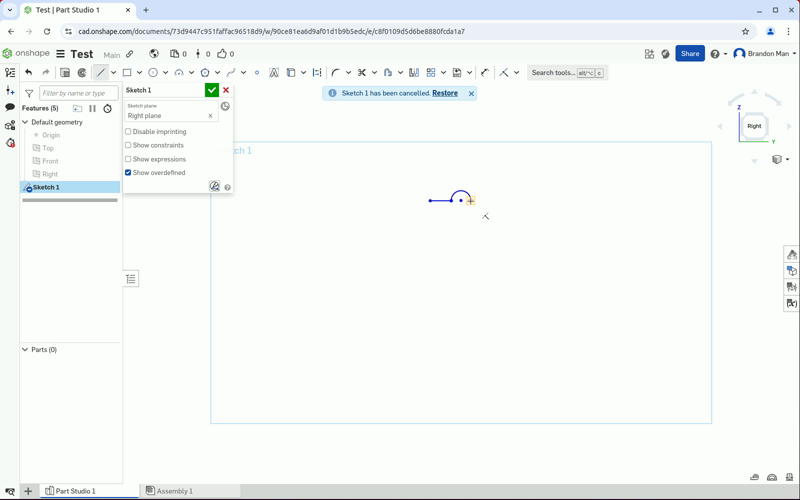
click(470, 200)
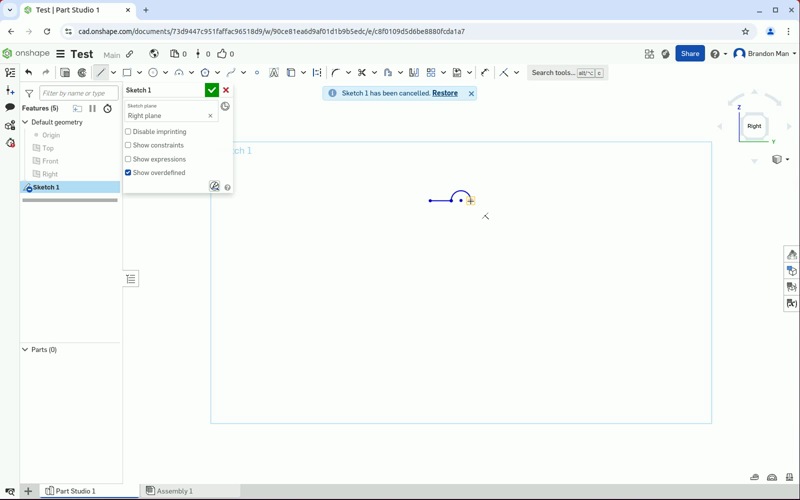
key_down(shift)
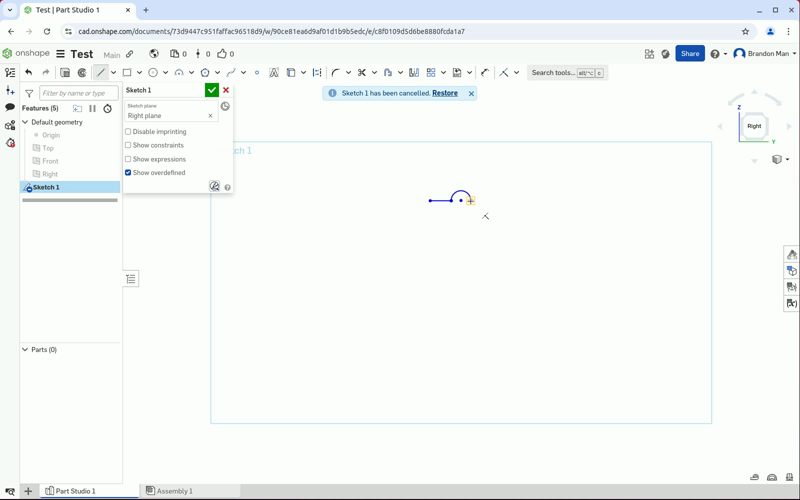
mouse_move(501, 200)
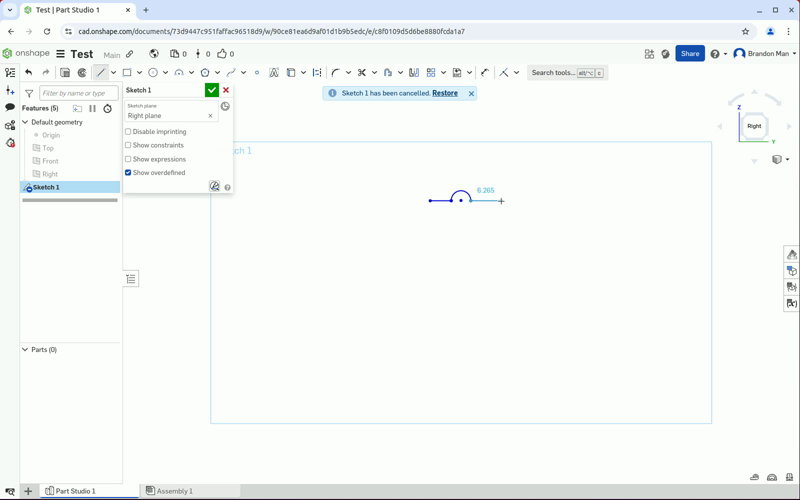
mouse_move(491, 200)
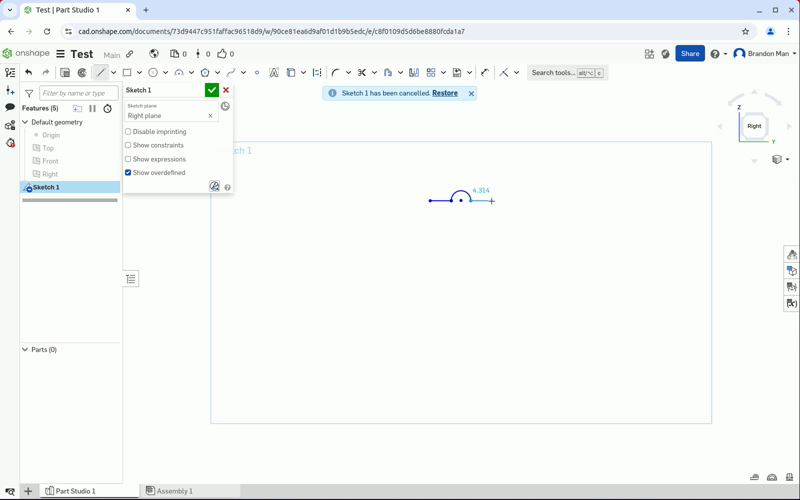
click(491, 200)
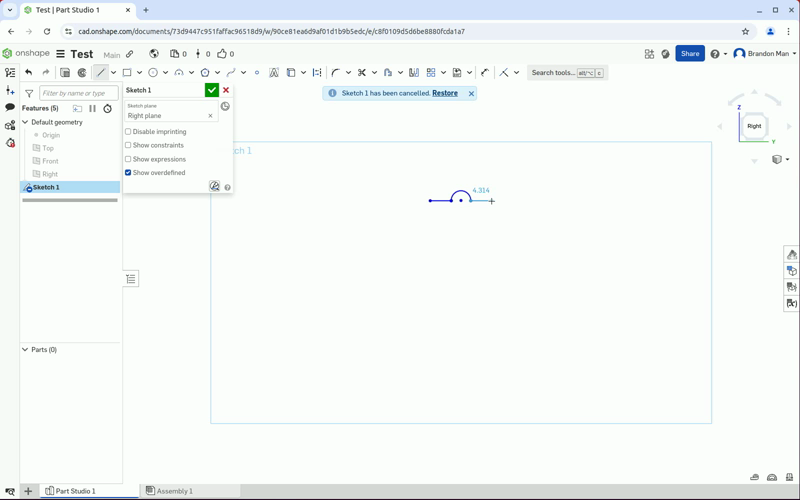
key_up(shift)
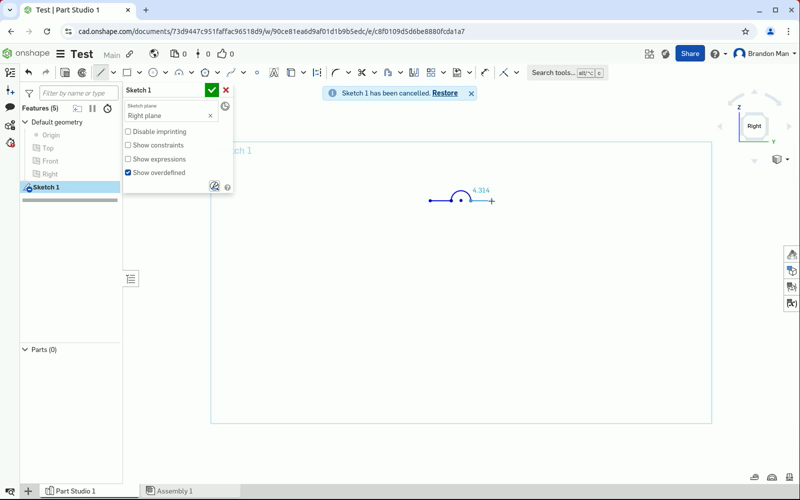
key(esc)
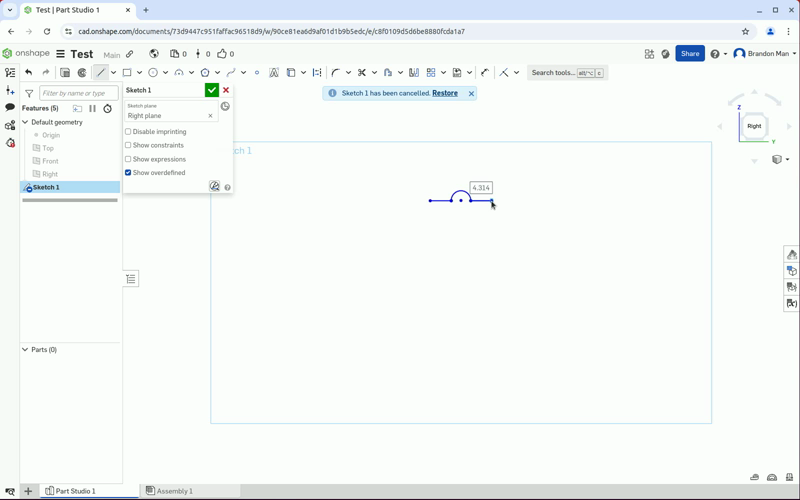
key(a)
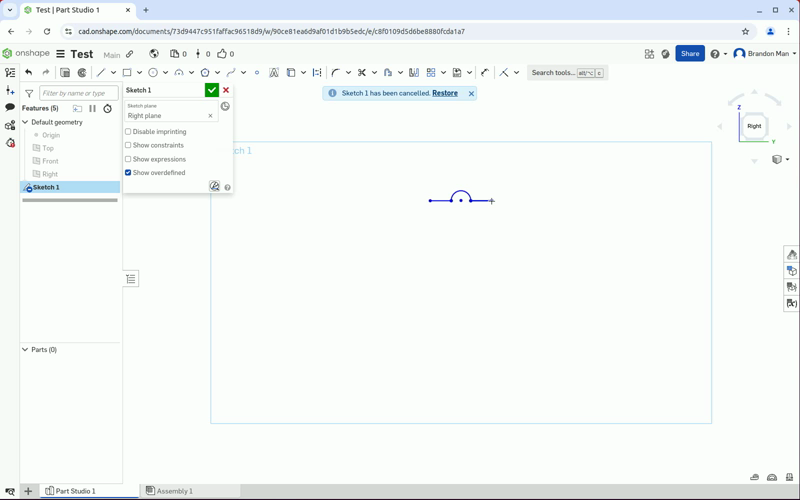
mouse_move(491, 200)
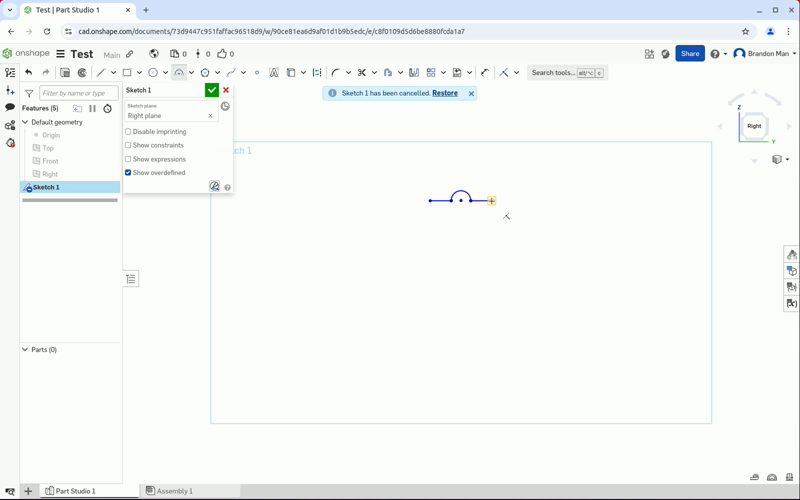
click(491, 200)
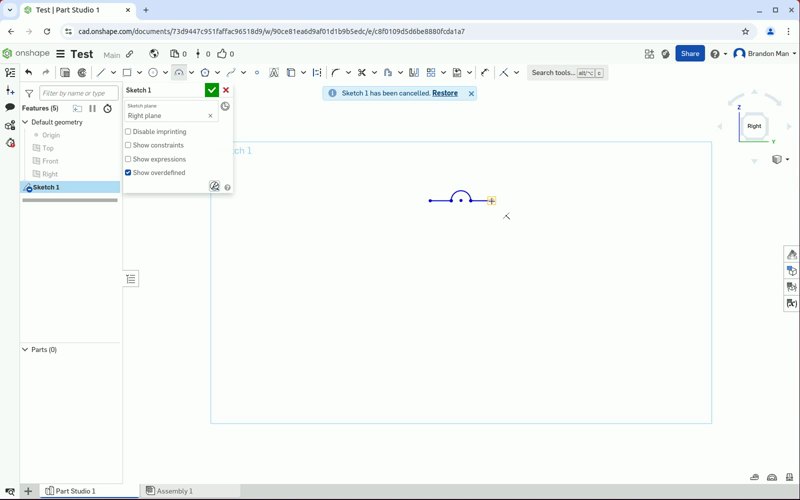
mouse_move(430, 200)
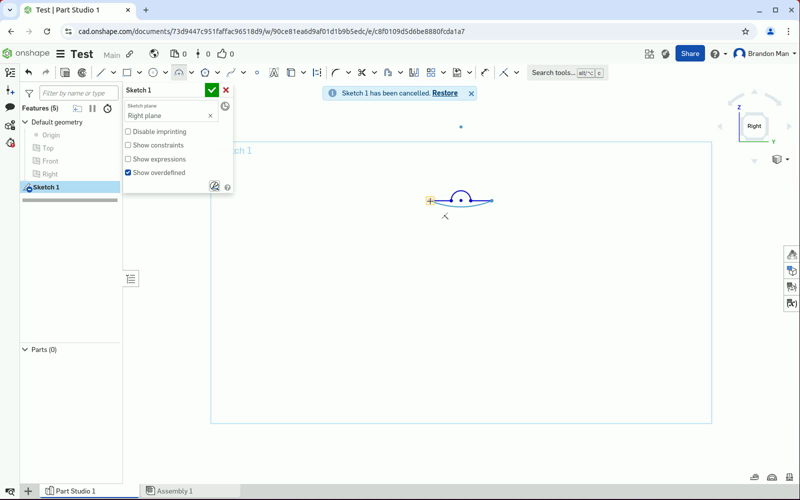
click(430, 200)
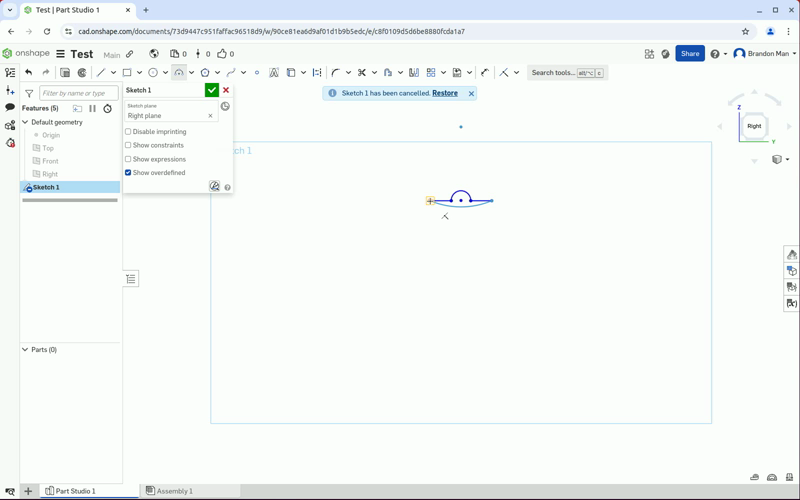
key_down(shift)
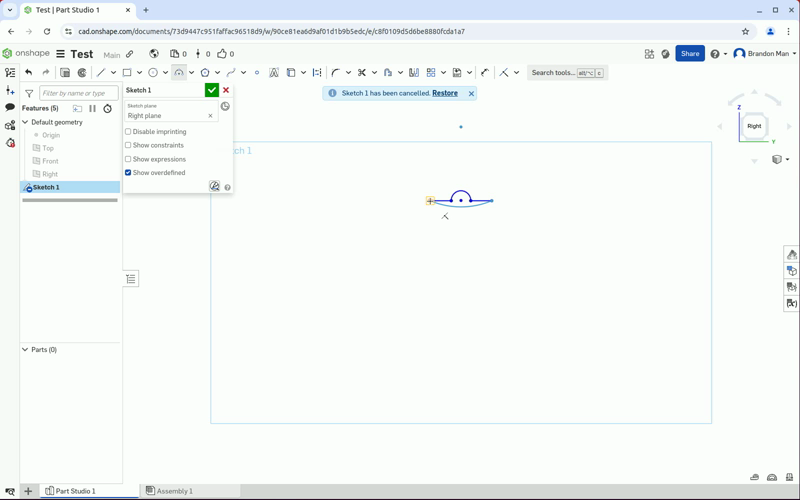
mouse_move(461, 170)
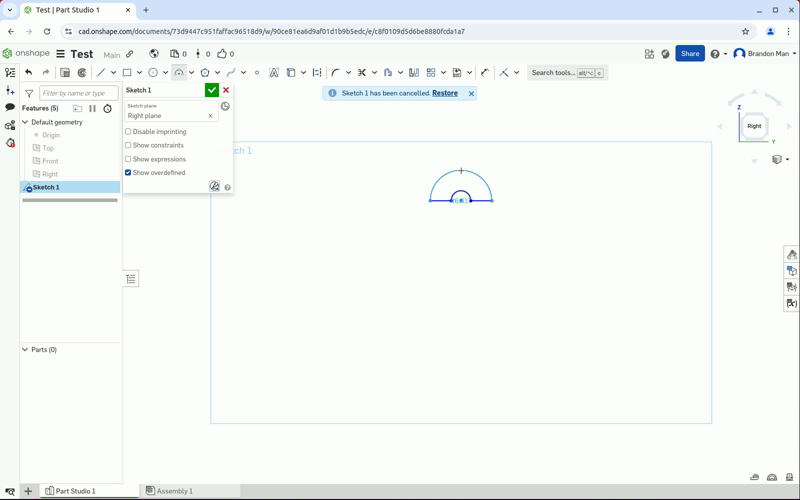
click(461, 170)
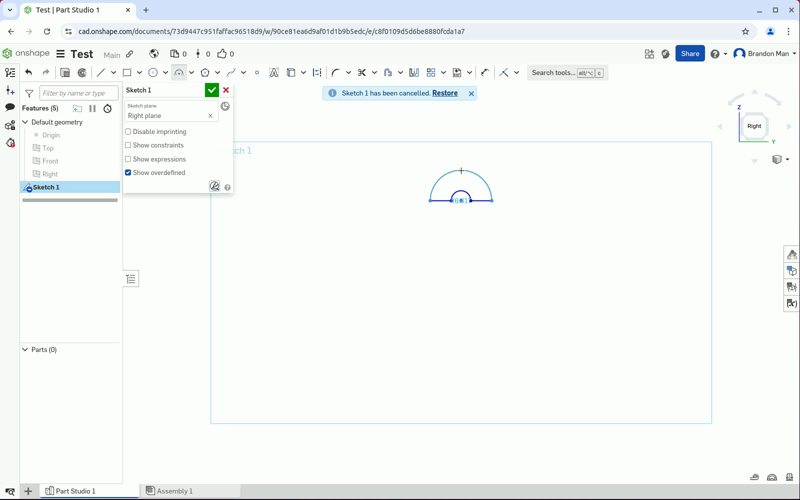
key_up(shift)
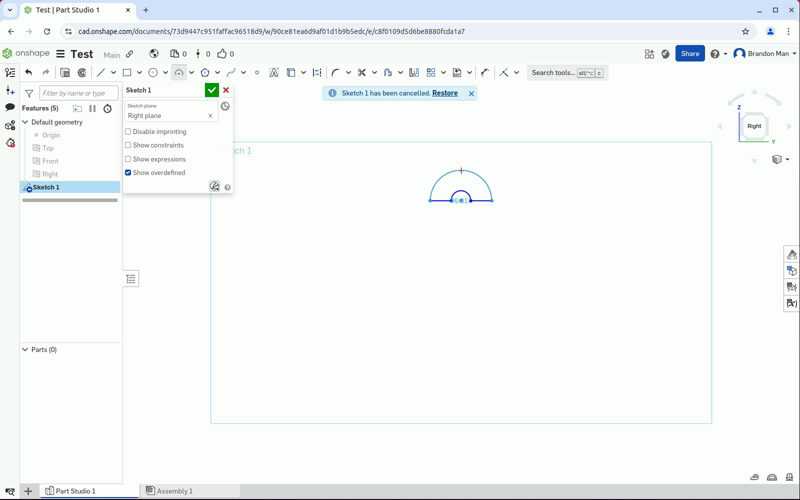
key(esc)
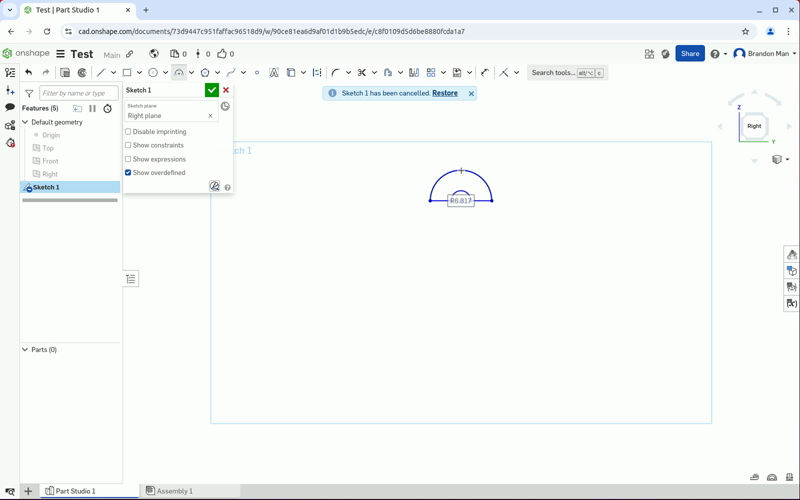
mouse_move(453, 177)
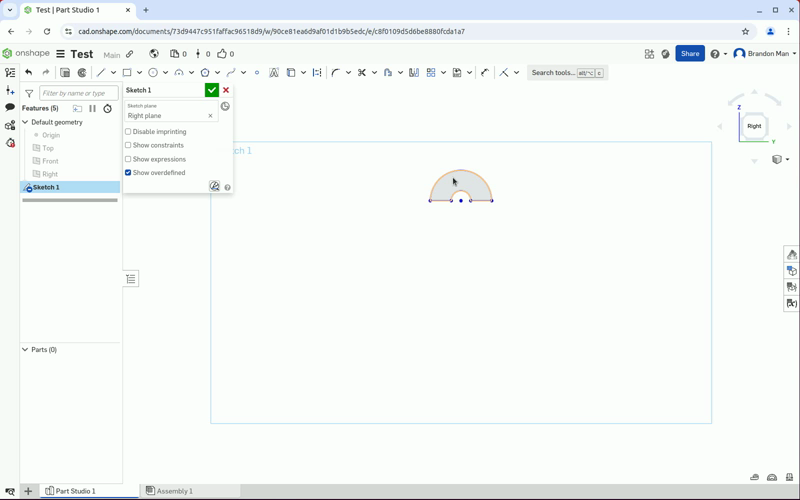
scroll(6)
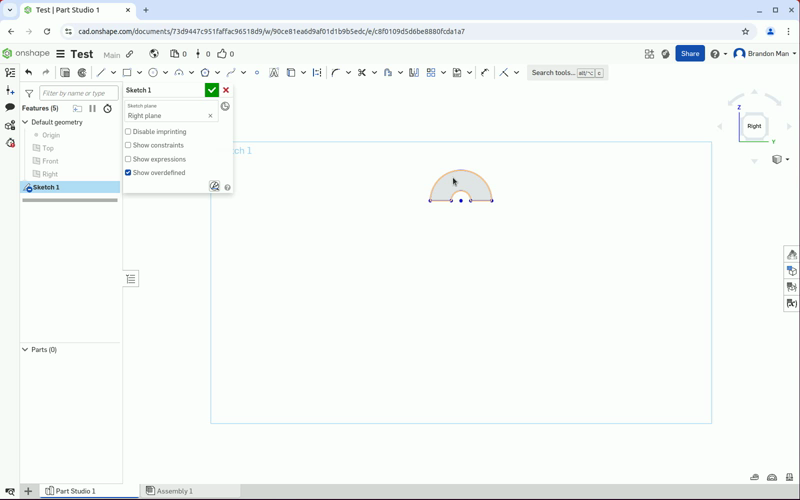
scroll(6)
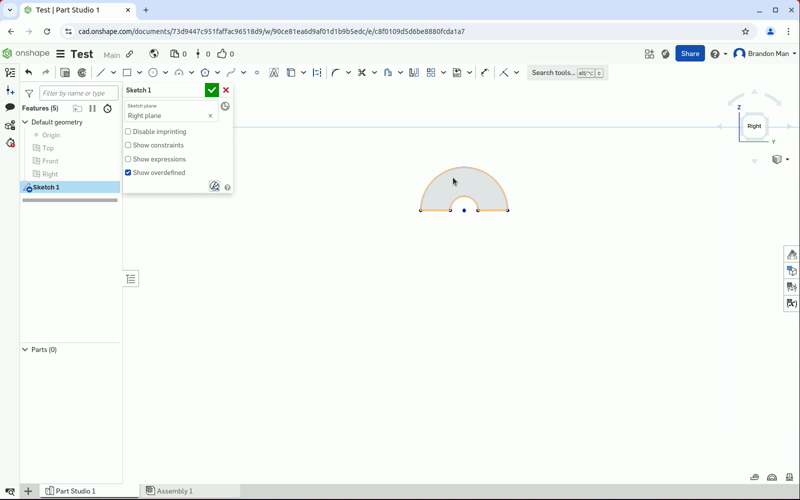
scroll(6)
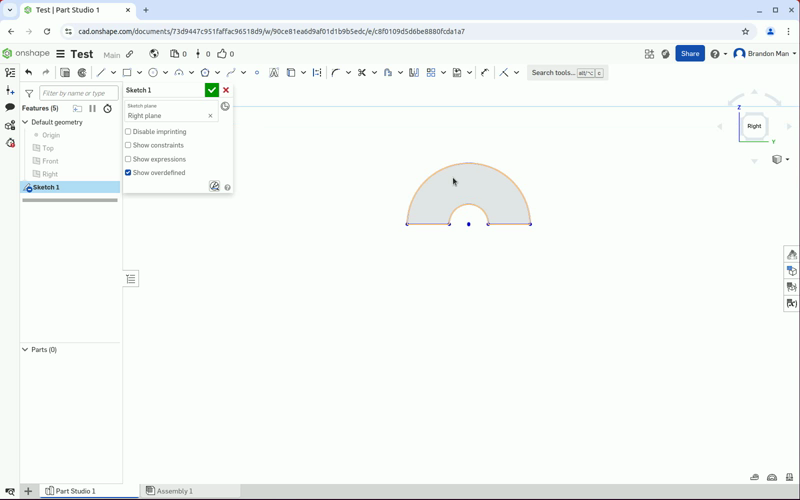
scroll(6)
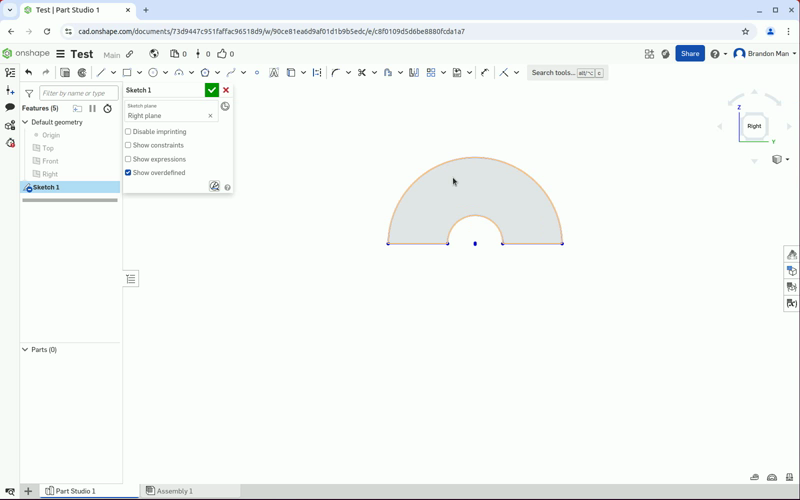
scroll(6)
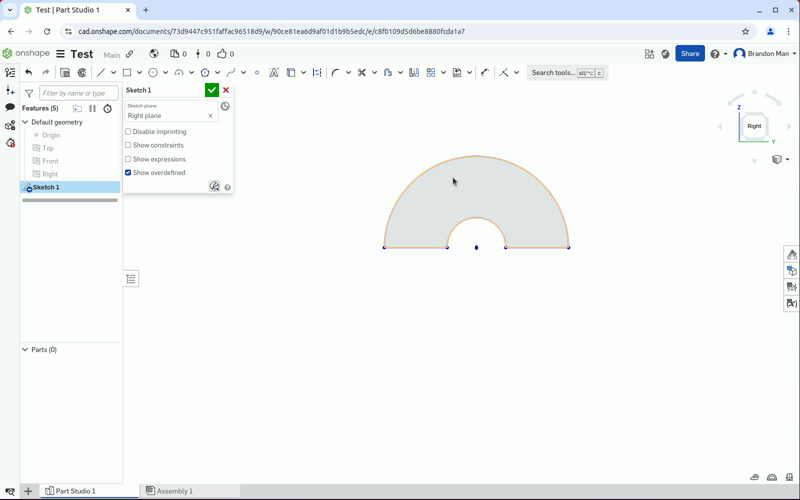
scroll(6)
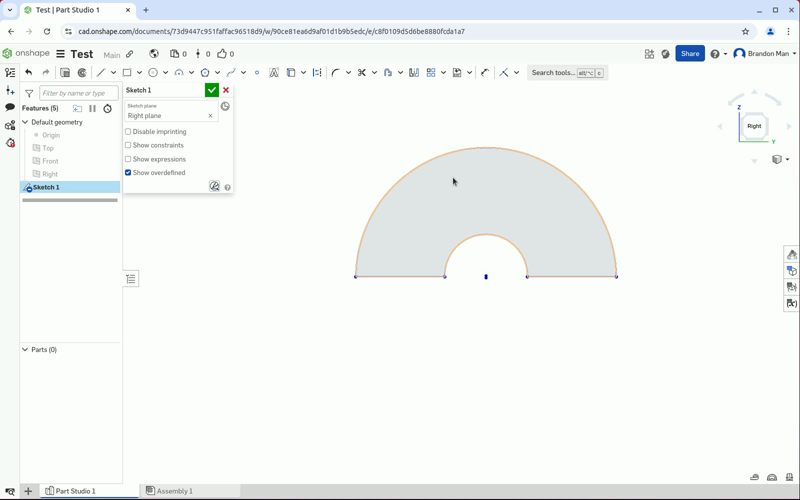
scroll(6)
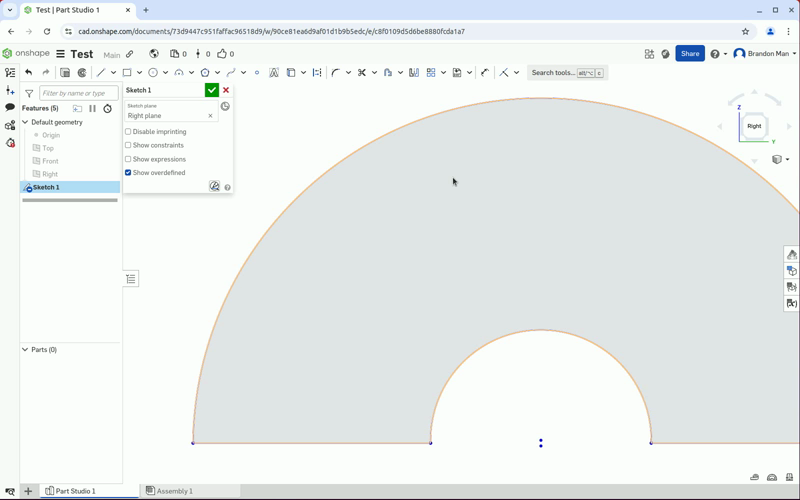
click(453, 177)
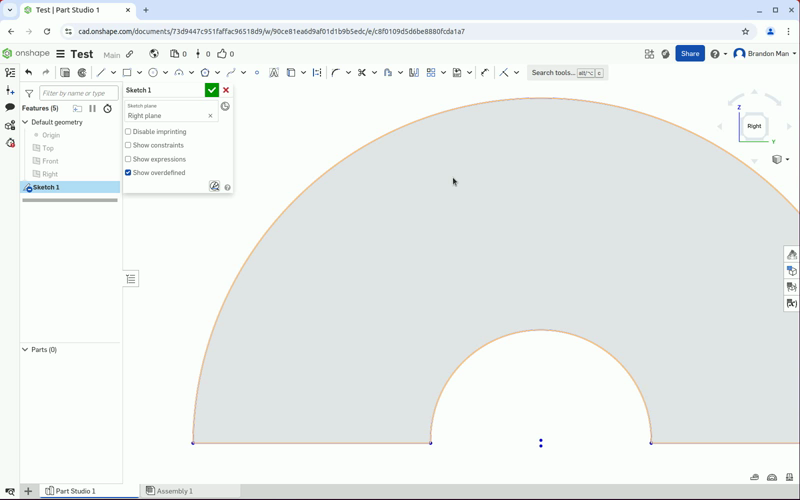
scroll(-6)
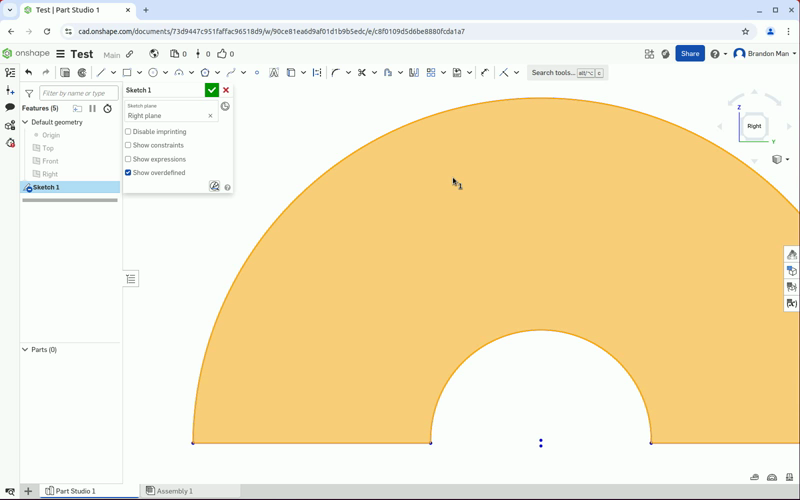
scroll(-6)
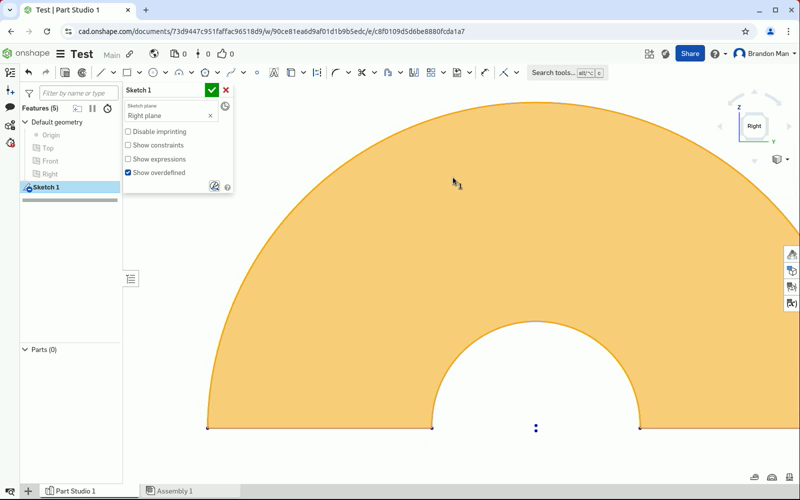
scroll(-6)
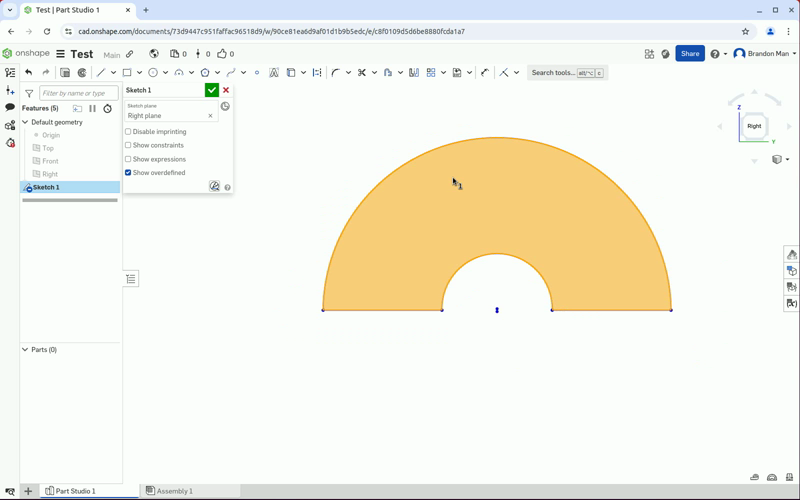
scroll(-6)
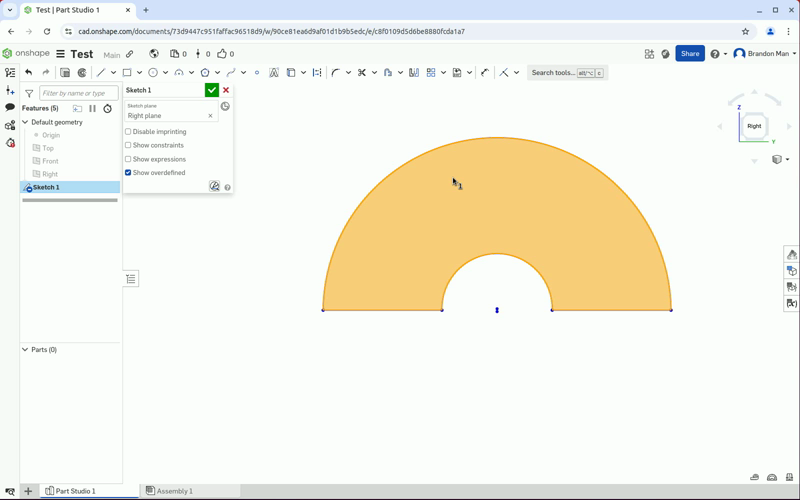
scroll(-6)
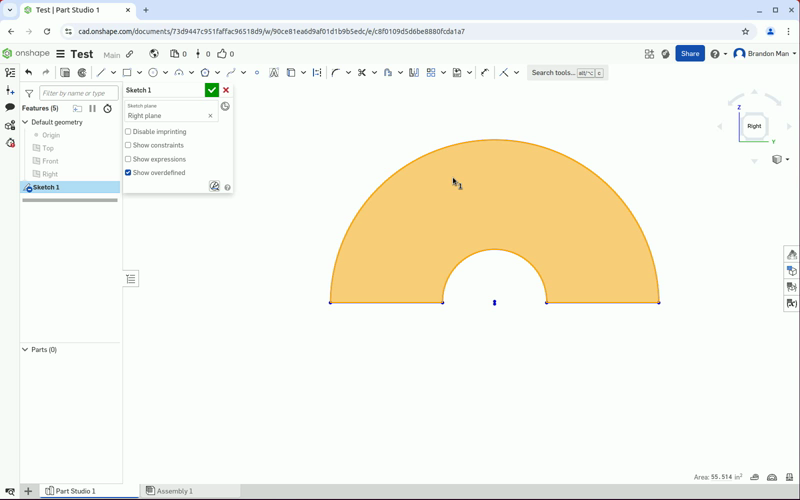
scroll(-6)
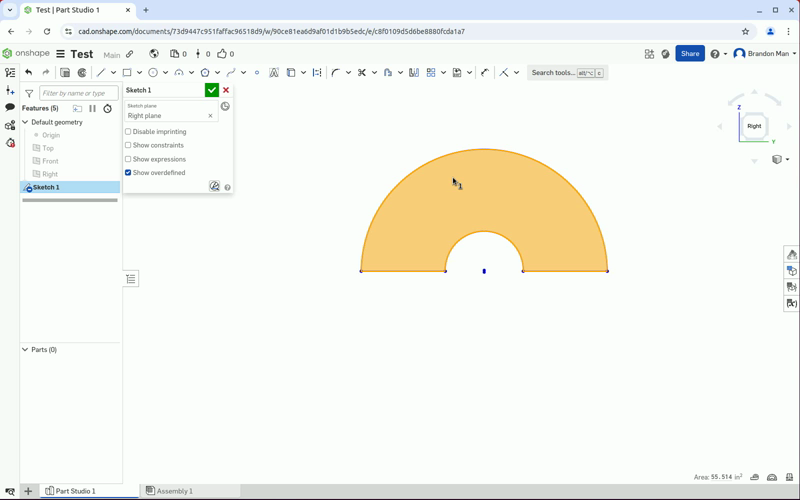
scroll(-6)
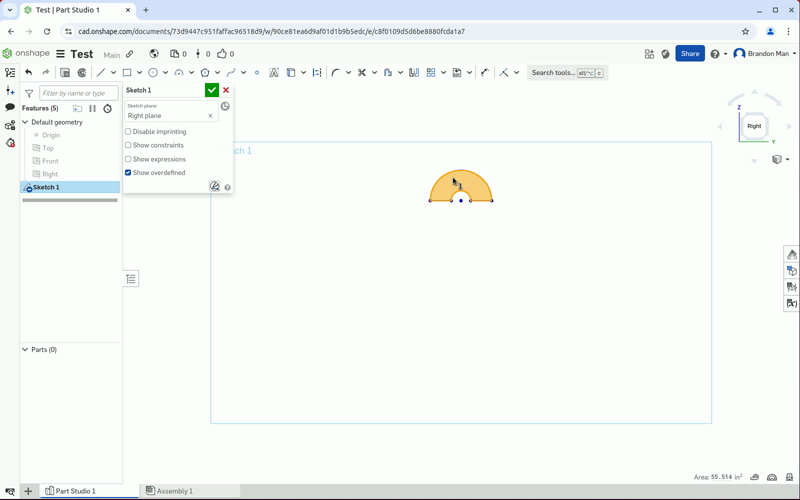
mouse_move(73, 352)
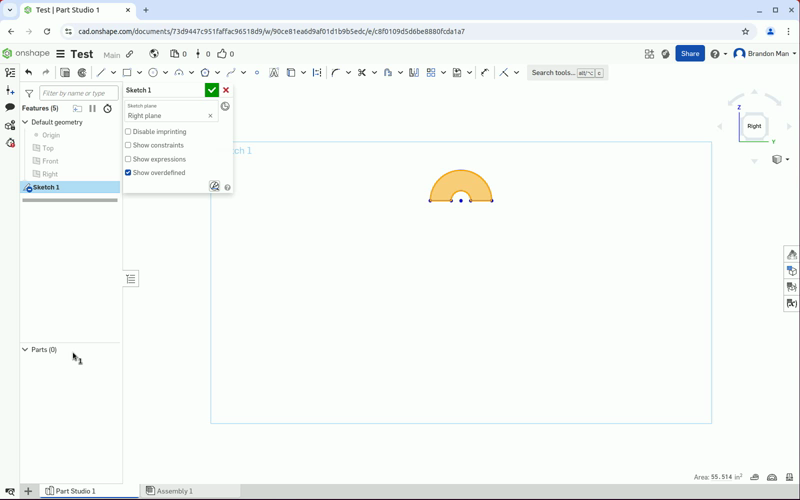
key(shift+y)
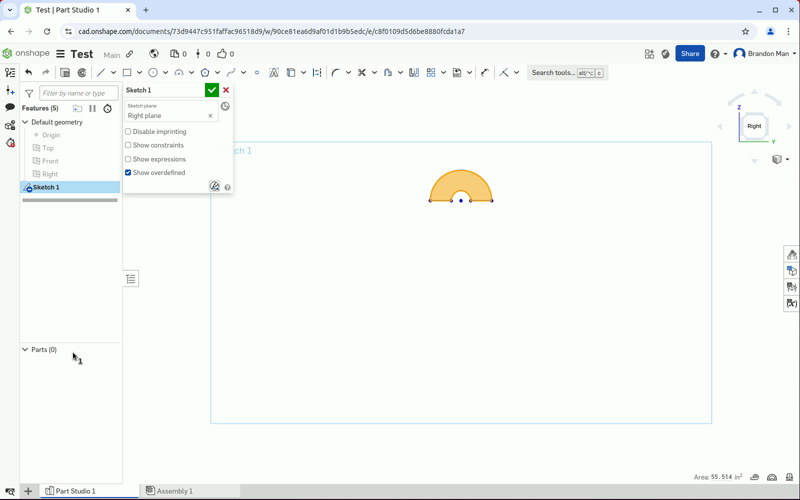
key(shift+e)
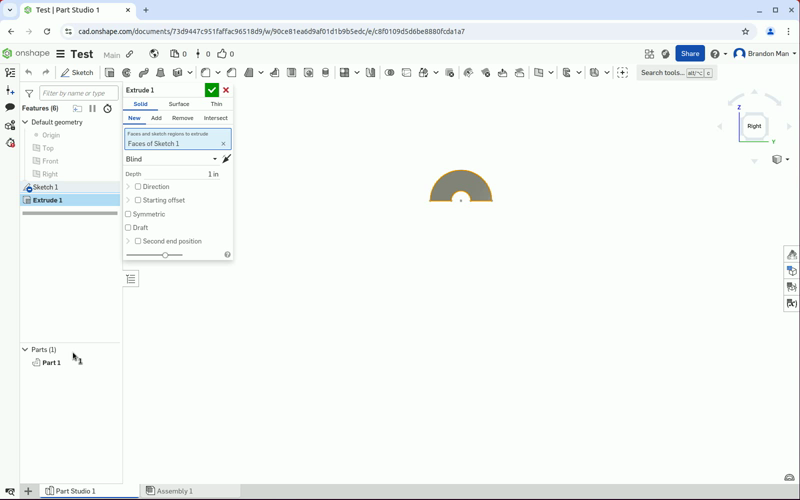
mouse_move(143, 106)
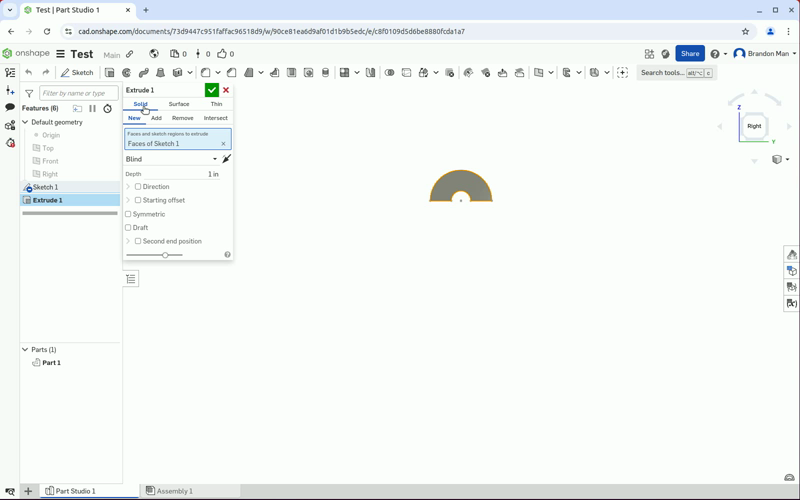
click(143, 106)
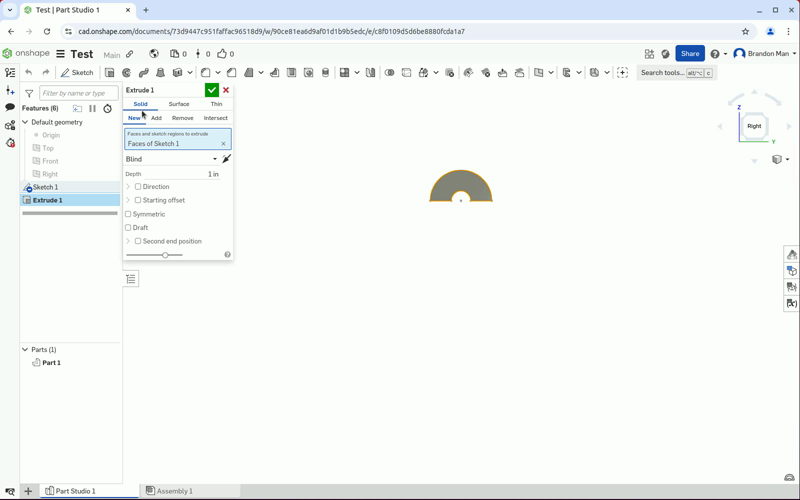
mouse_move(137, 120)
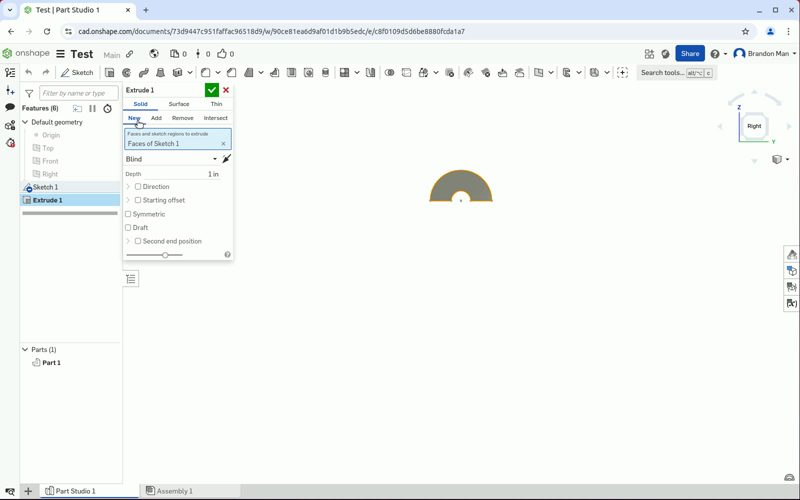
click(137, 120)
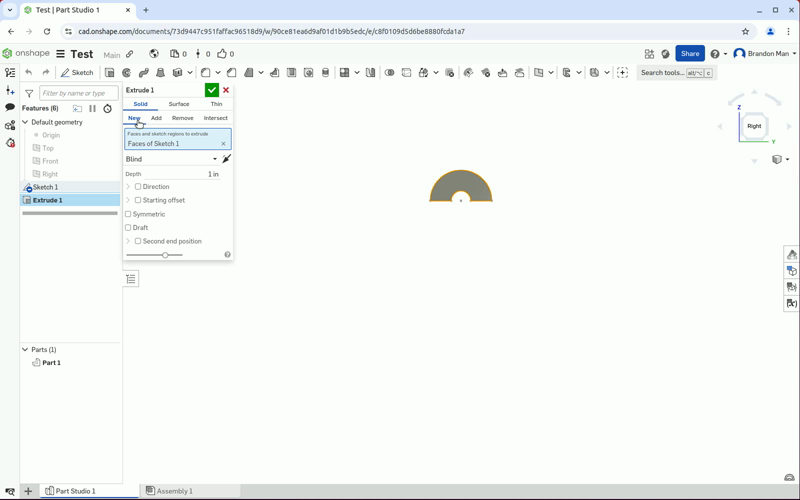
key(tab, 4)
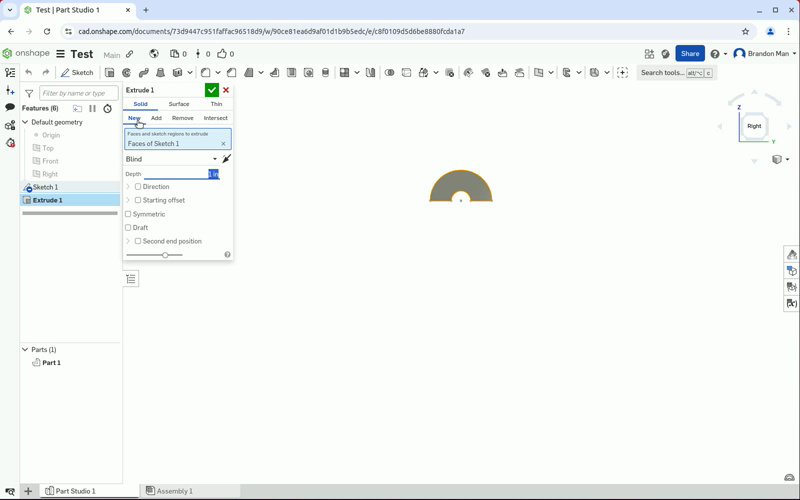
text(4.092)
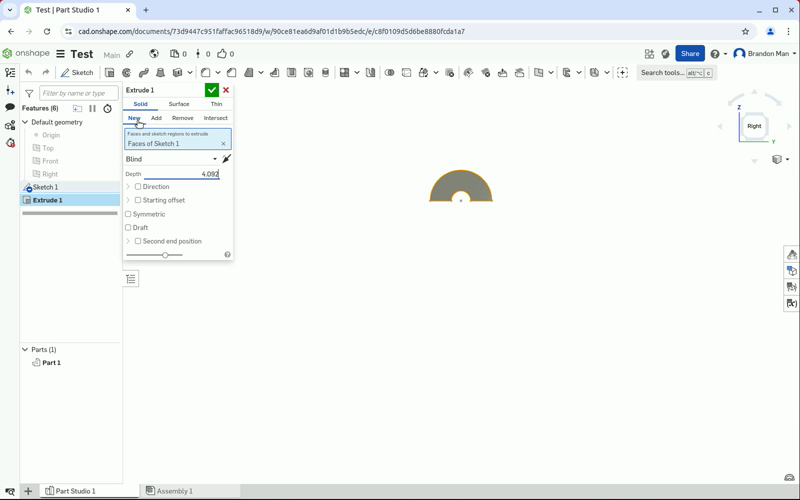
key(enter)
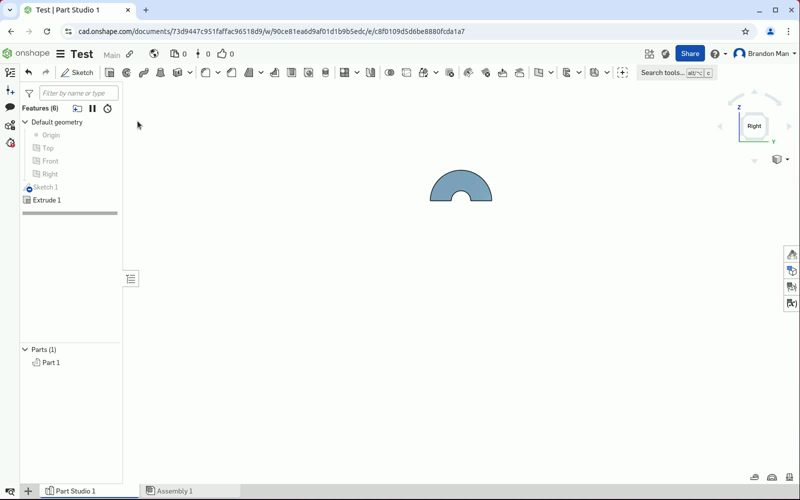
key(shift+h)
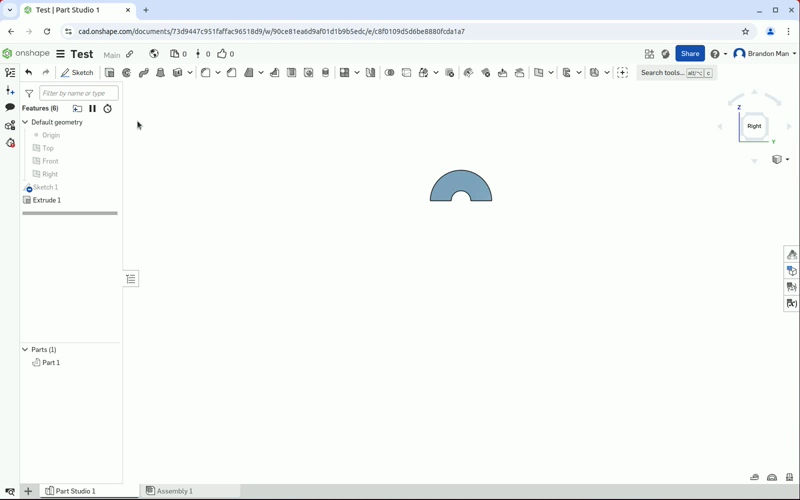
key(shift+h)
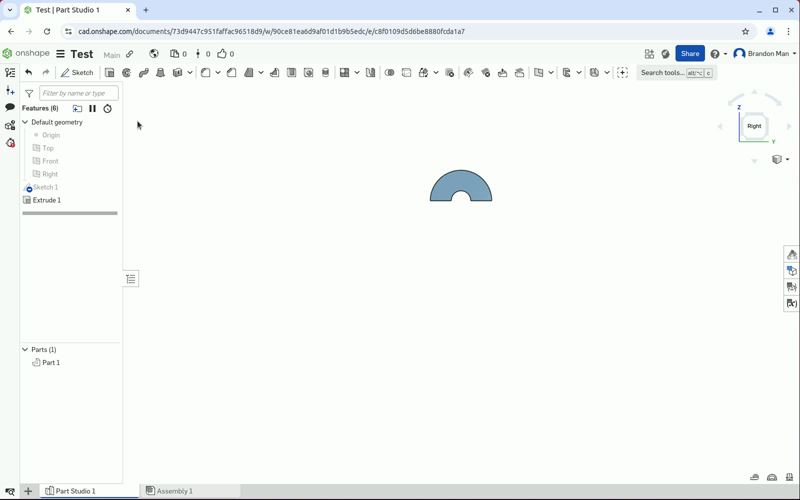
mouse_move(73, 189)
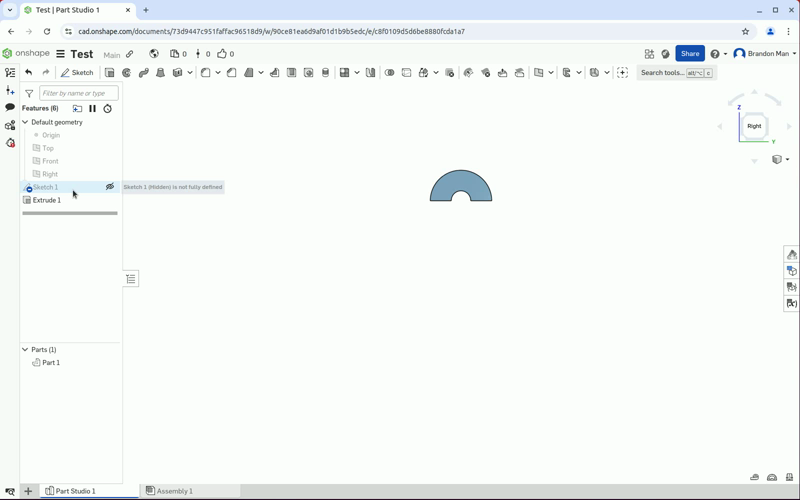
click(73, 189)
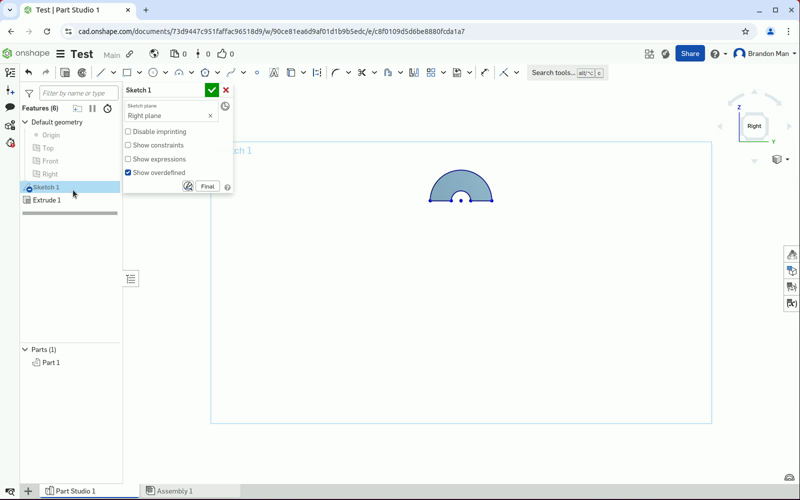
mouse_move(229, 92)
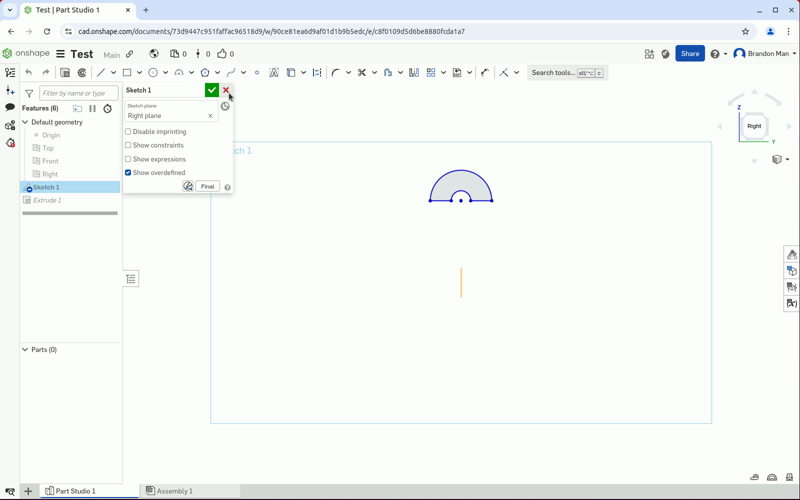
click(229, 92)
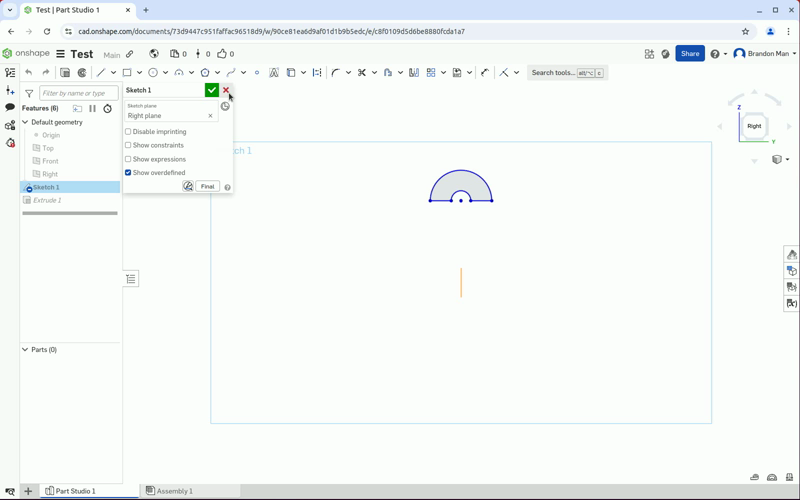
key(shift+s)
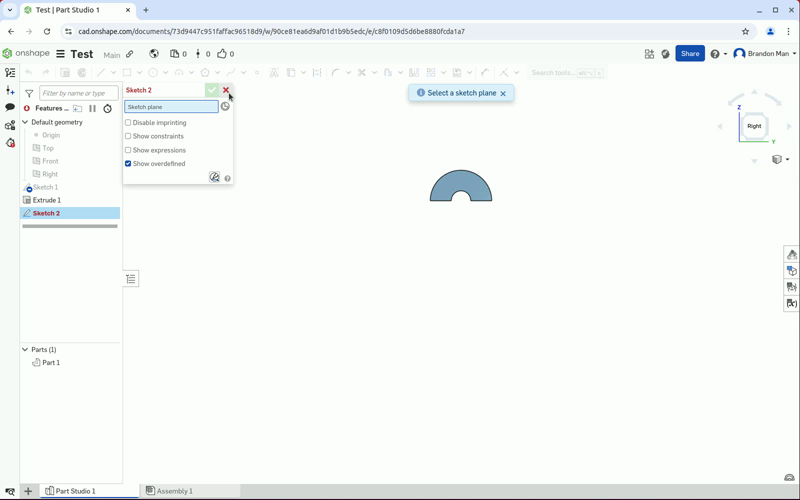
mouse_move(73, 176)
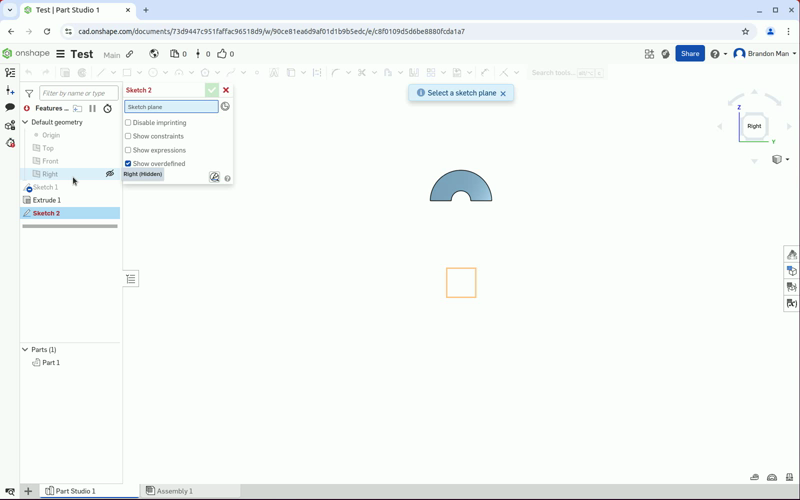
click(73, 176)
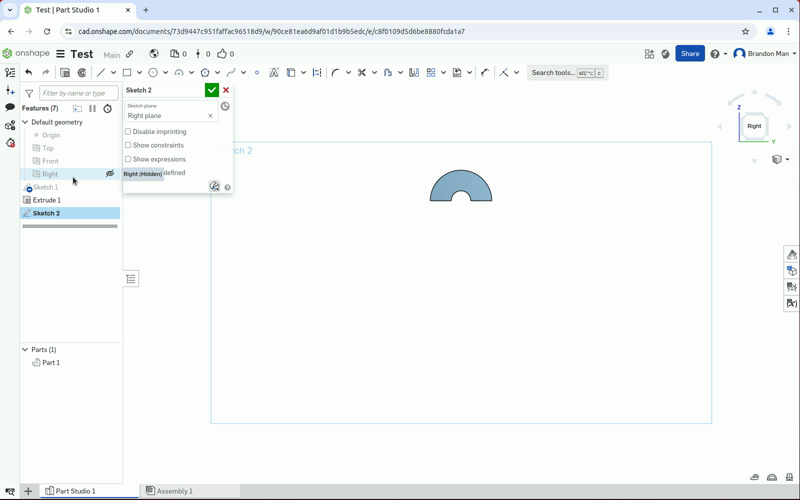
mouse_move(73, 352)
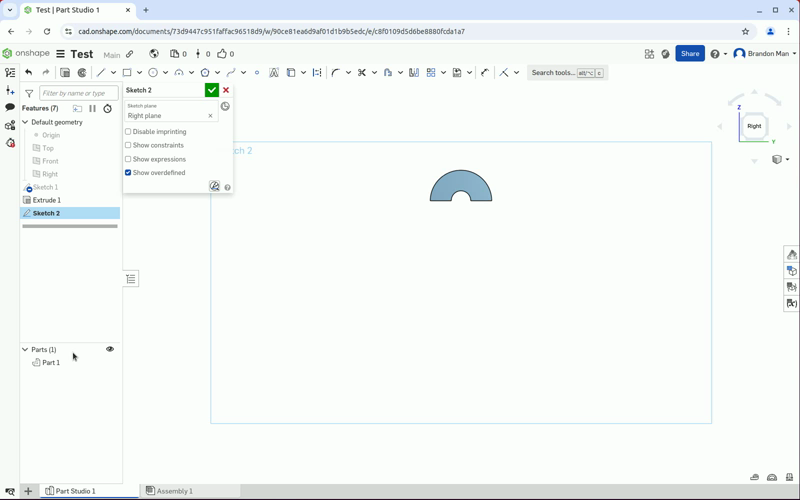
key(y)
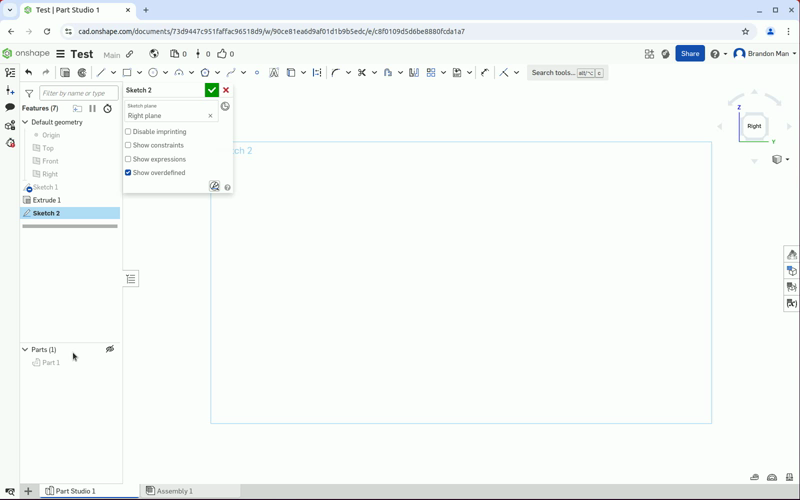
key(a)
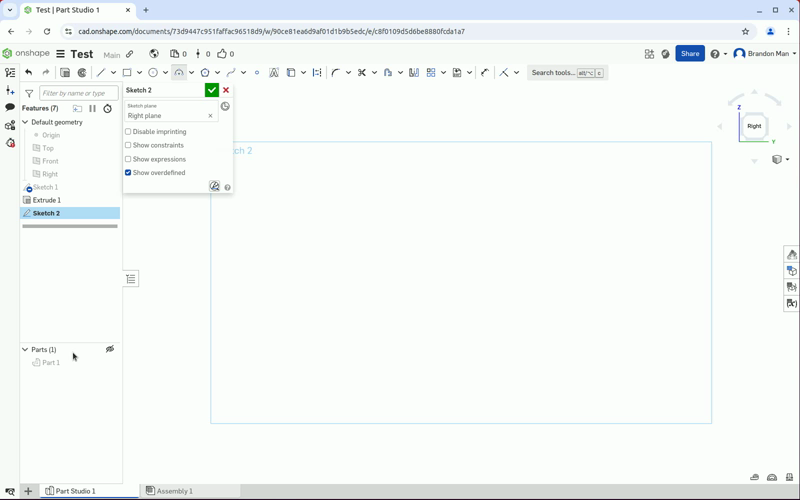
key_down(shift)
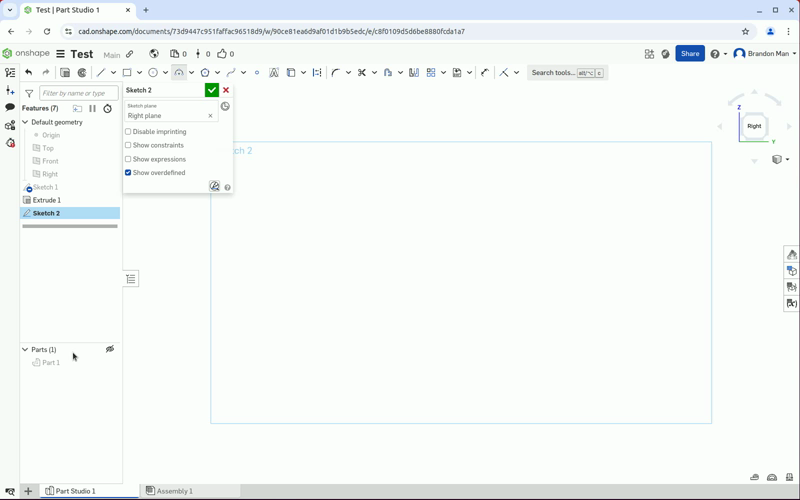
mouse_move(430, 282)
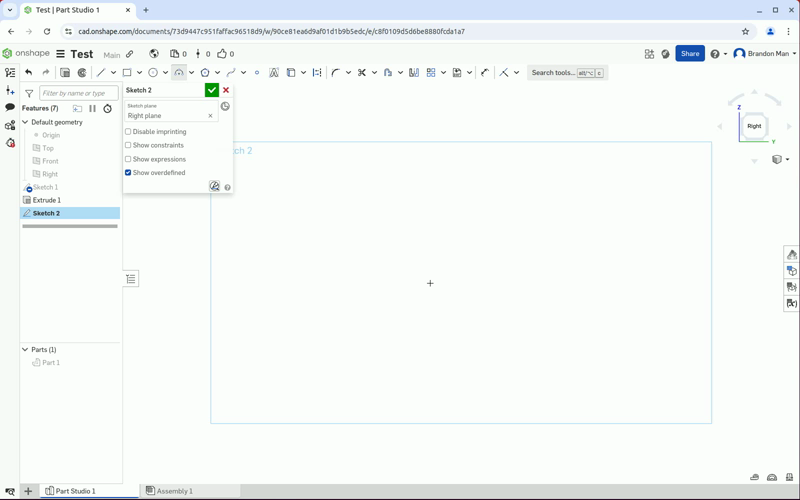
click(430, 282)
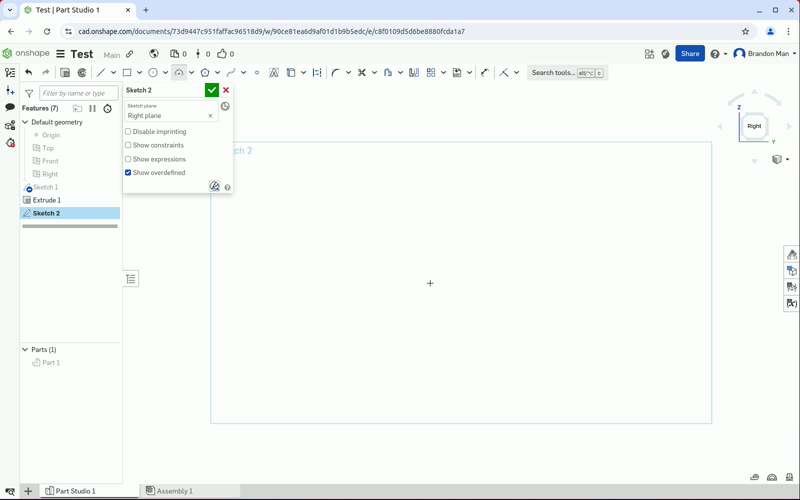
key_up(shift)
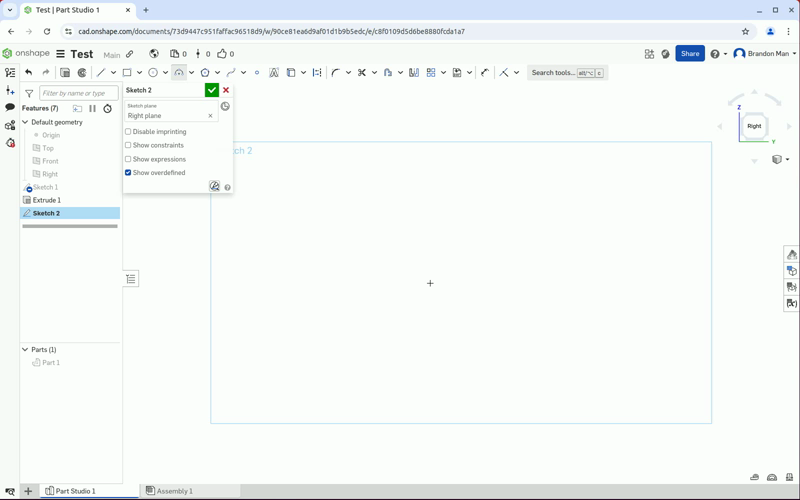
key_down(shift)
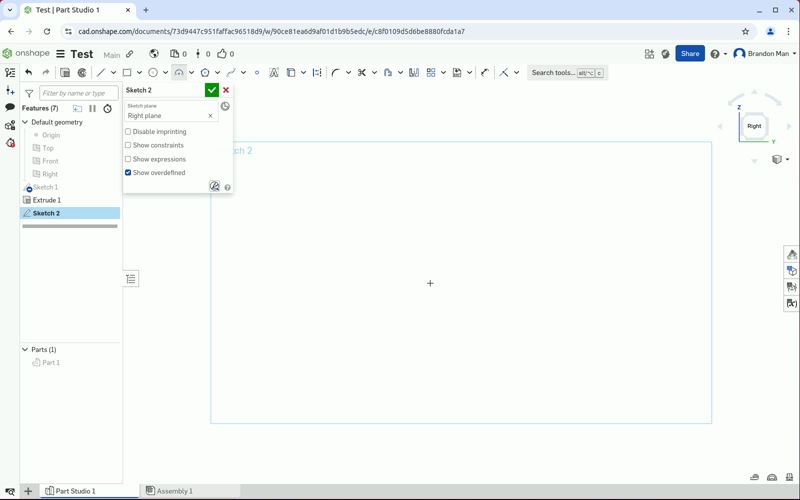
mouse_move(492, 282)
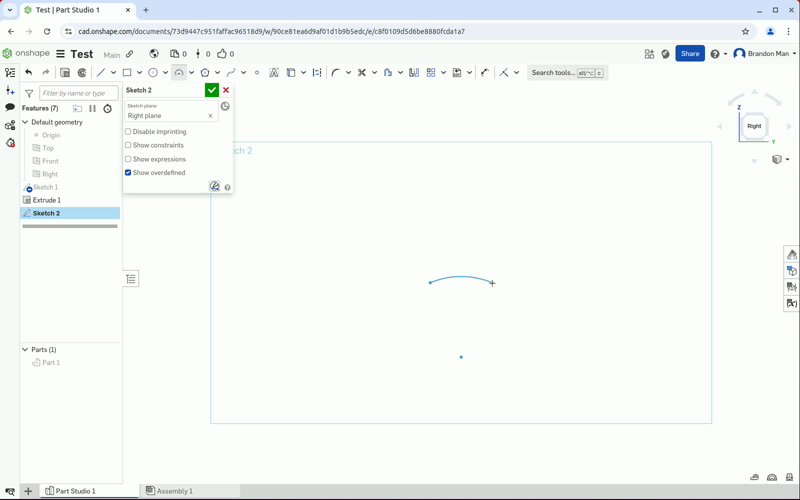
click(492, 282)
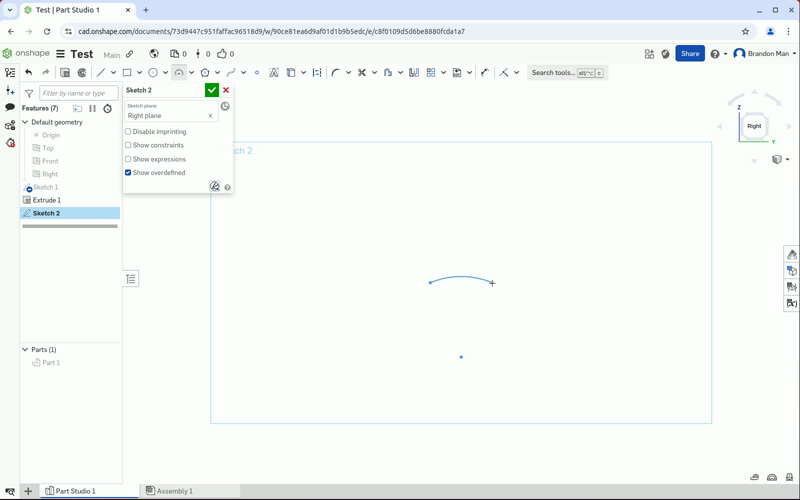
mouse_move(461, 313)
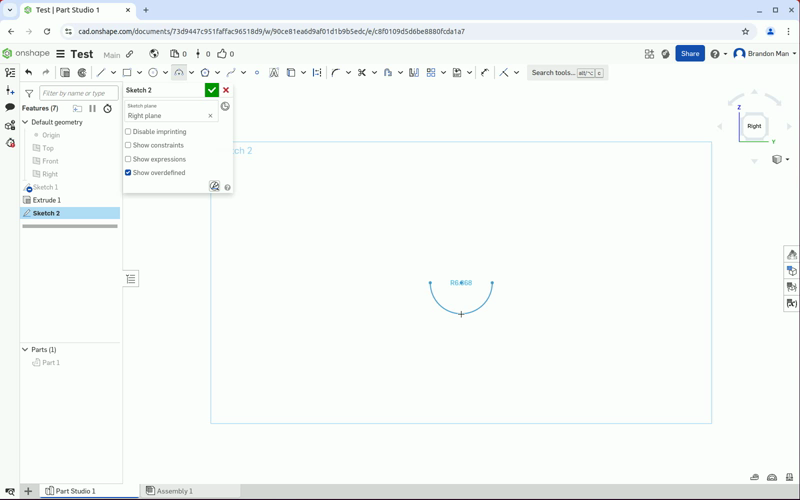
click(461, 313)
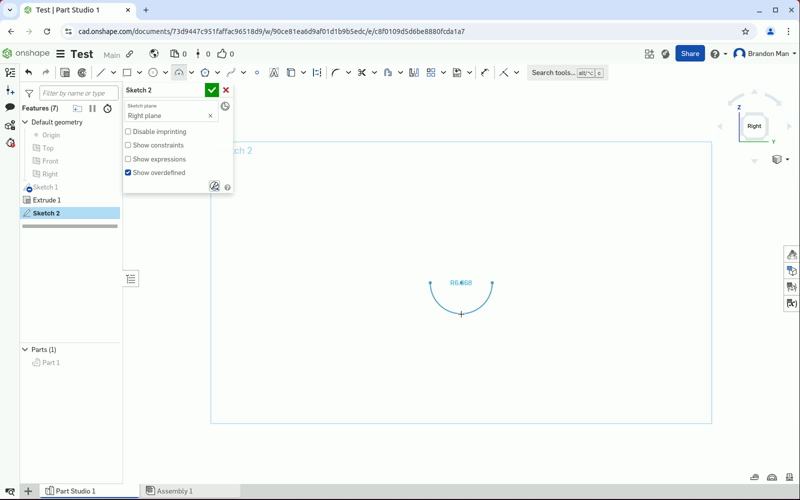
key_up(shift)
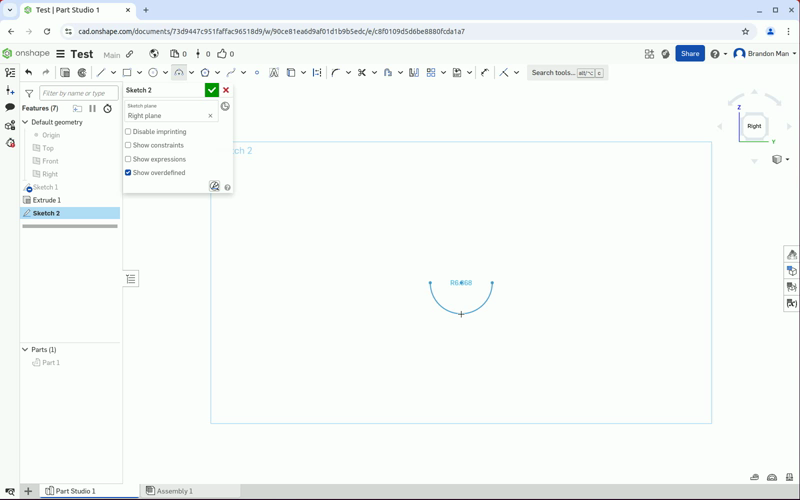
key(esc)
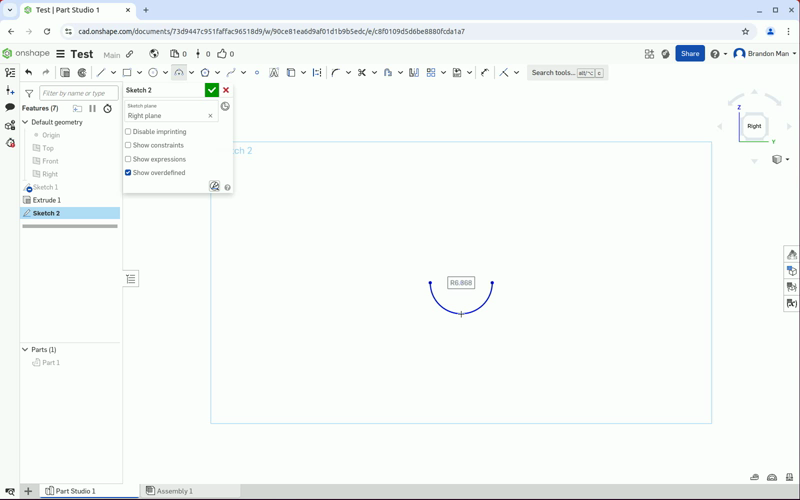
key(l)
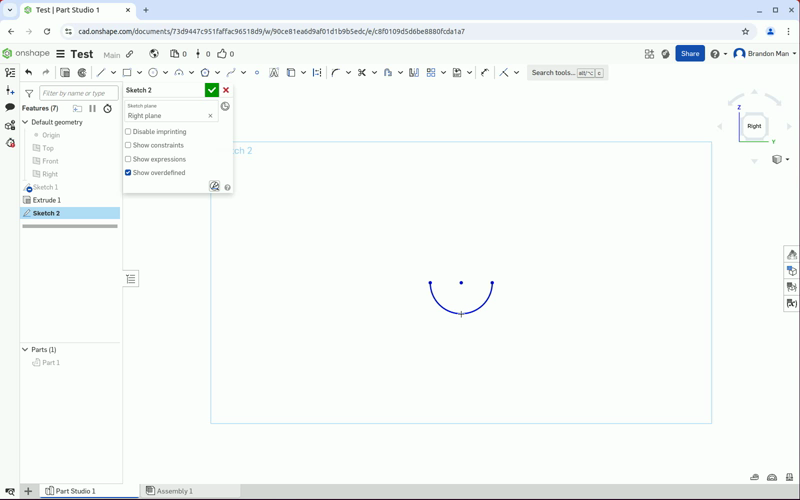
mouse_move(492, 282)
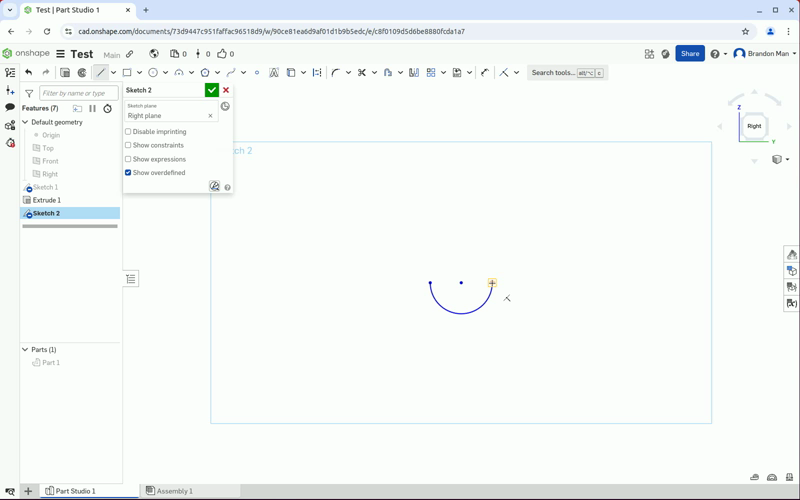
click(492, 282)
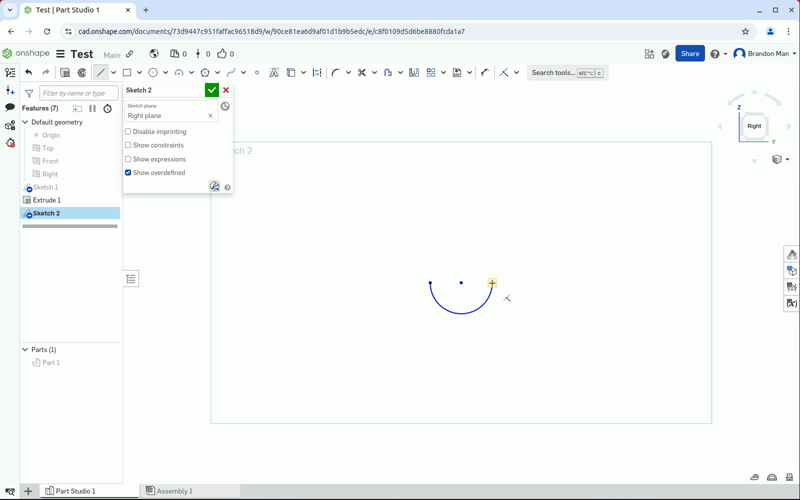
key_down(shift)
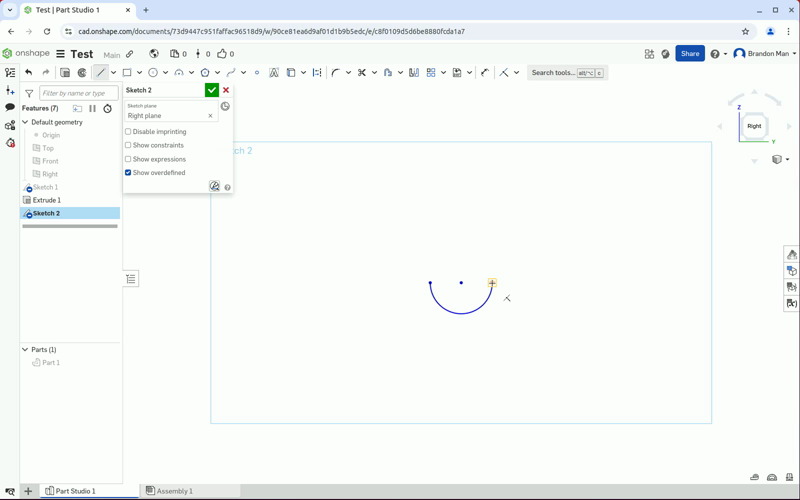
mouse_move(492, 200)
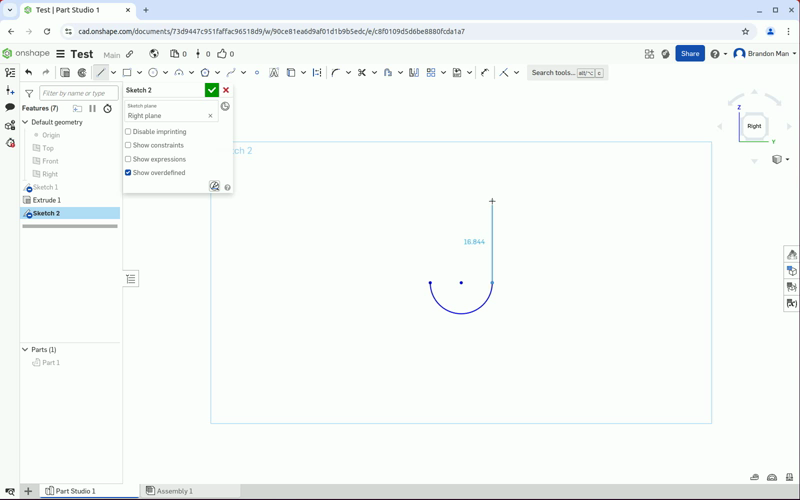
click(492, 200)
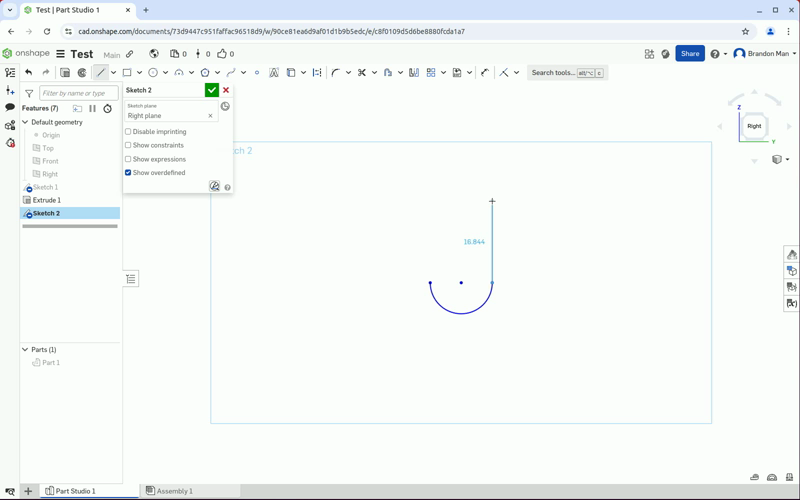
key_up(shift)
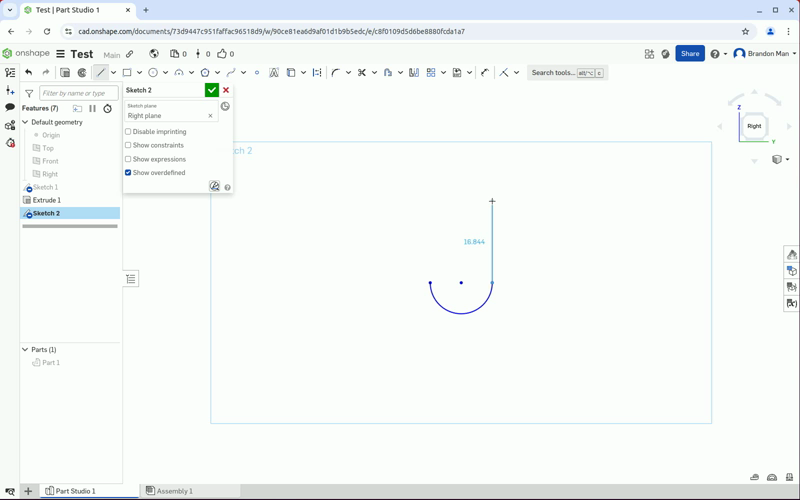
key_down(shift)
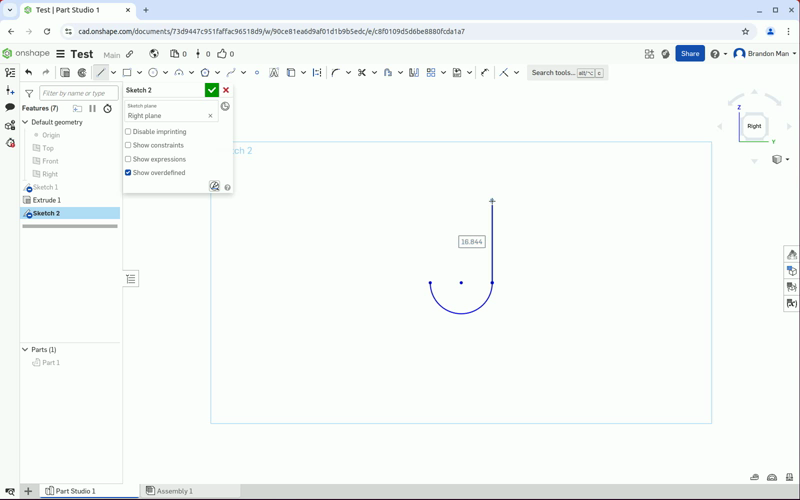
mouse_move(522, 200)
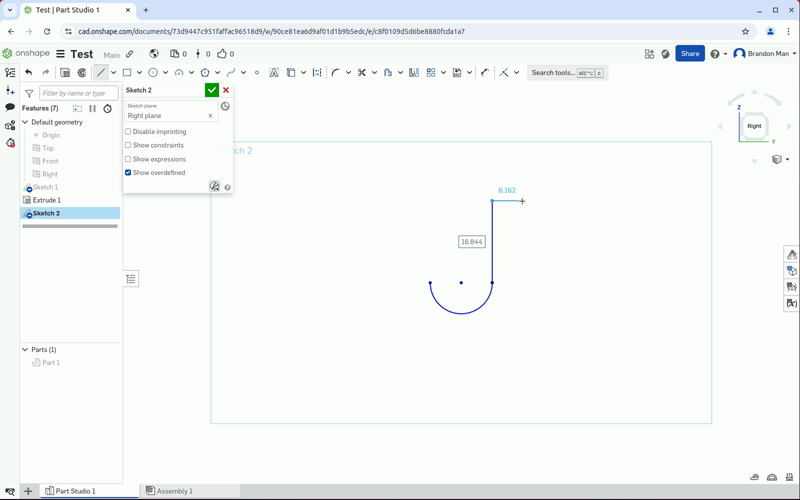
mouse_move(471, 200)
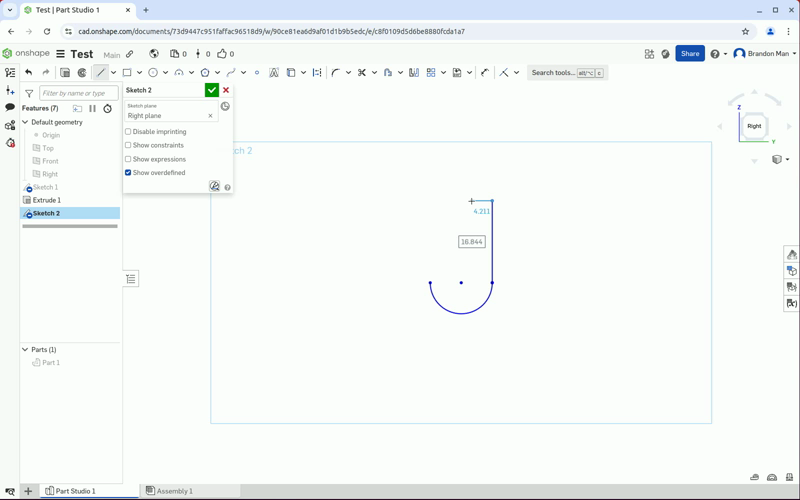
click(471, 200)
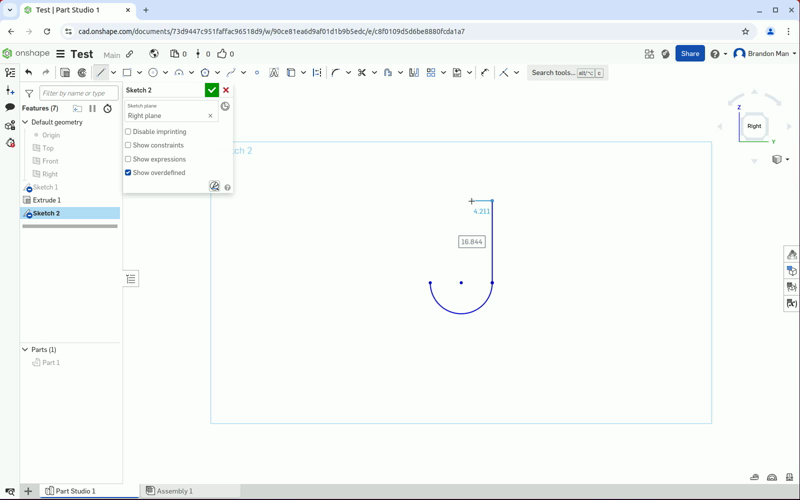
key_up(shift)
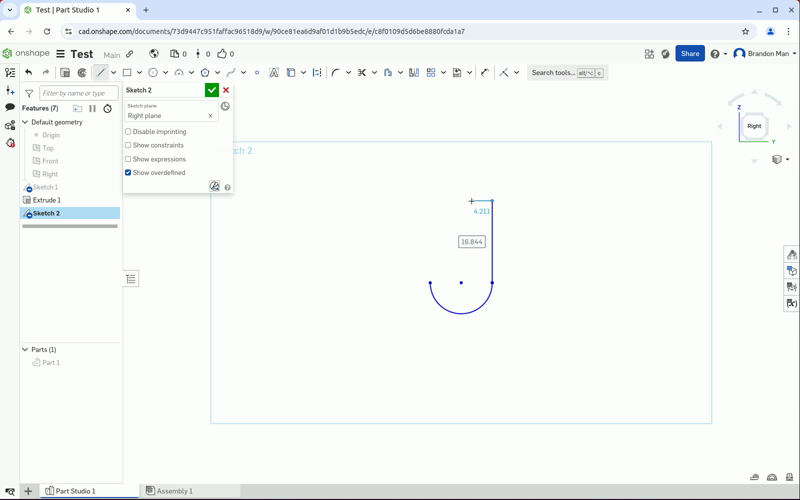
key(esc)
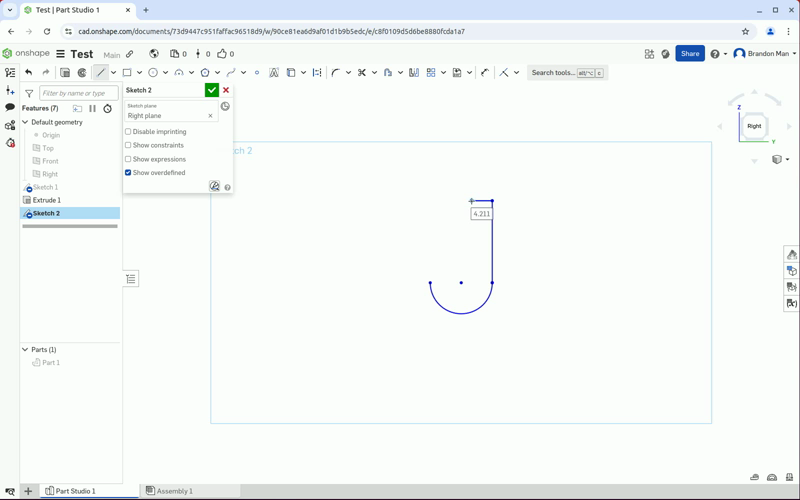
key(a)
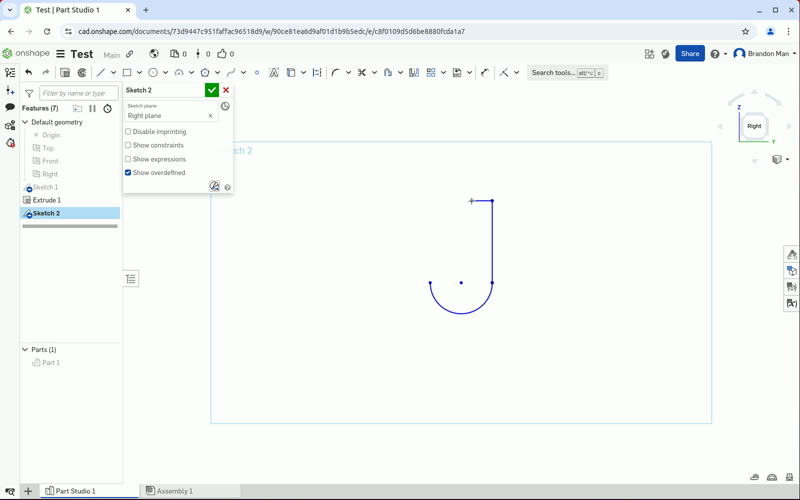
mouse_move(471, 200)
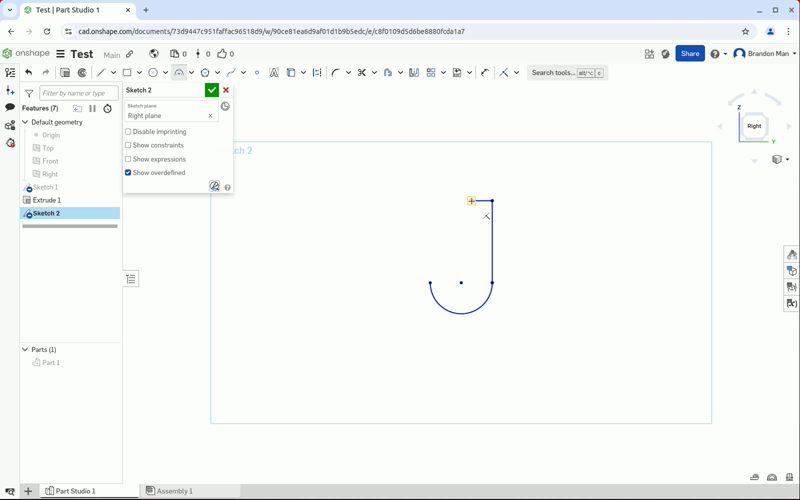
click(471, 200)
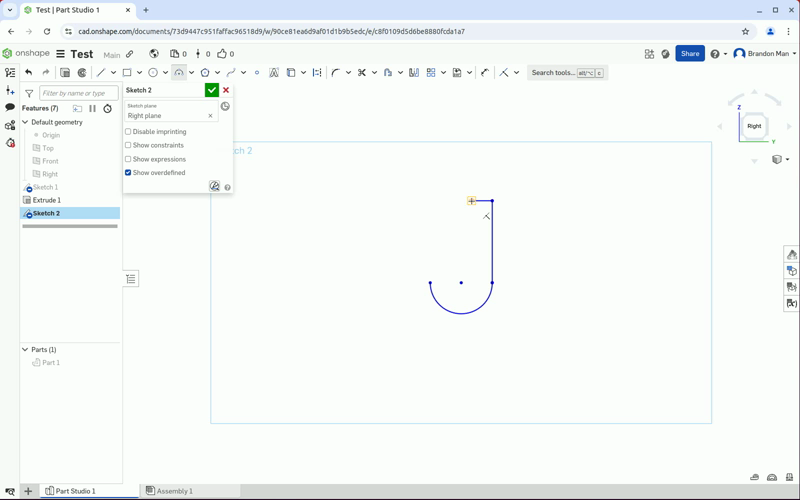
key_down(shift)
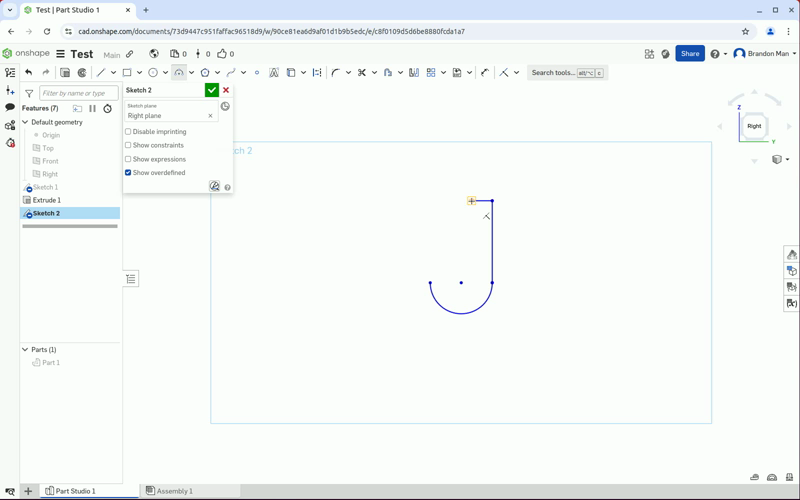
mouse_move(451, 200)
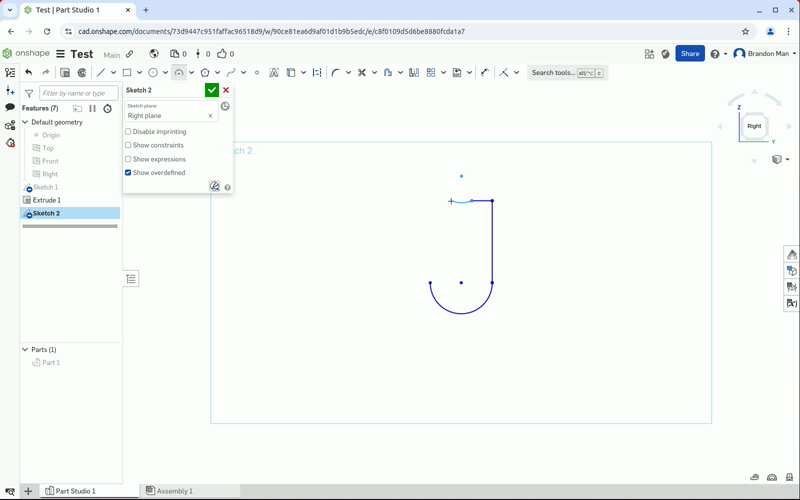
click(451, 200)
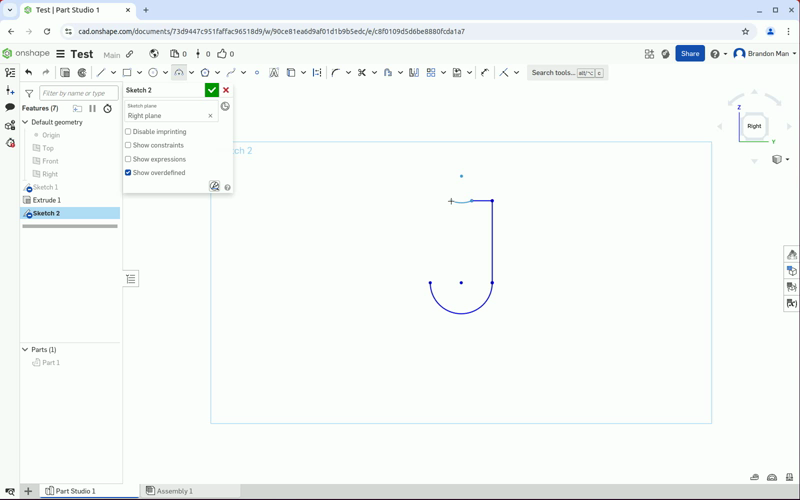
mouse_move(461, 210)
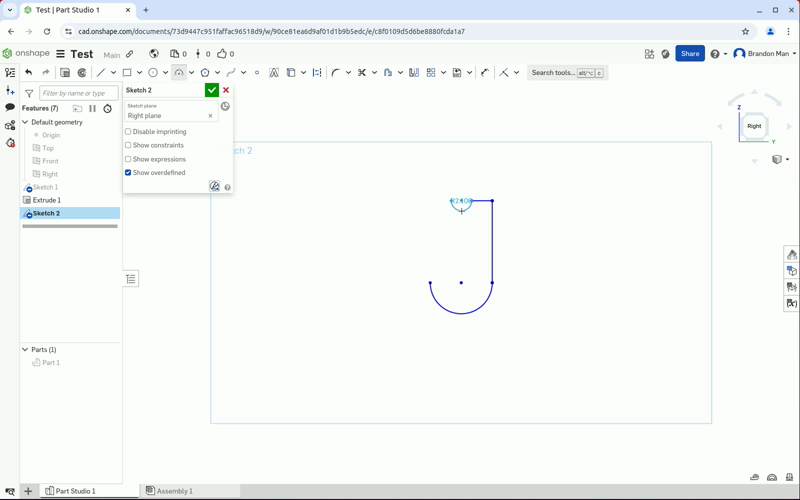
click(461, 210)
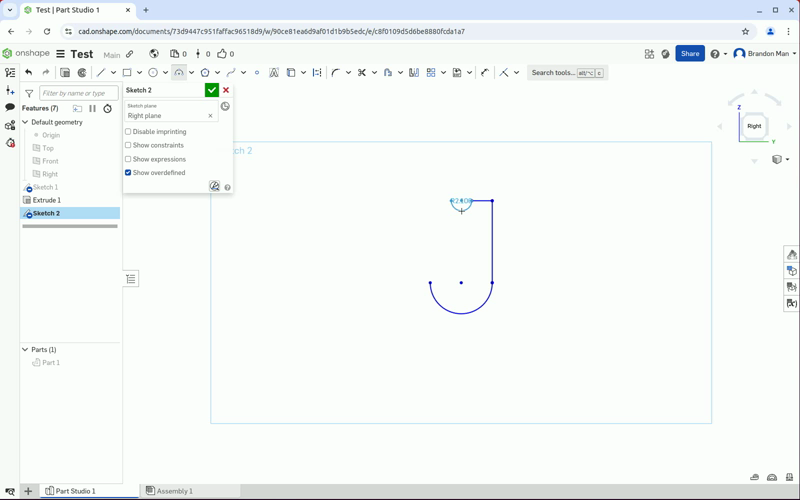
key_up(shift)
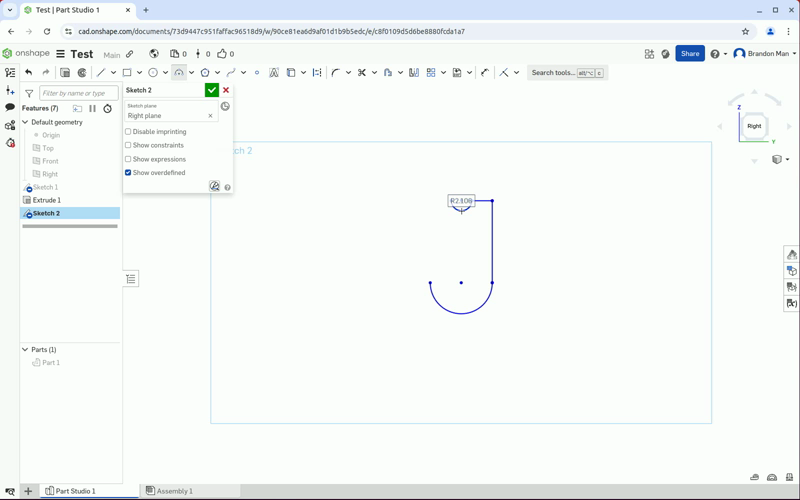
key(esc)
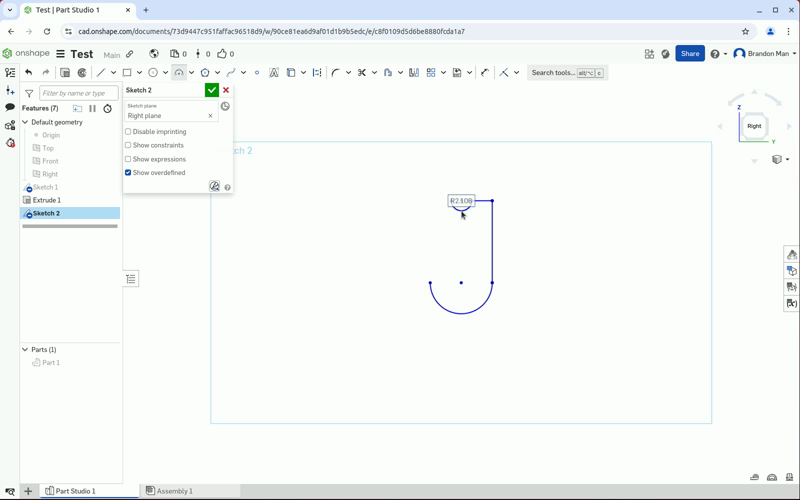
key(l)
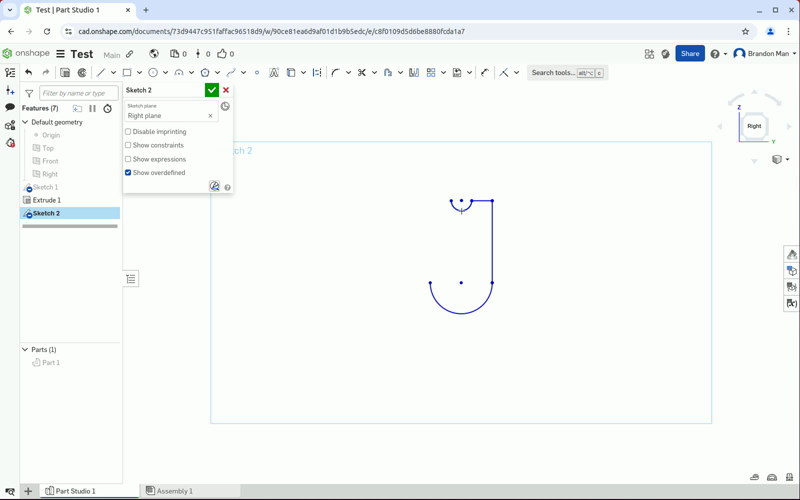
mouse_move(451, 200)
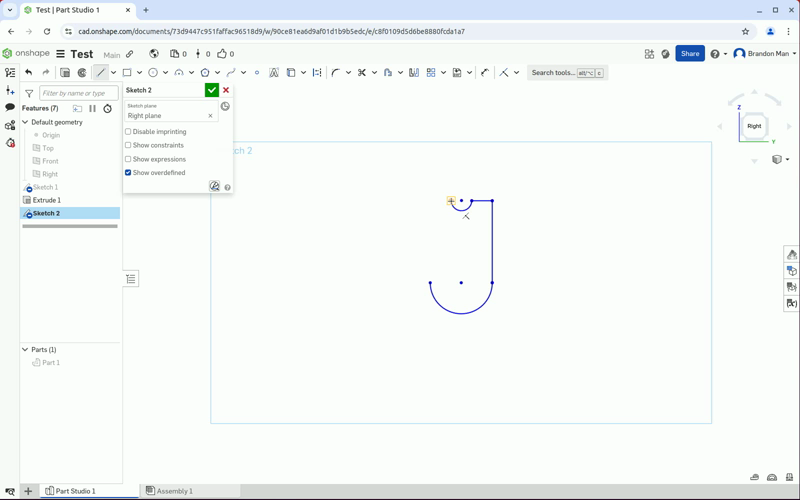
click(451, 200)
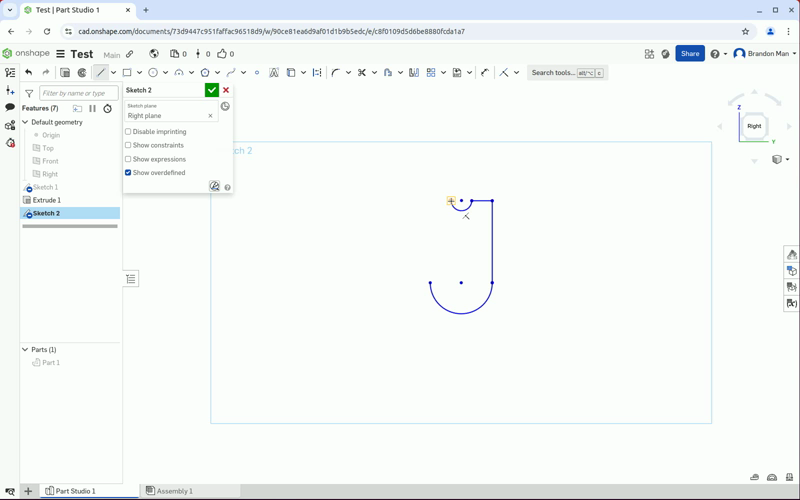
key_down(shift)
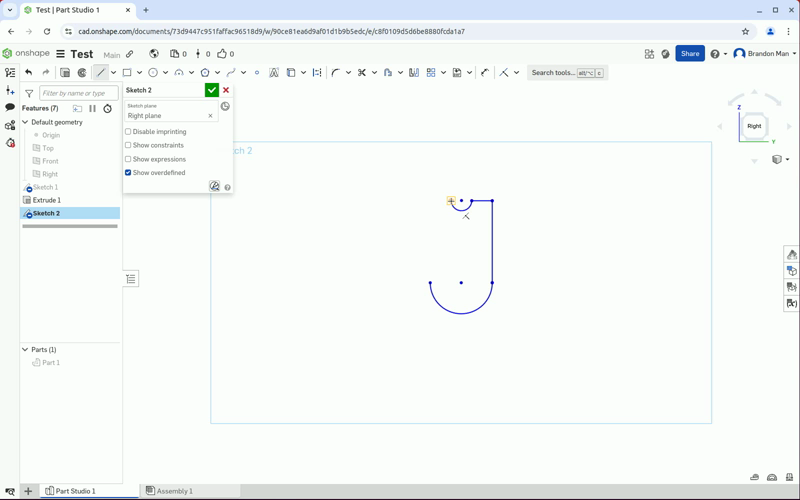
mouse_move(481, 200)
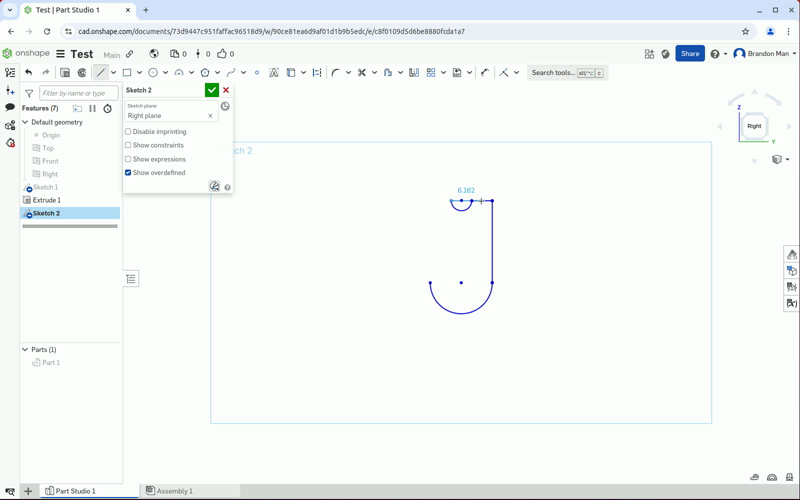
mouse_move(430, 200)
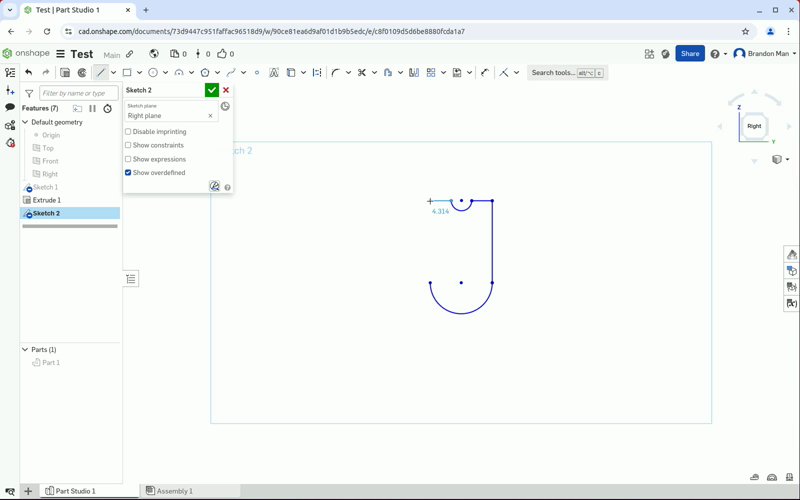
click(430, 200)
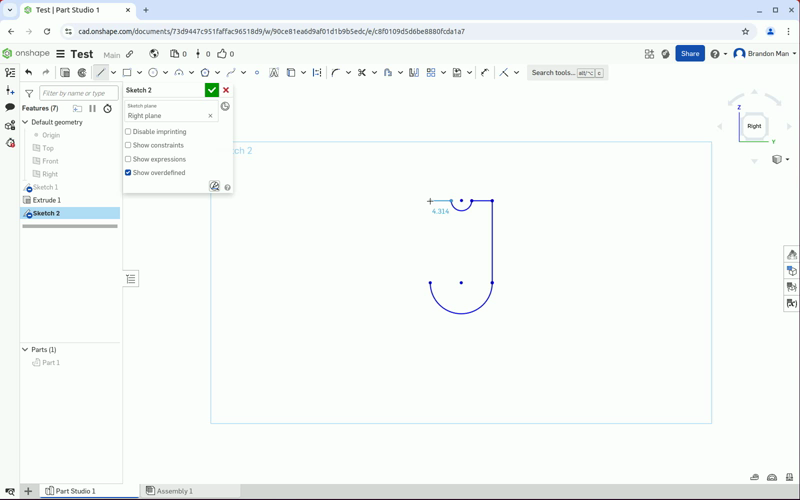
key_up(shift)
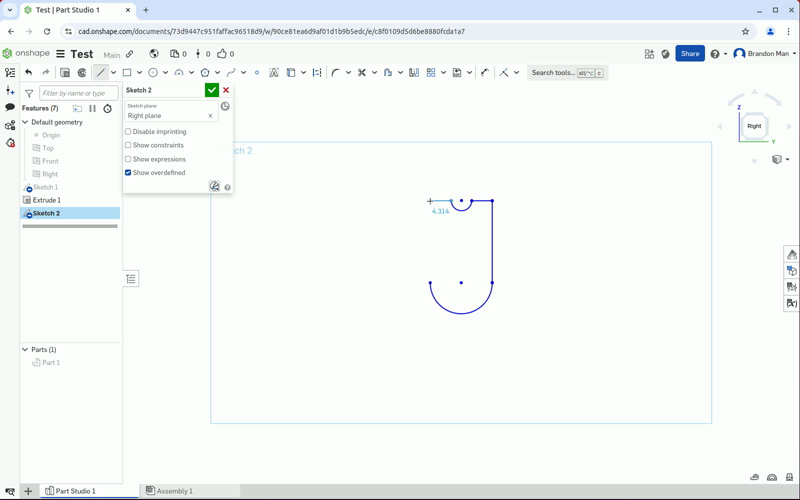
key_down(shift)
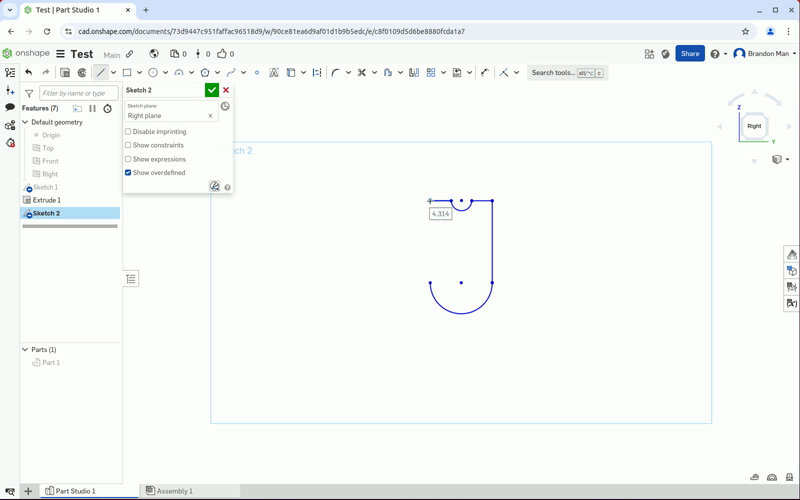
mouse_move(430, 282)
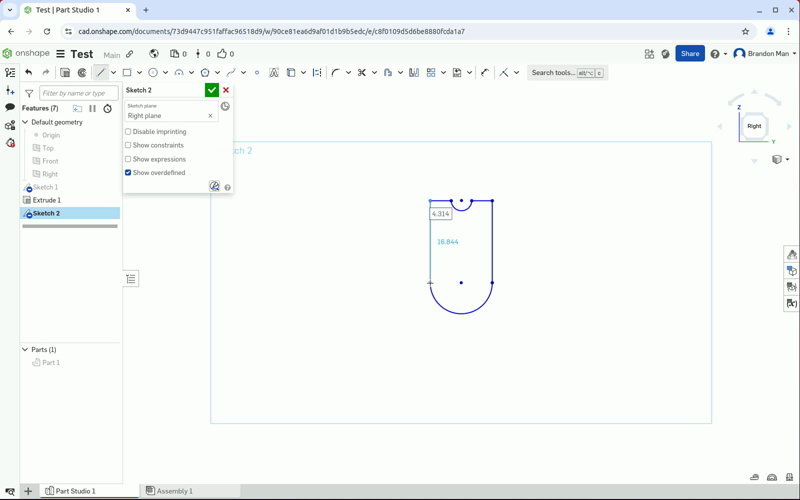
key_up(shift)
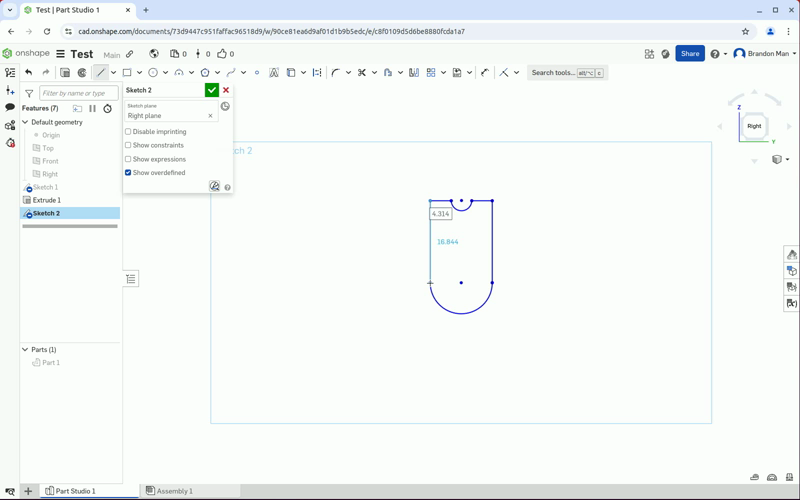
click(430, 282)
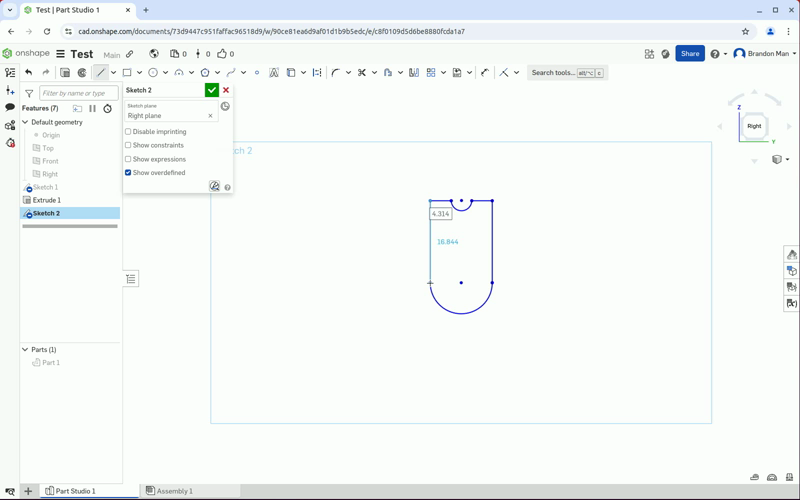
key(esc)
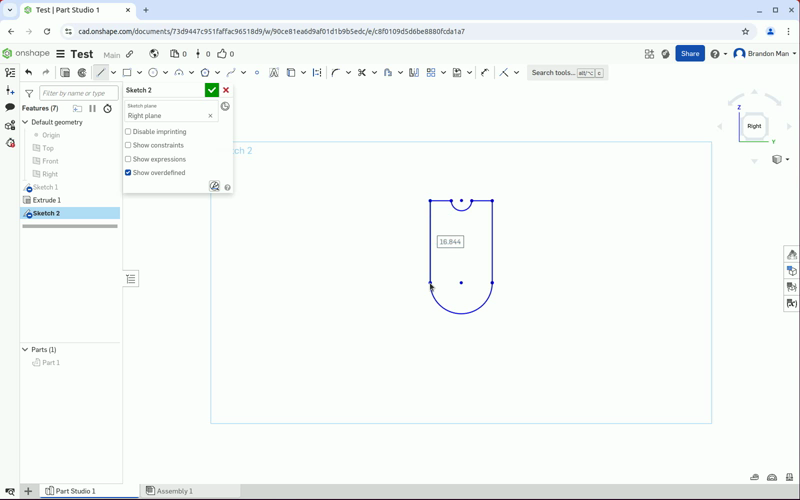
key(c)
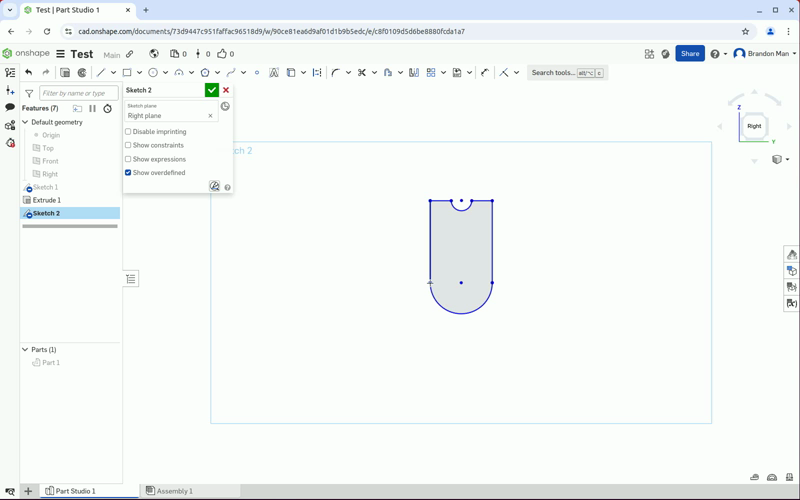
key_down(shift)
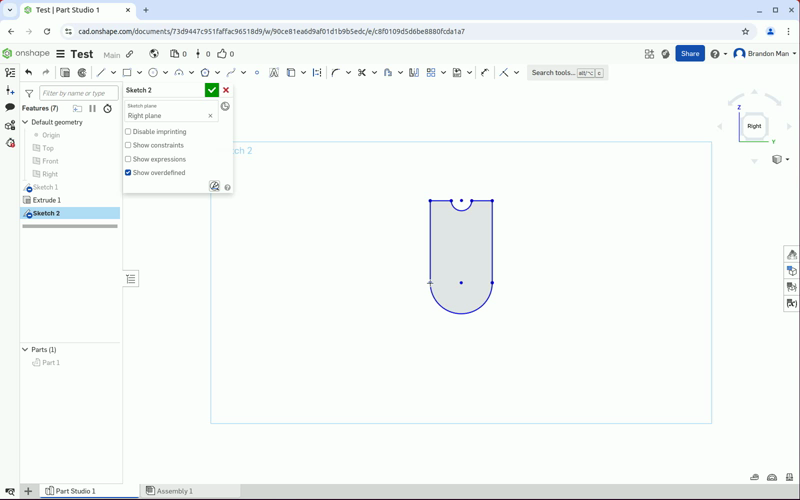
mouse_move(461, 282)
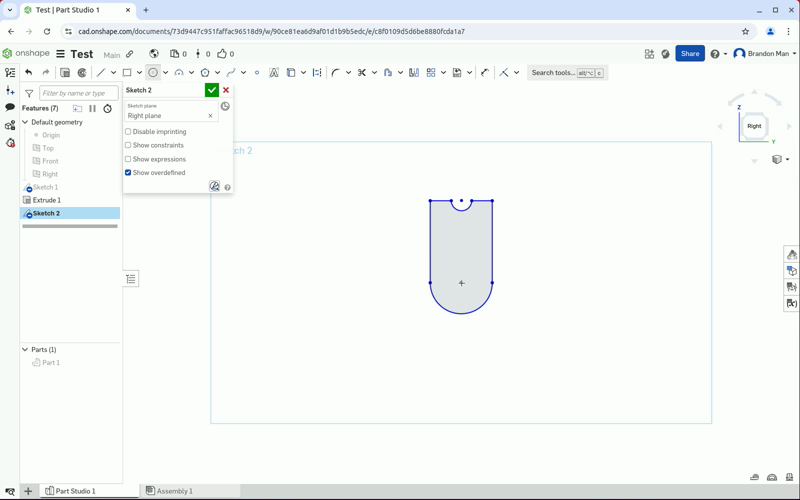
scroll(6)
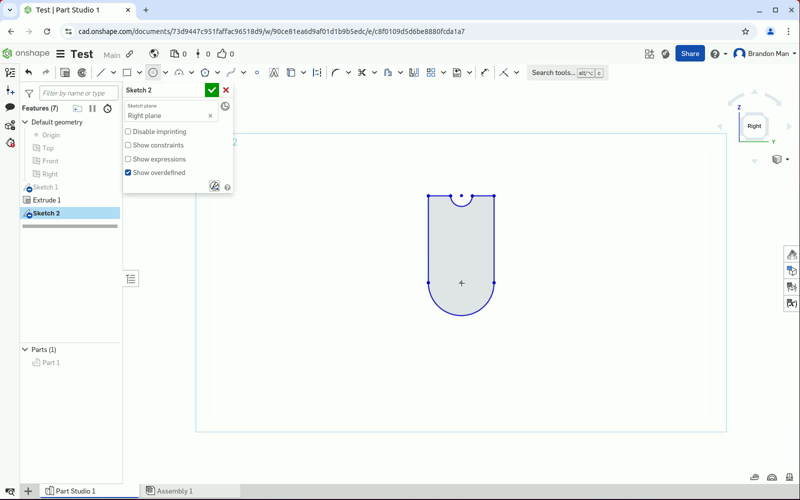
scroll(6)
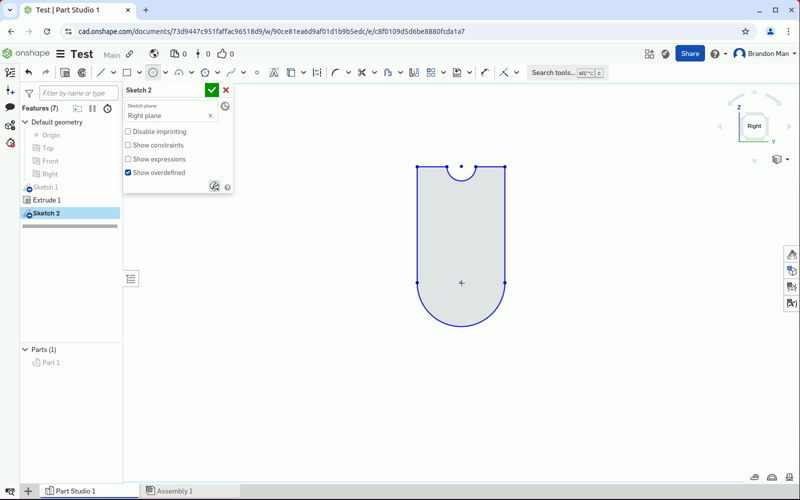
scroll(6)
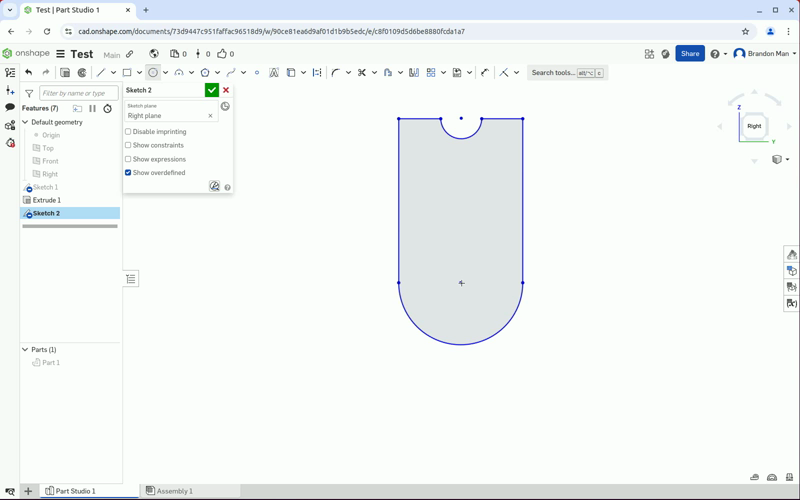
scroll(6)
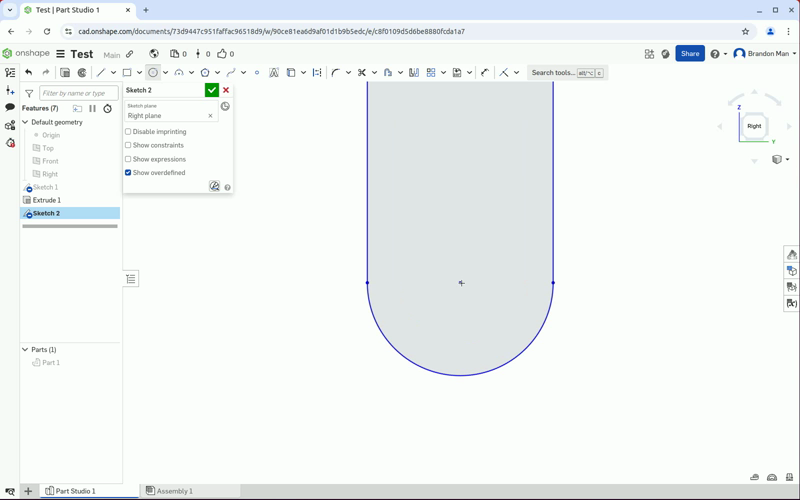
scroll(6)
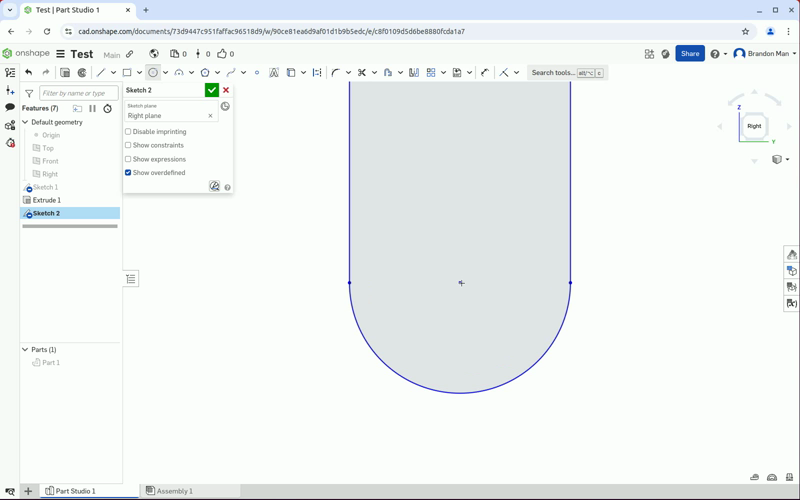
scroll(6)
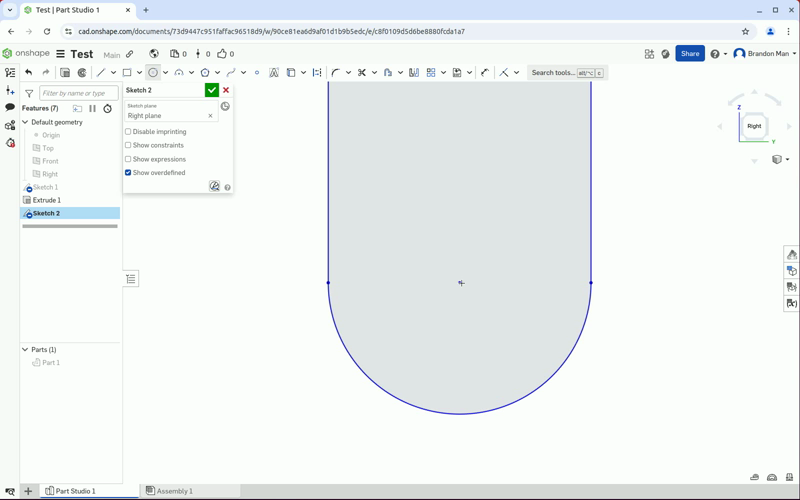
scroll(6)
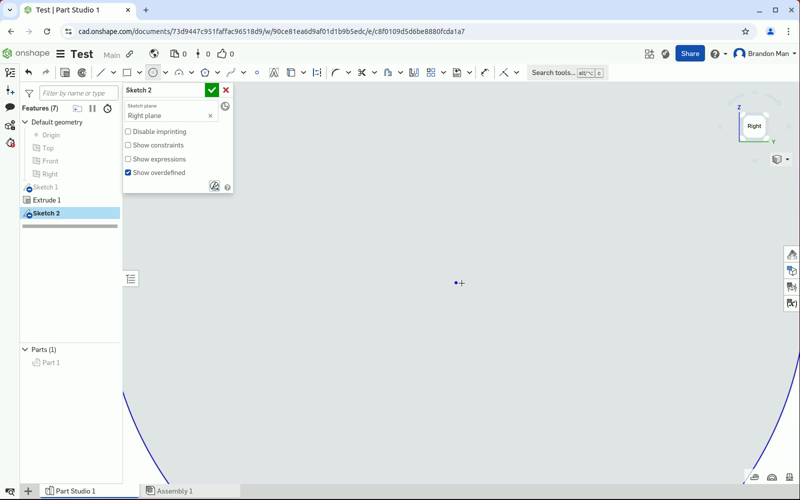
click(461, 282)
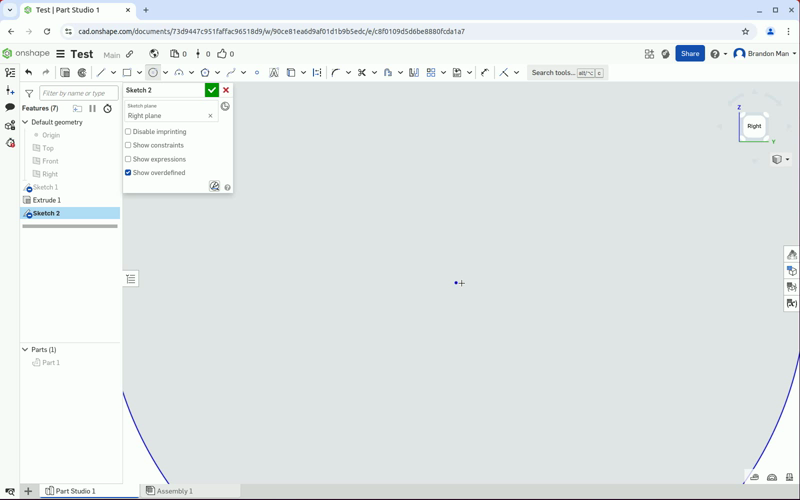
scroll(-6)
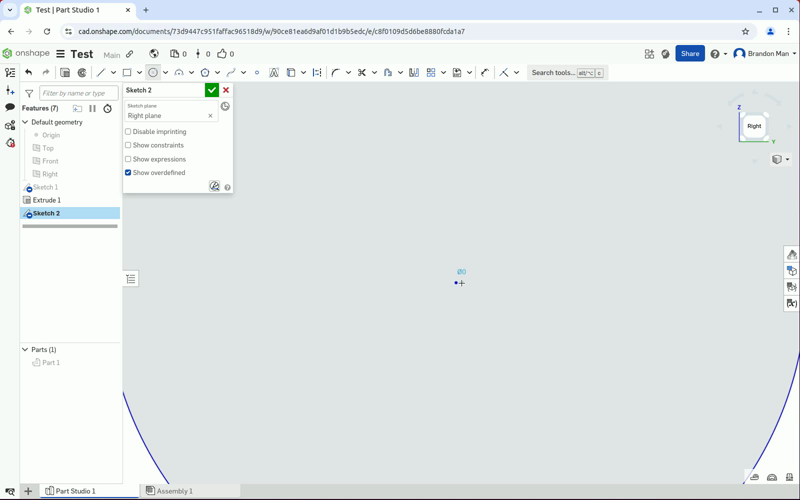
scroll(-6)
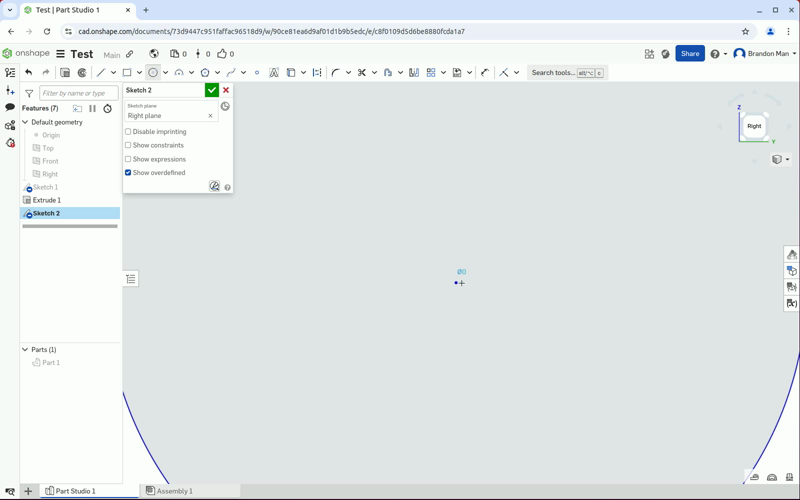
scroll(-6)
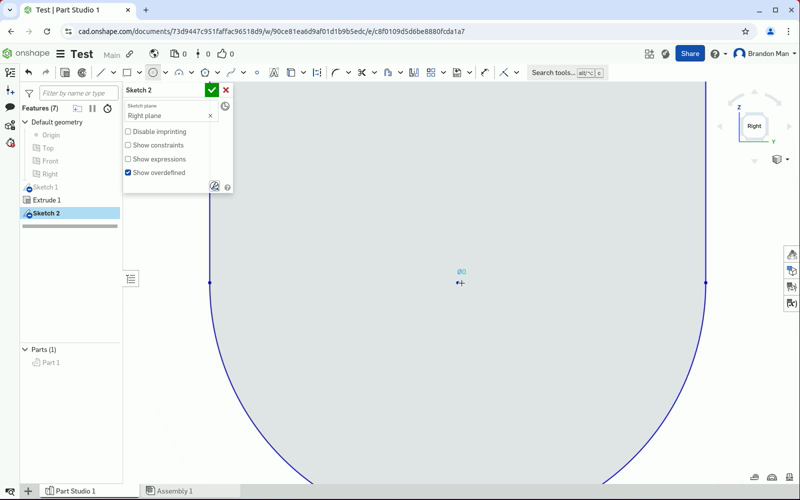
scroll(-6)
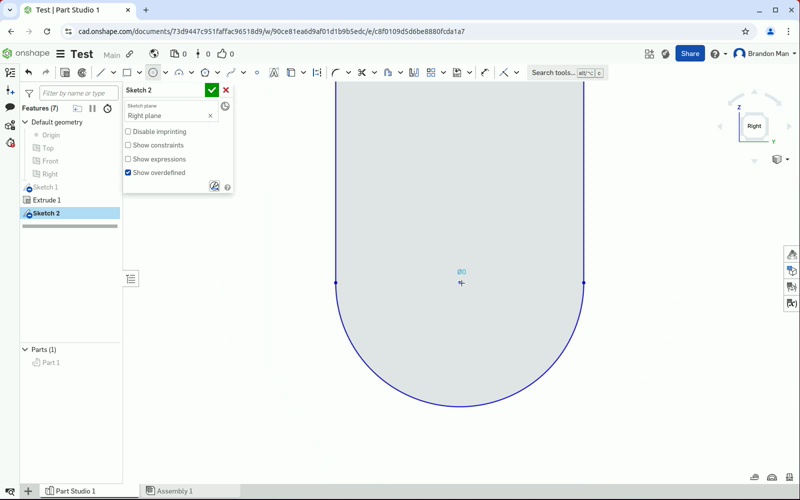
scroll(-6)
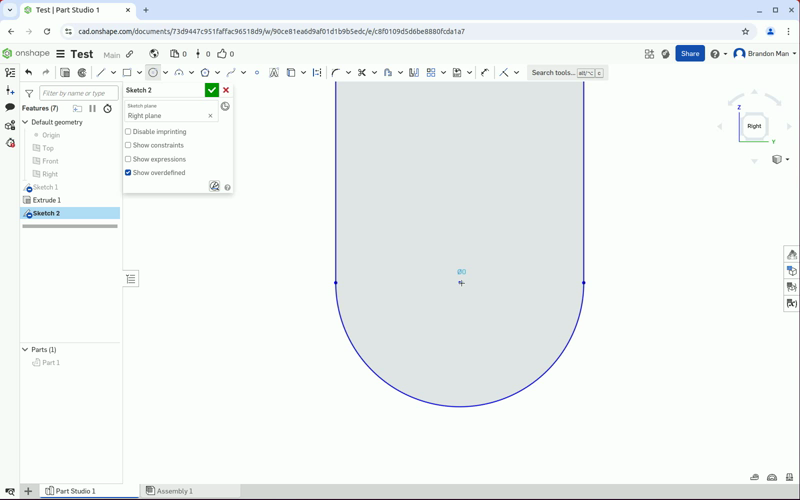
scroll(-6)
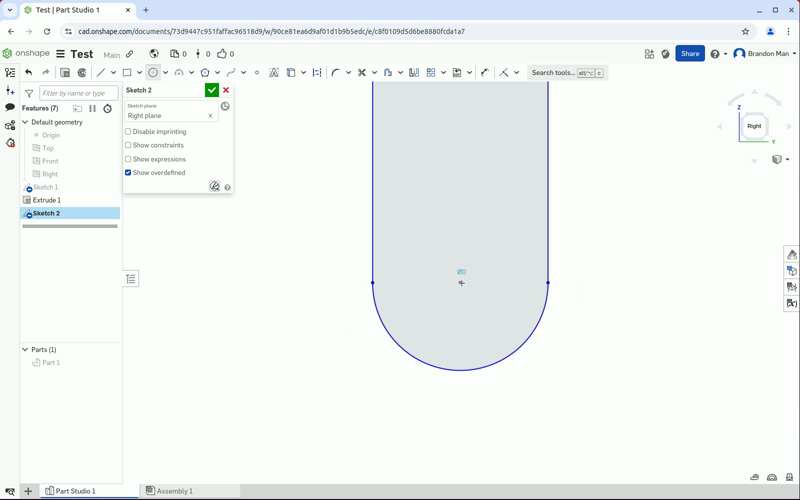
scroll(-6)
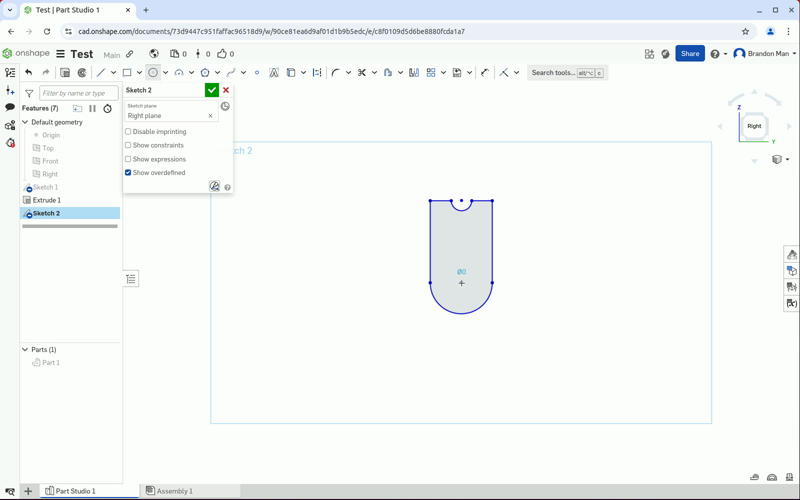
key_up(shift)
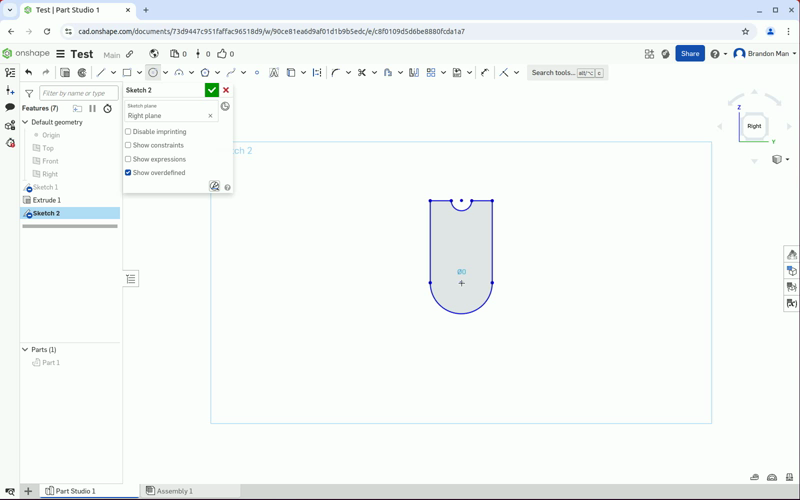
mouse_move(472, 282)
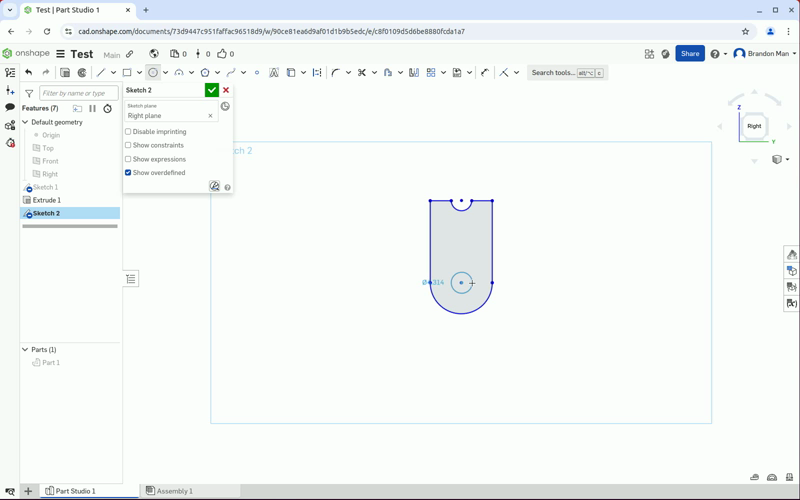
click(472, 282)
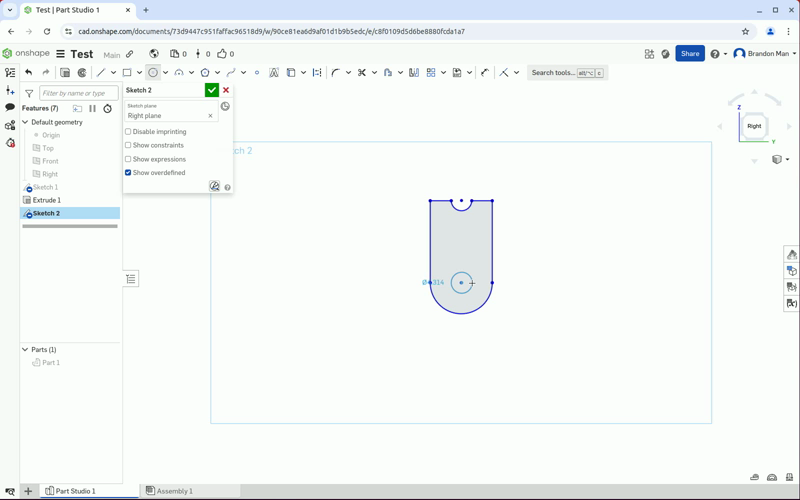
key(esc)
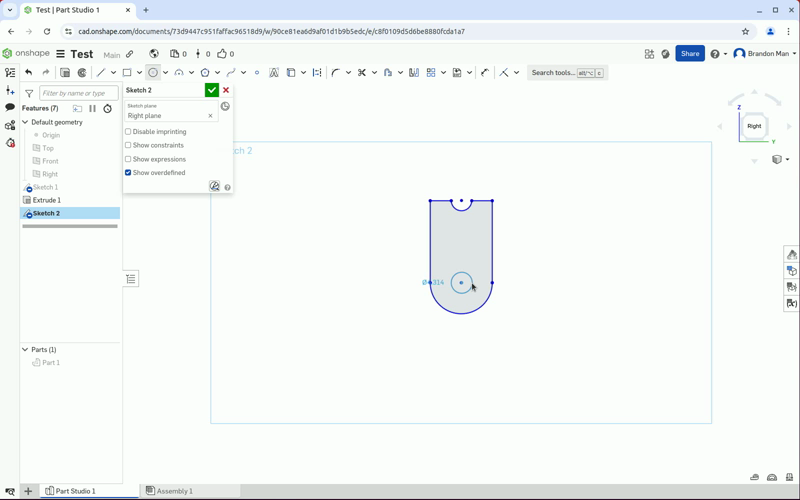
mouse_move(435, 275)
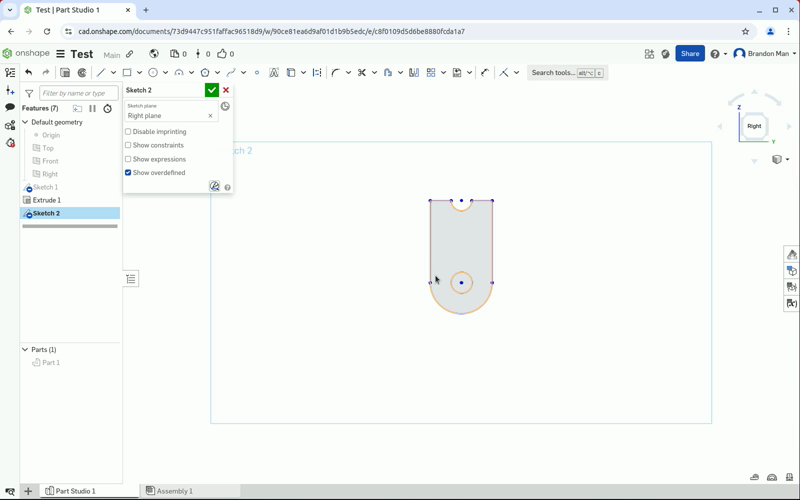
click(435, 275)
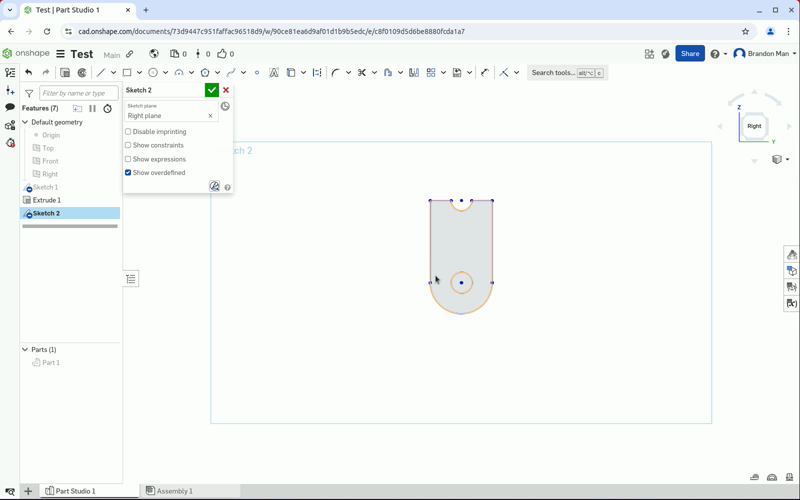
mouse_move(73, 352)
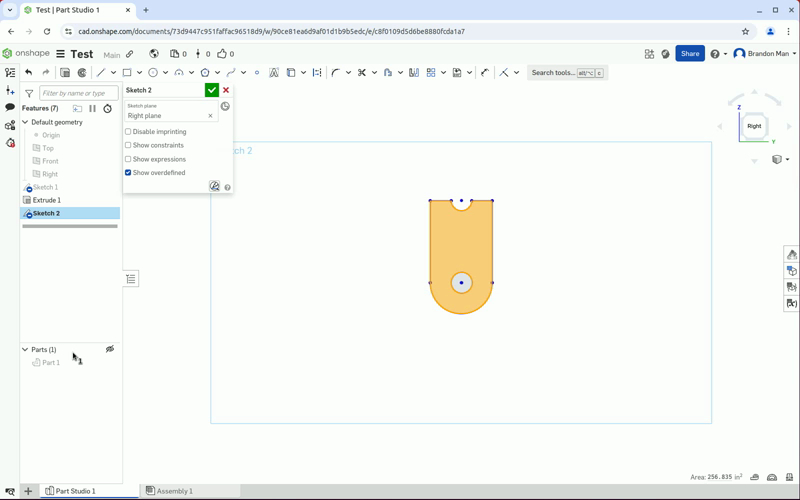
key(shift+y)
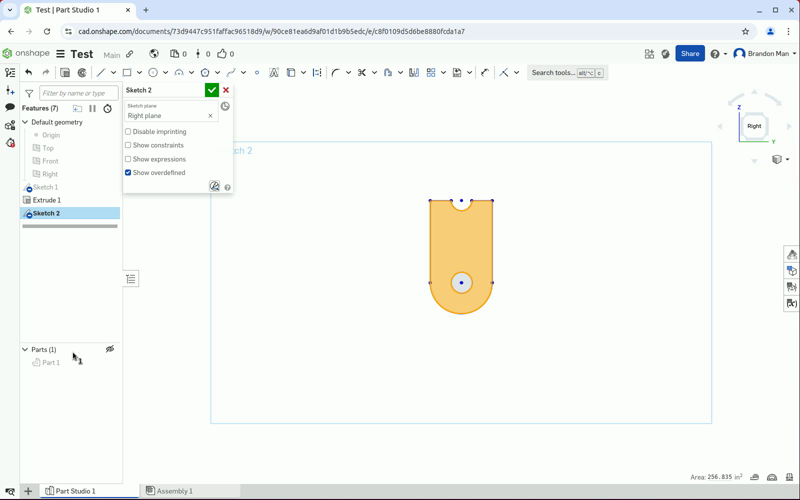
key(shift+e)
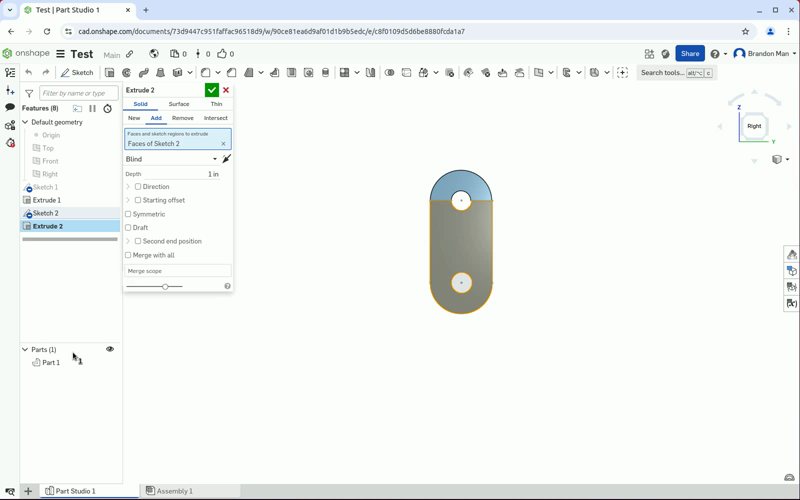
mouse_move(143, 106)
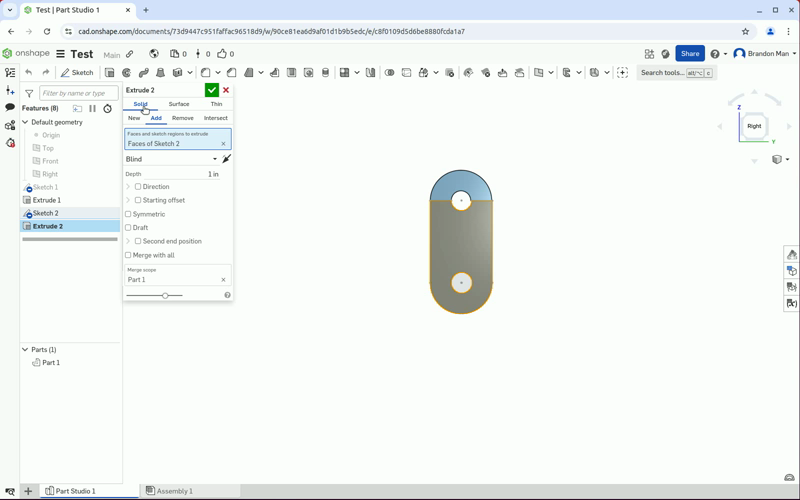
click(143, 106)
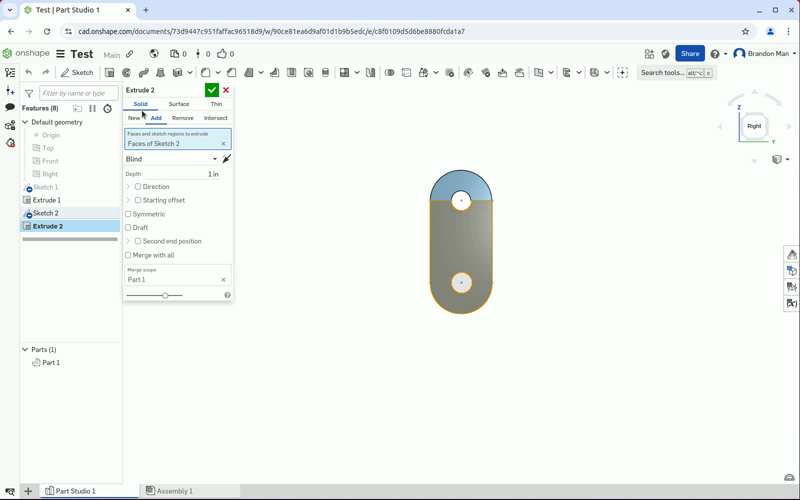
mouse_move(137, 120)
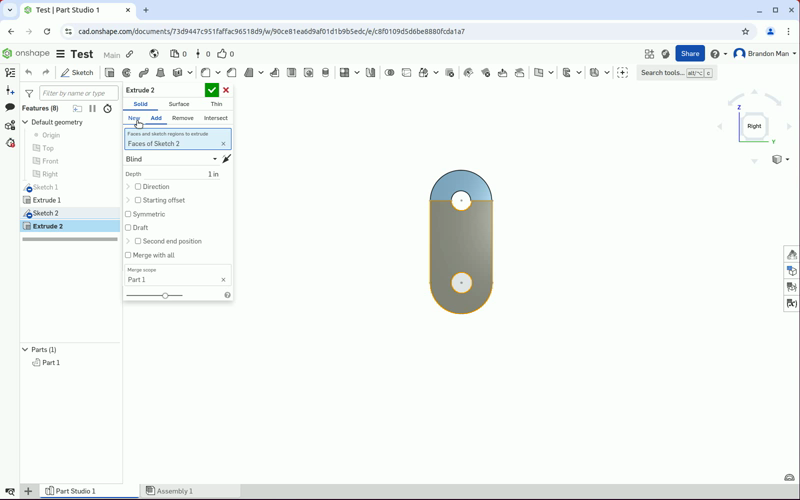
click(137, 120)
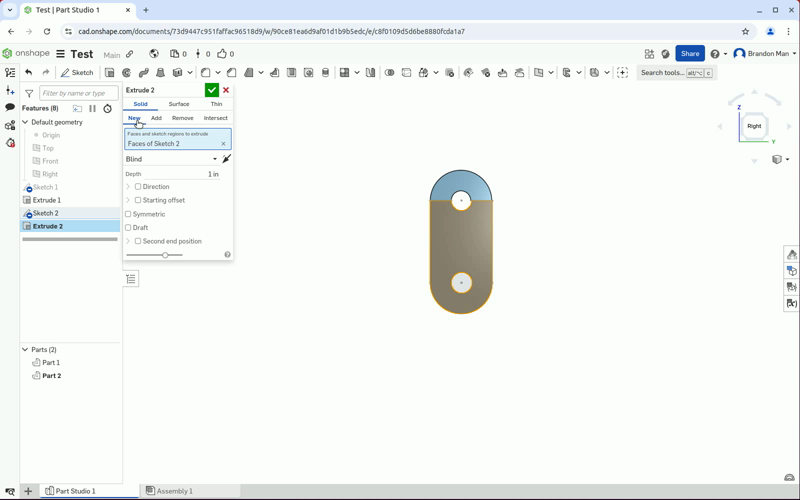
key(tab, 4)
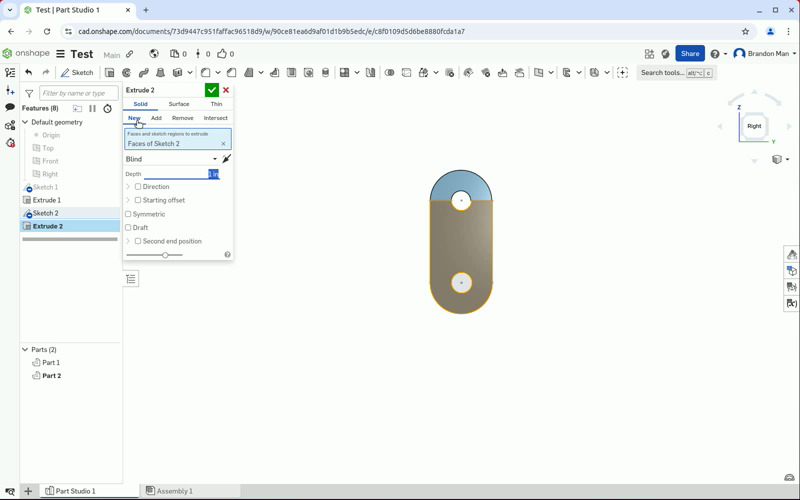
text(4.092)
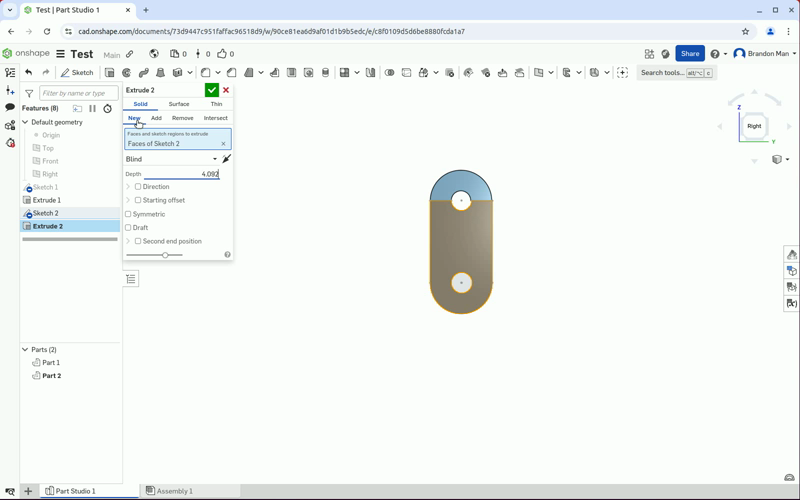
key(enter)
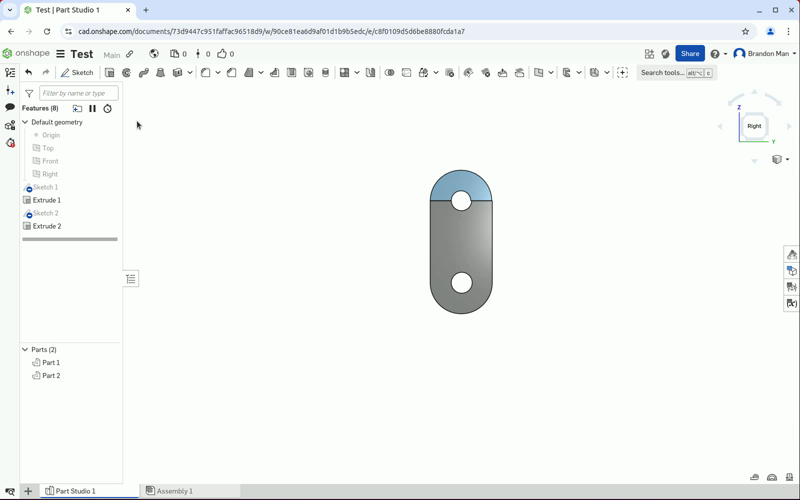
key(shift+h)
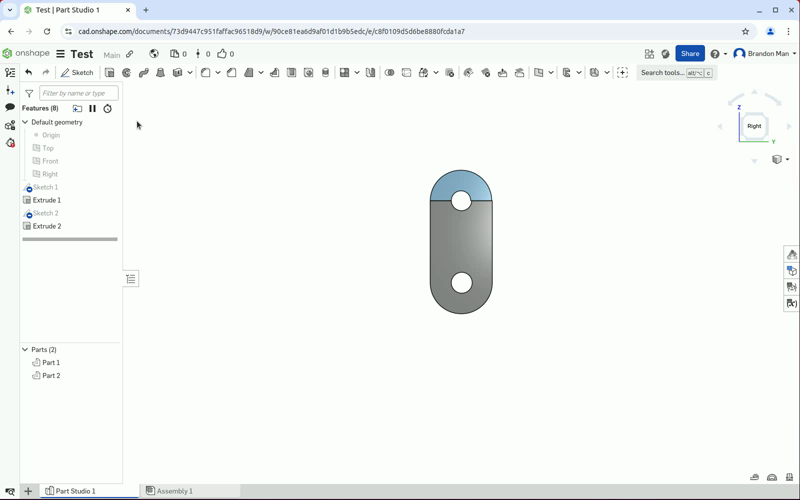
key(shift+h)
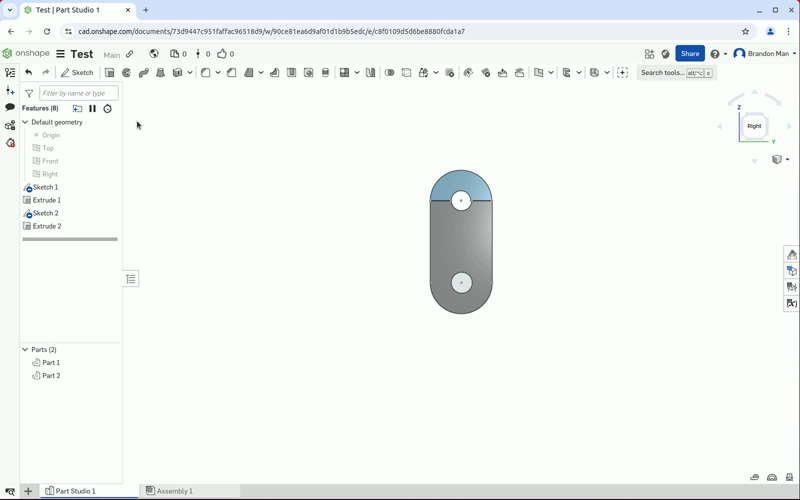
key(shift+7)
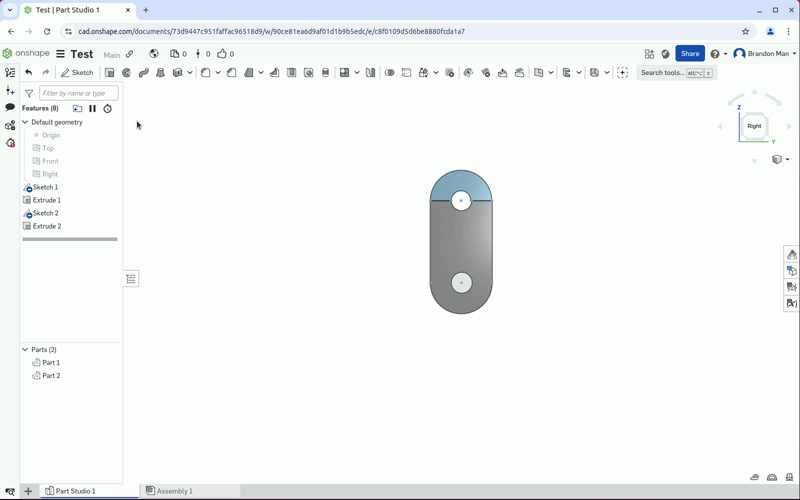
key(right, 2)
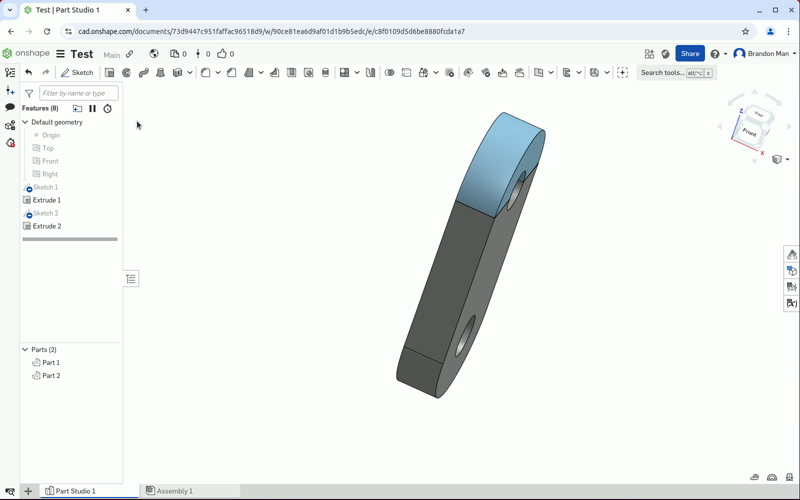
key(down, 2)
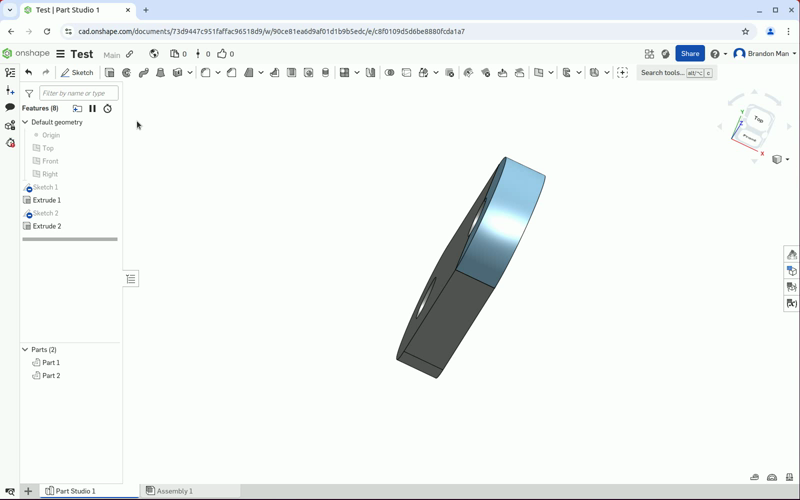
key(up, 2)
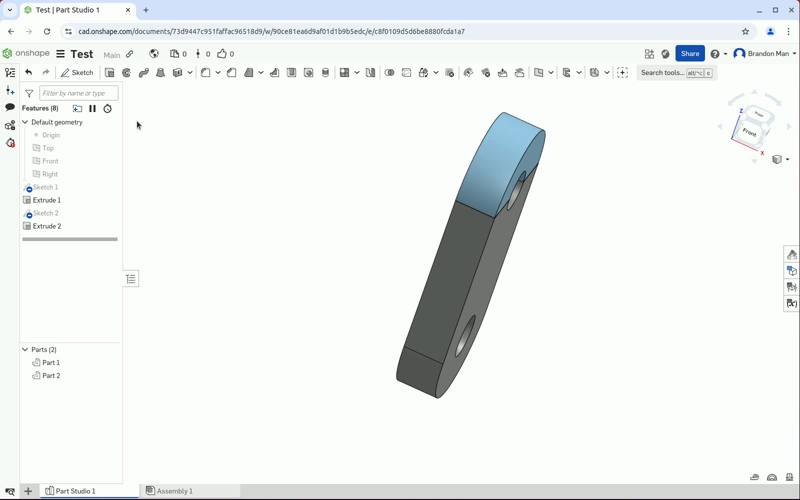
key(left, 2)
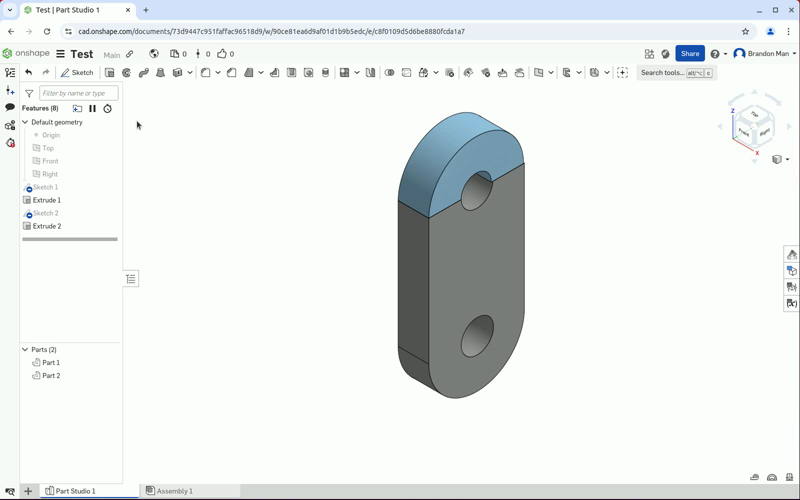
mouse_move(73, 189)
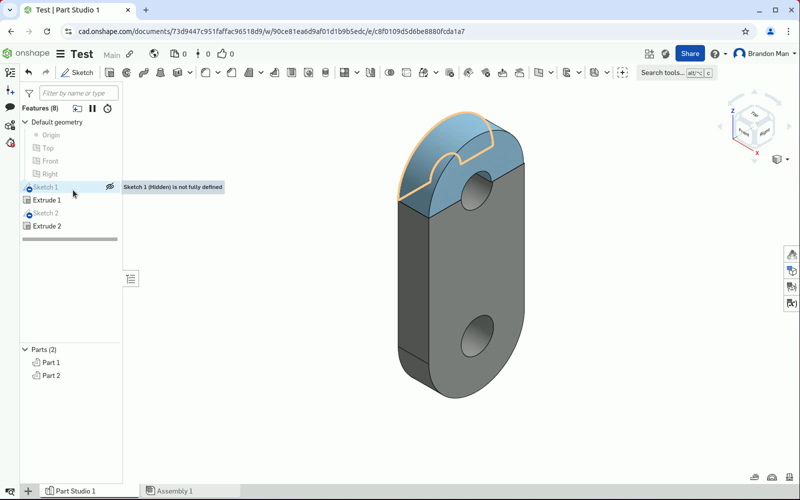
click(73, 189)